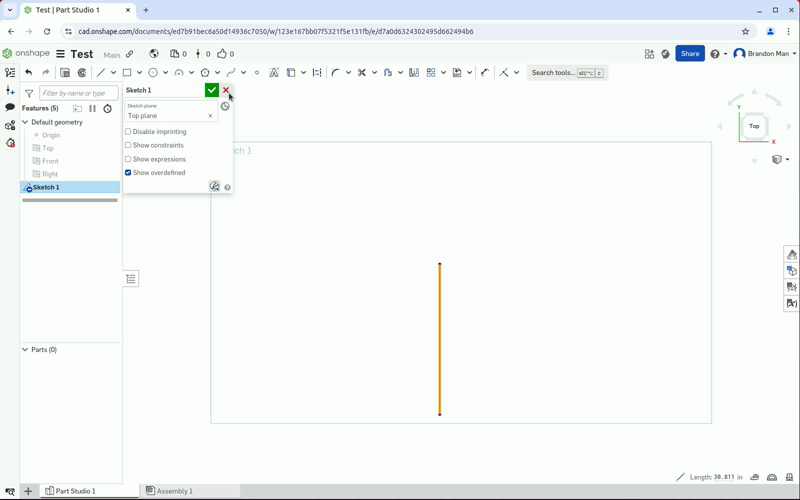
key(shift+h)
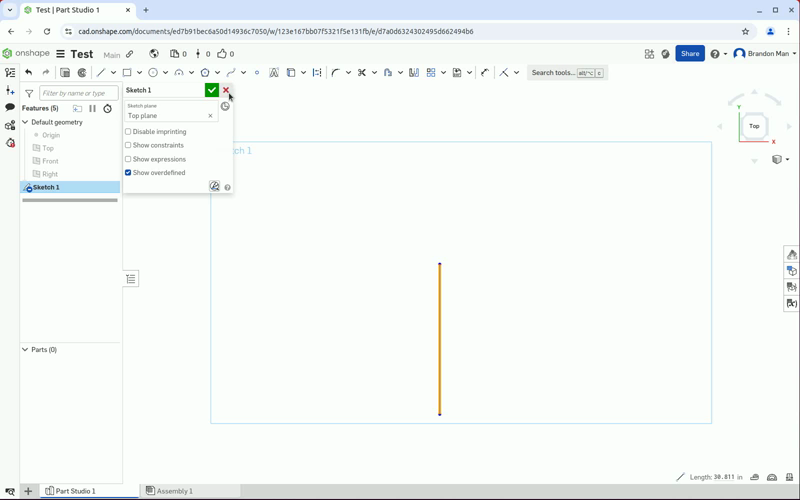
key(shift+s)
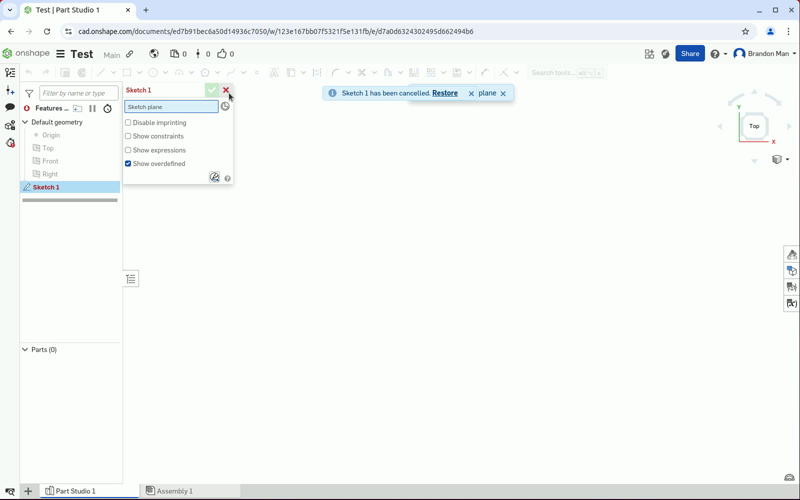
mouse_move(73, 150)
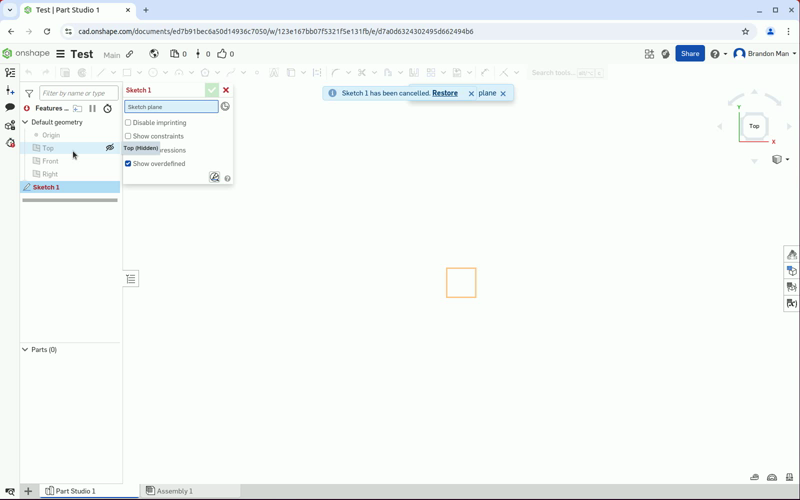
click(73, 150)
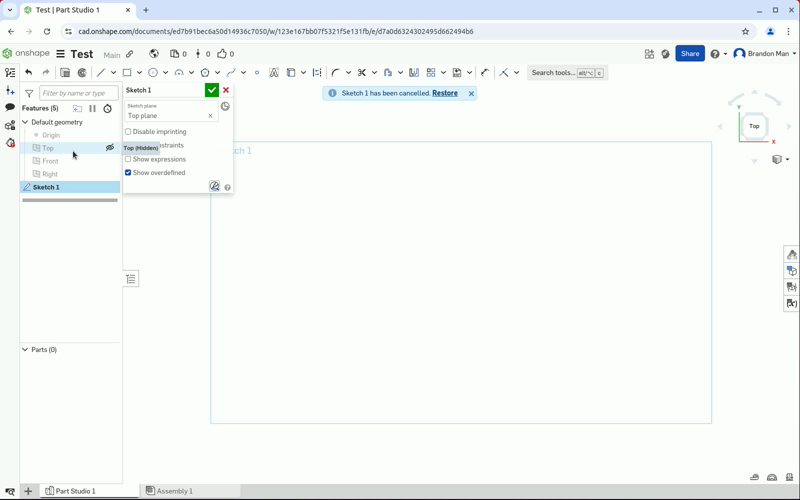
mouse_move(73, 352)
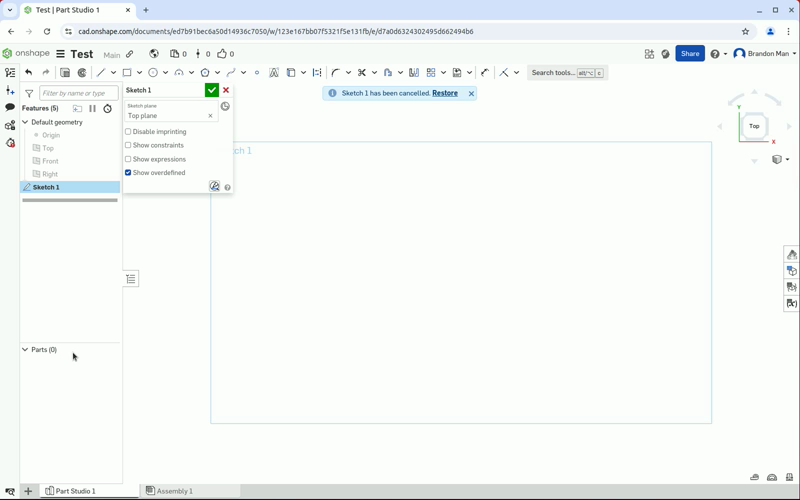
key(y)
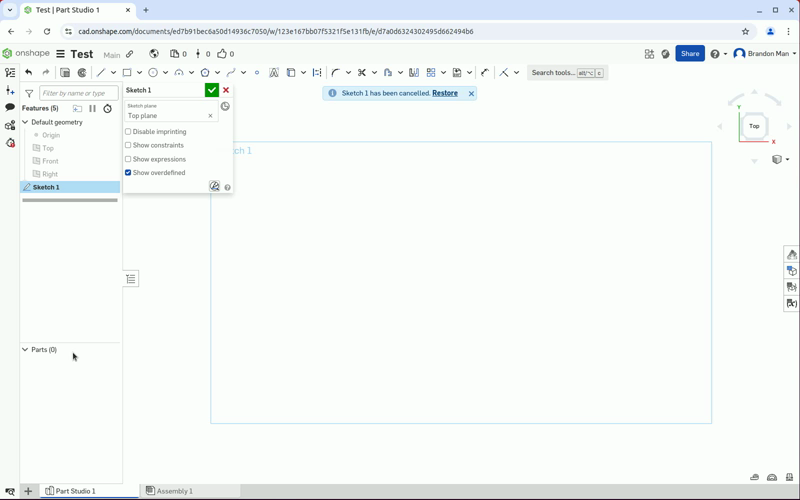
key(l)
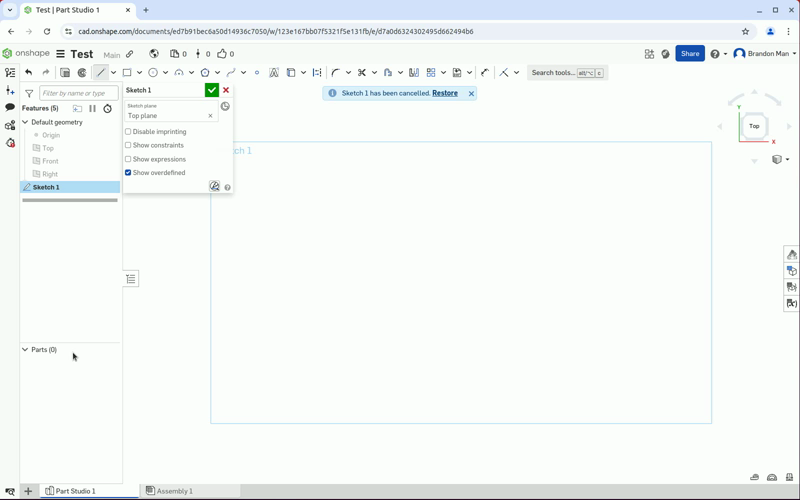
key_down(shift)
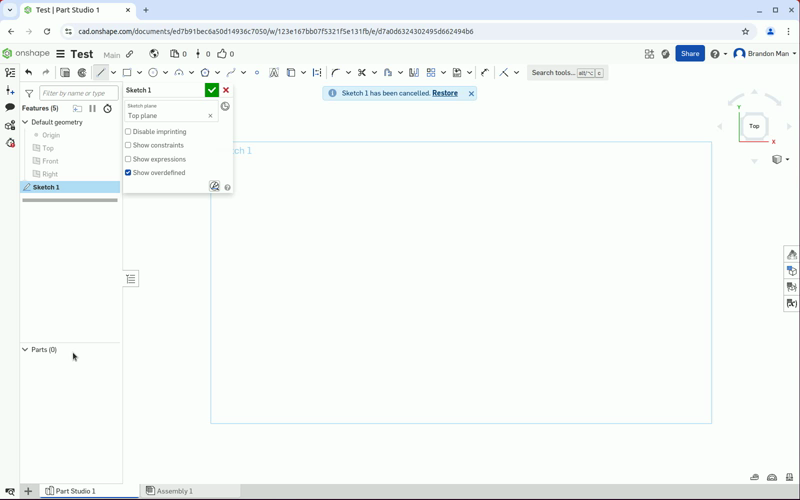
mouse_move(491, 282)
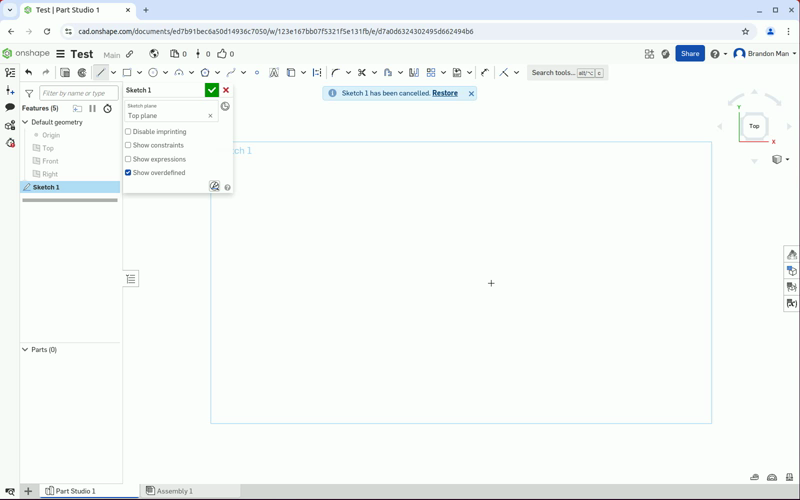
click(491, 282)
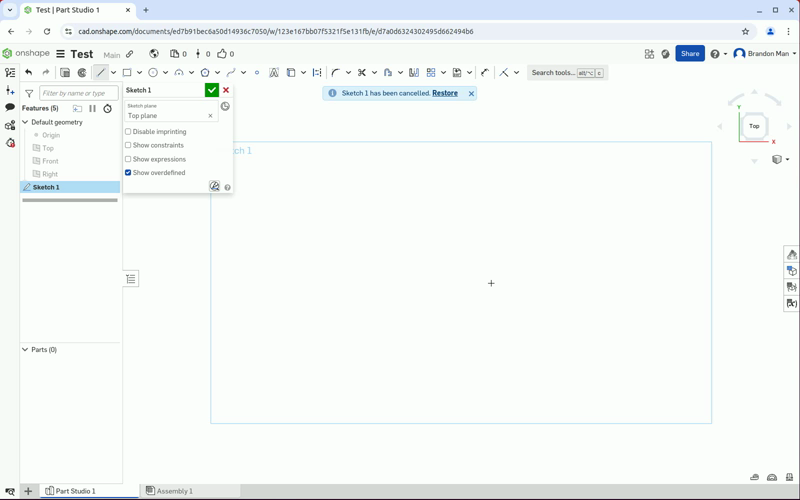
key_up(shift)
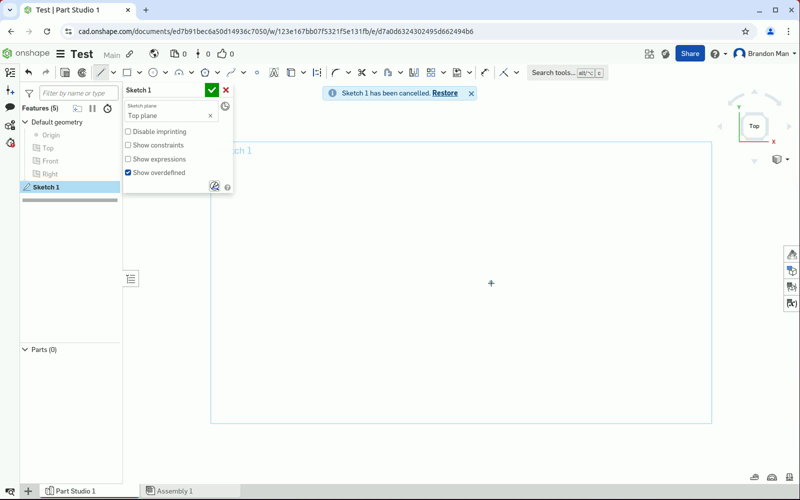
key_down(shift)
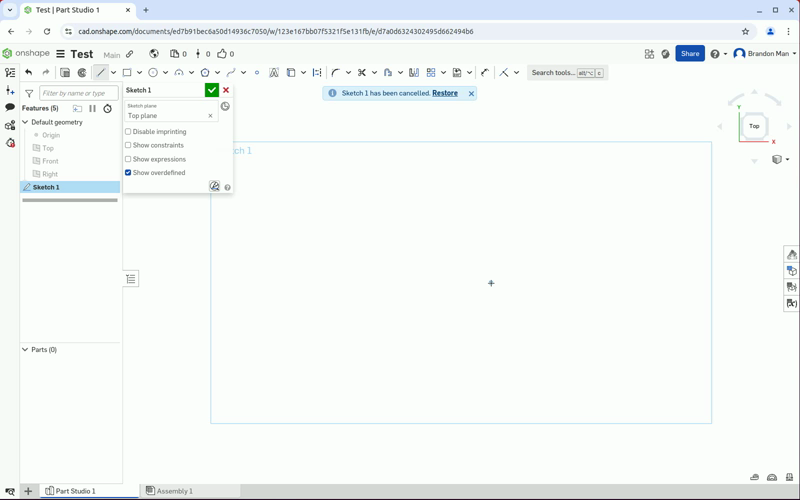
mouse_move(521, 282)
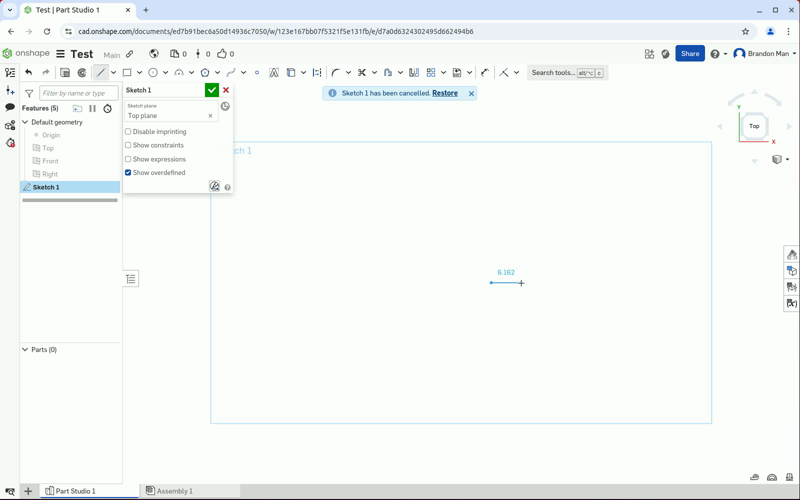
mouse_move(502, 282)
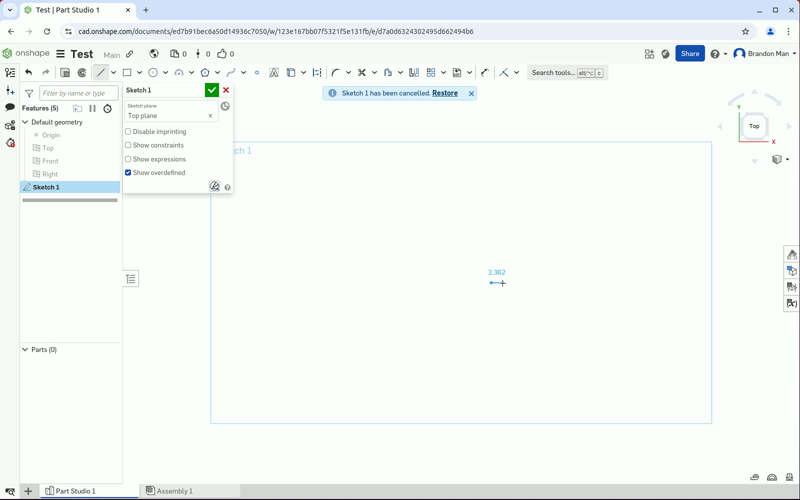
click(502, 282)
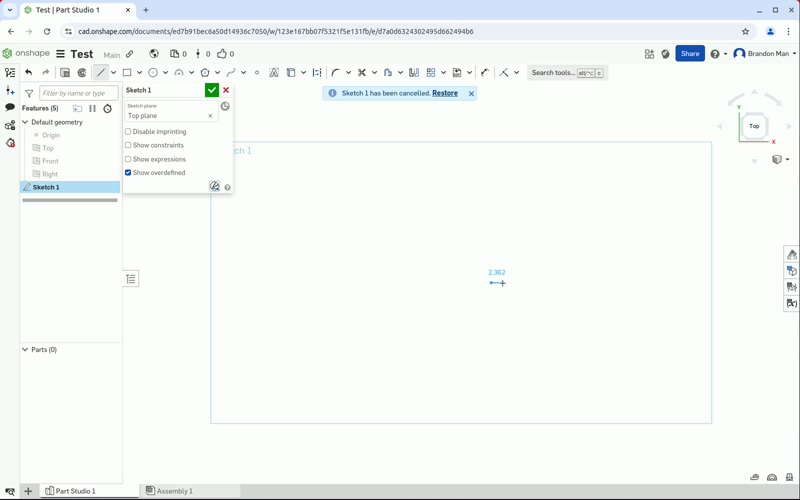
key_up(shift)
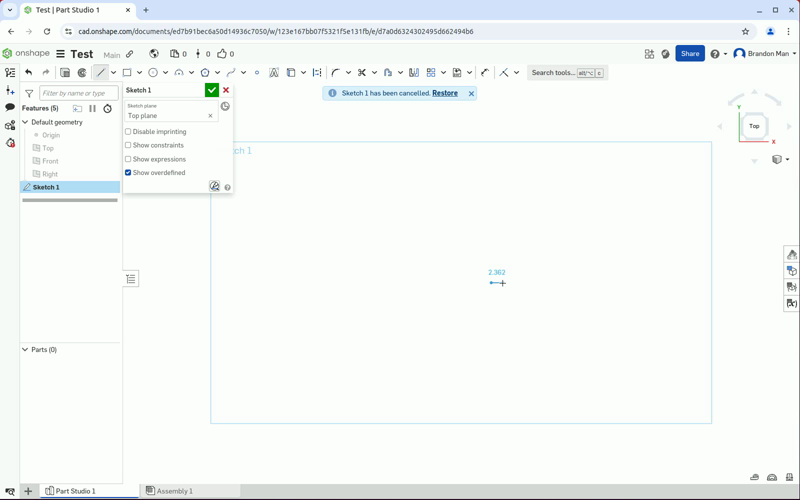
key_down(shift)
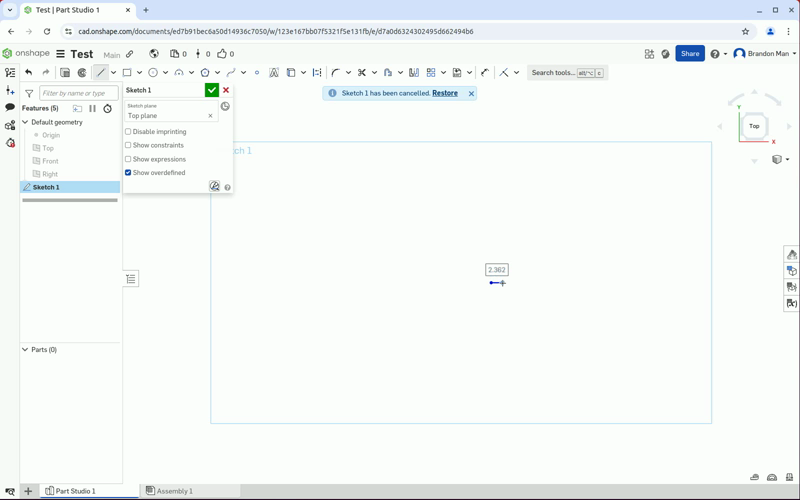
mouse_move(502, 211)
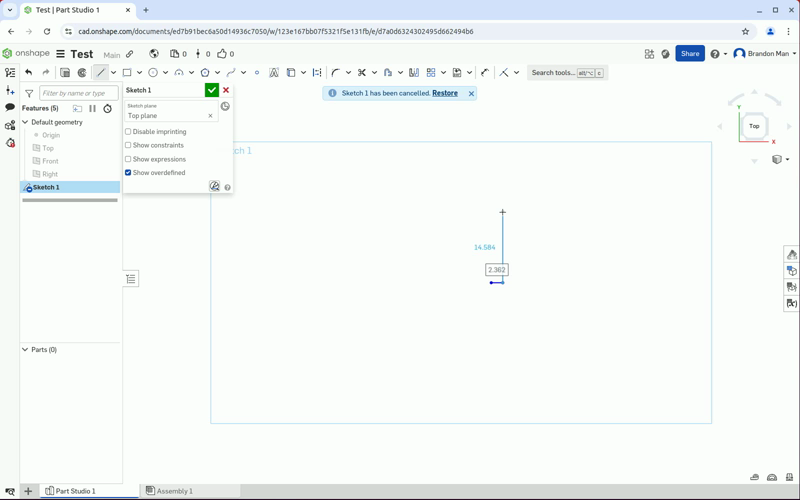
click(502, 211)
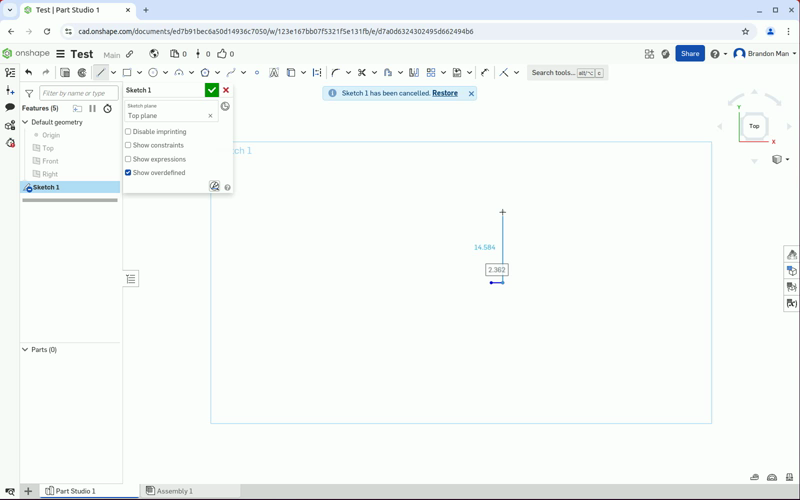
key_up(shift)
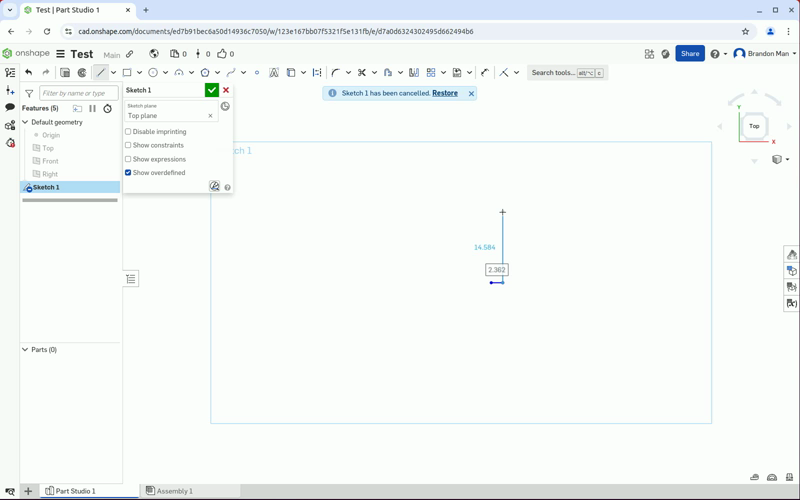
key_down(shift)
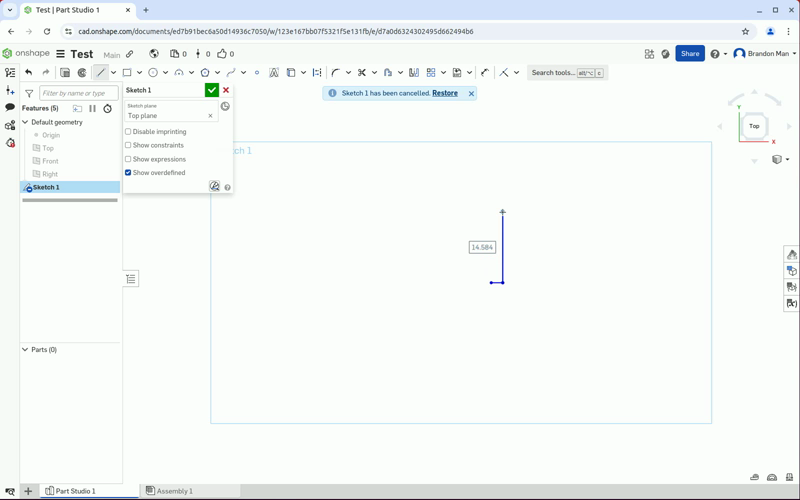
mouse_move(573, 211)
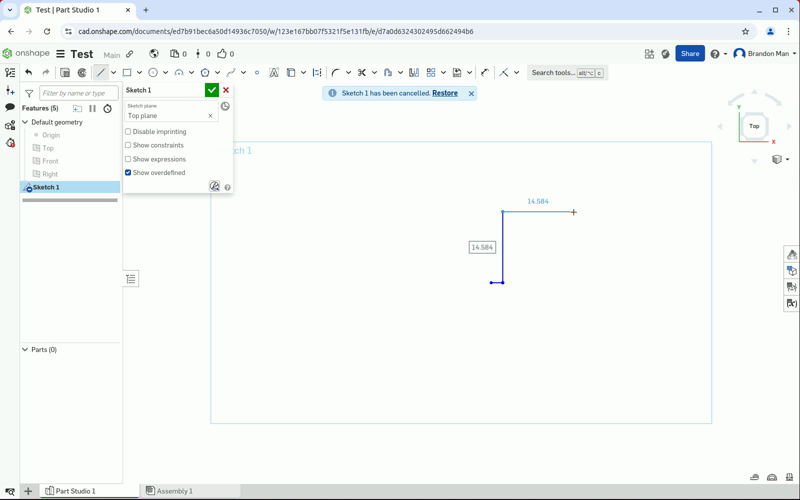
click(573, 211)
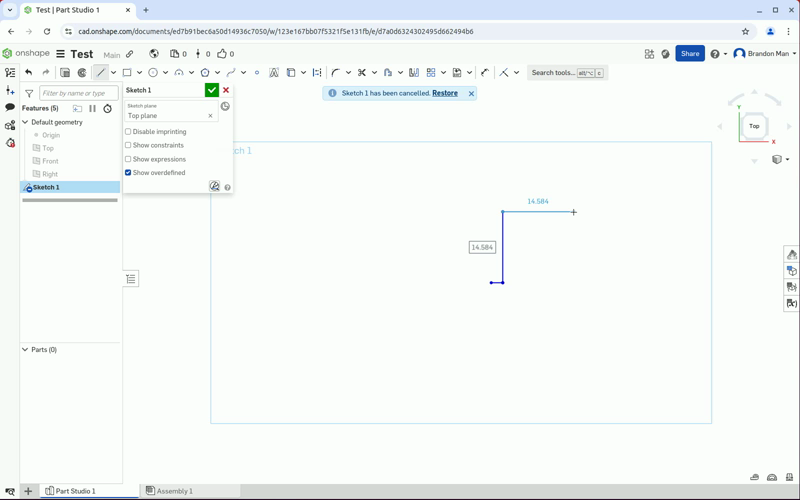
key_up(shift)
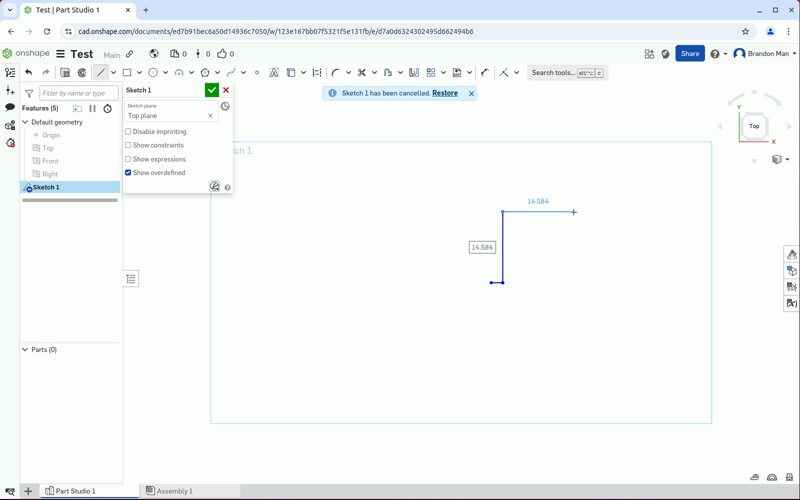
key_down(shift)
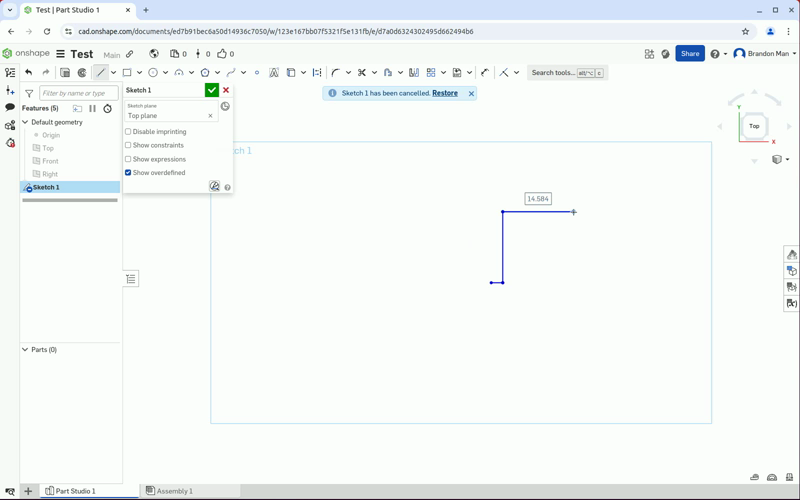
mouse_move(589, 211)
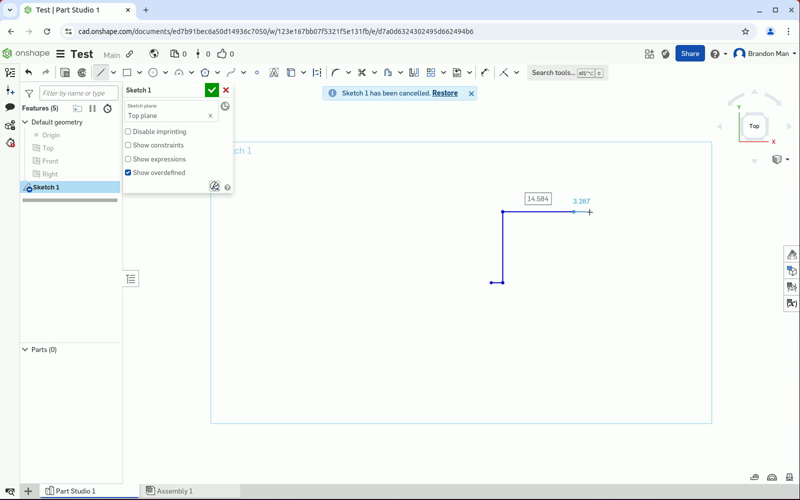
mouse_move(573, 200)
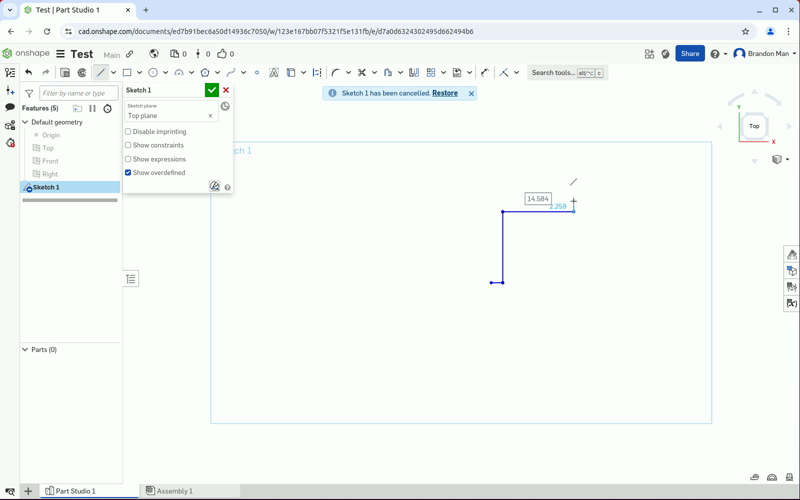
click(573, 200)
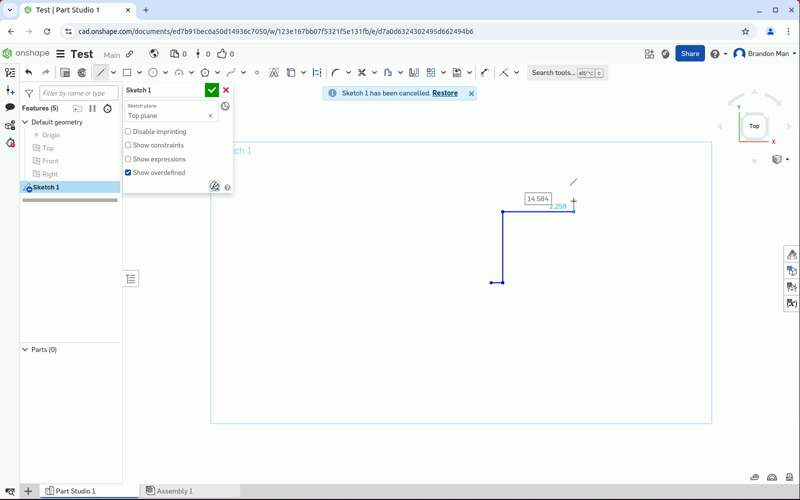
key_up(shift)
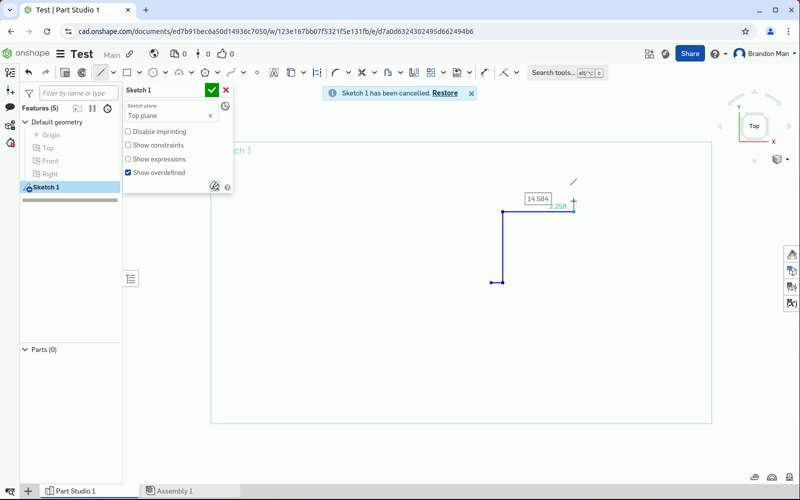
key_down(shift)
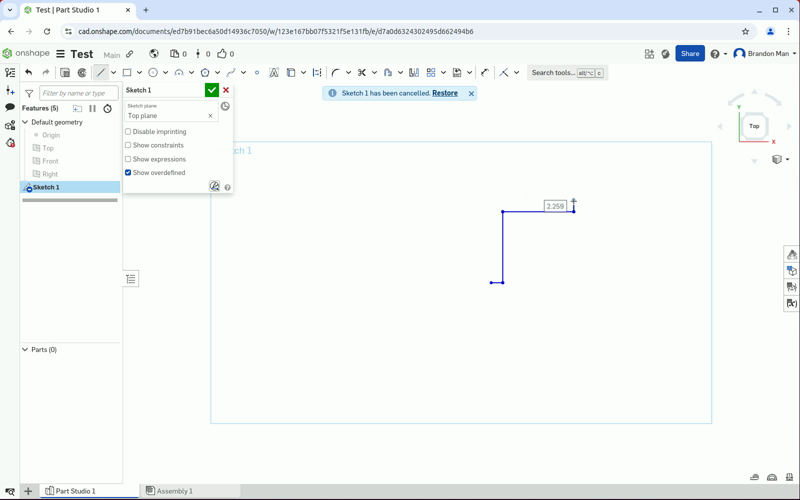
mouse_move(491, 200)
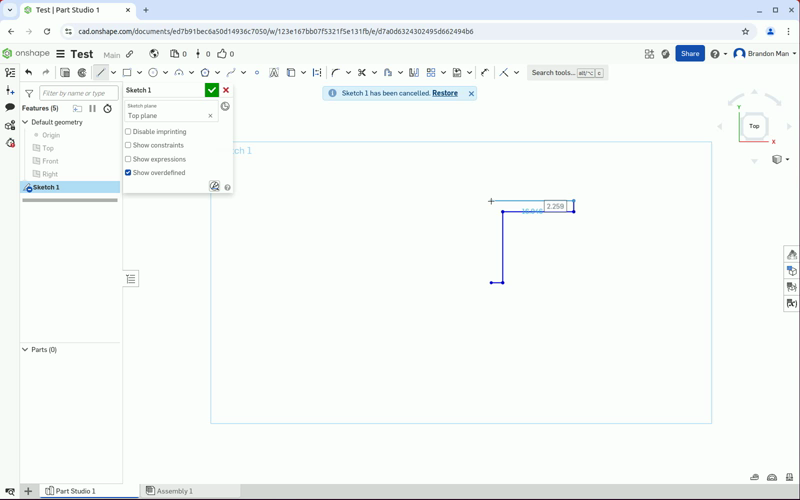
click(491, 200)
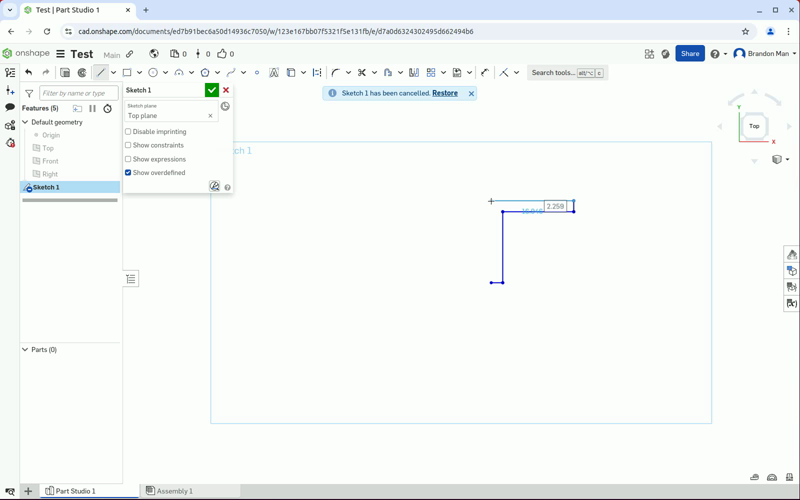
key_up(shift)
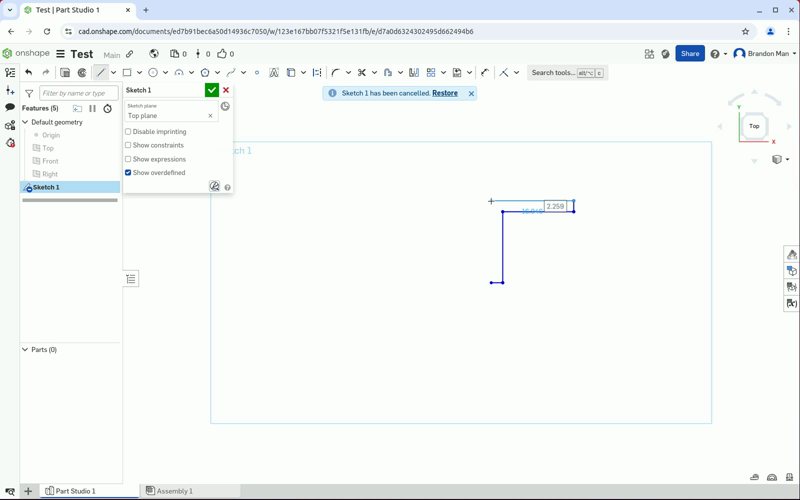
key_down(shift)
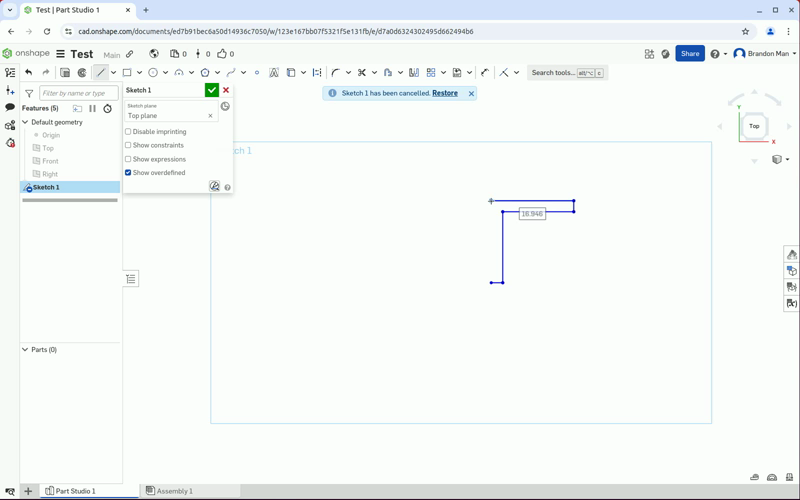
mouse_move(491, 282)
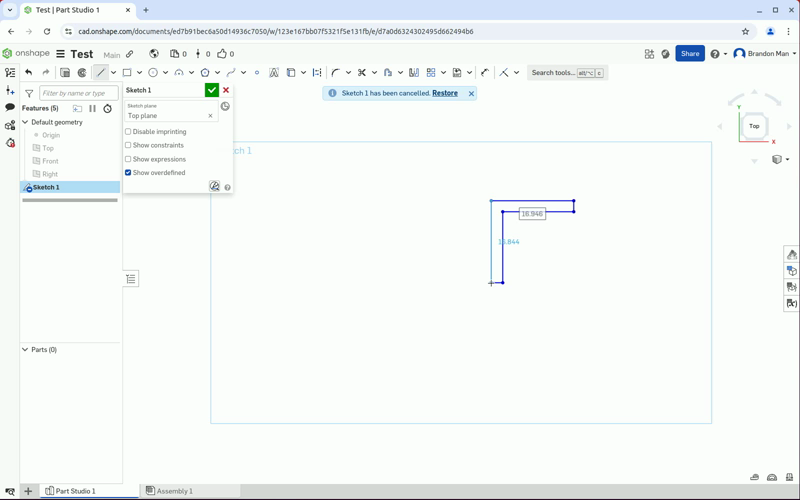
key_up(shift)
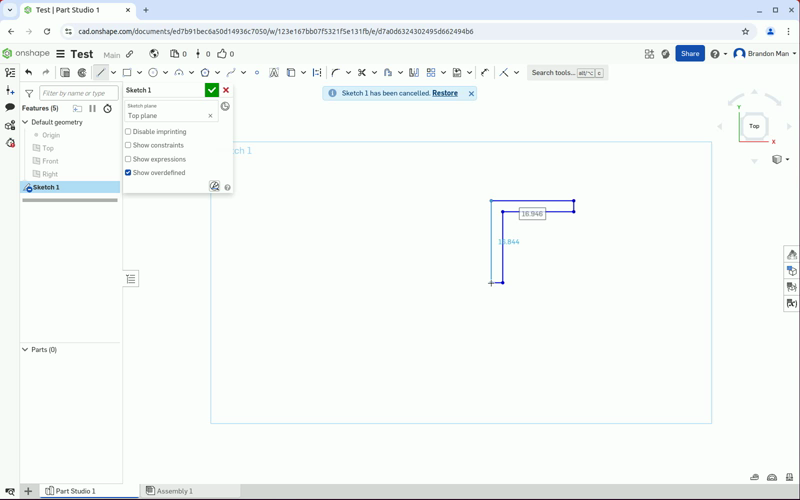
click(491, 282)
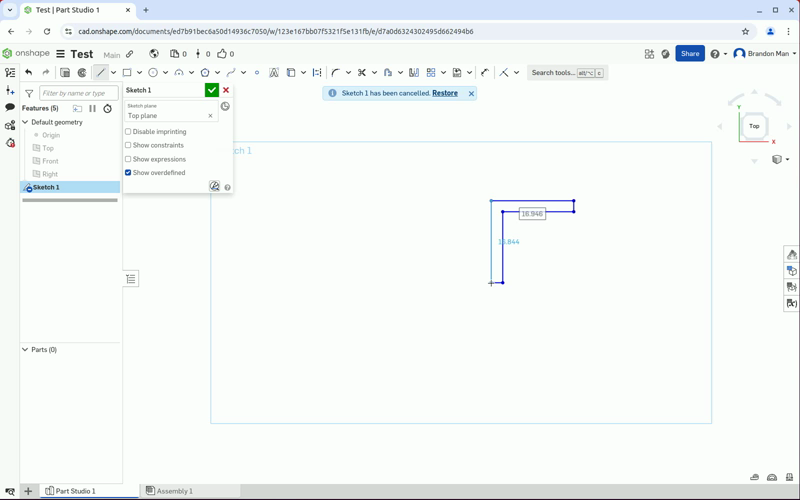
key(esc)
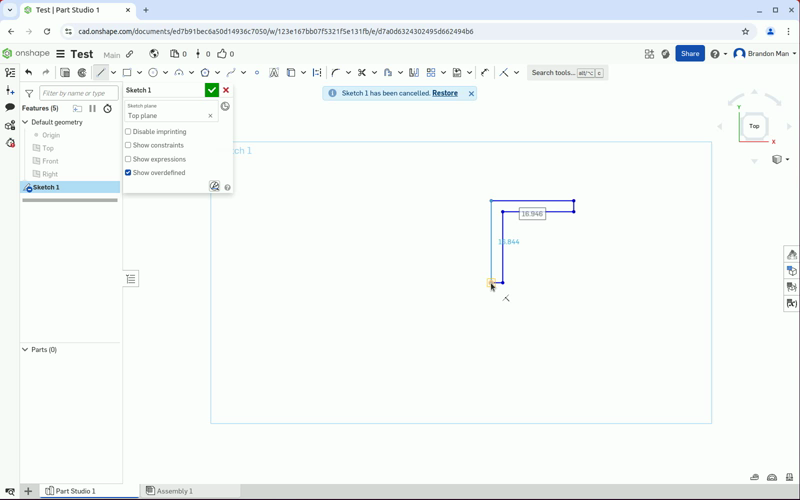
mouse_move(522, 206)
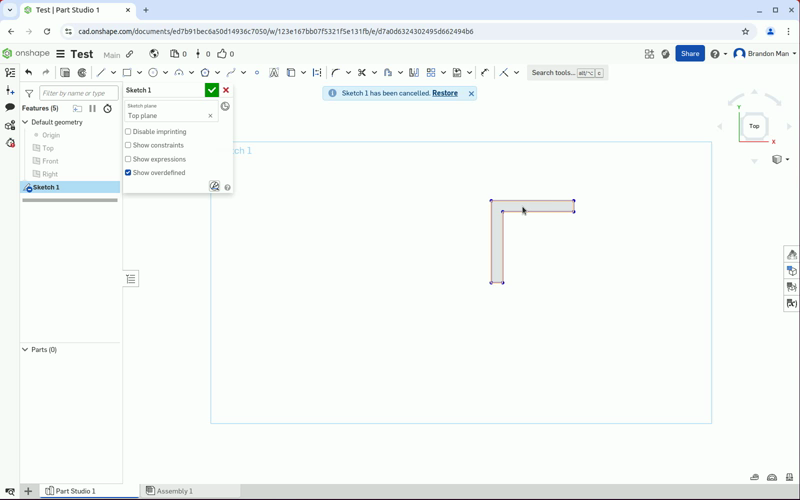
scroll(6)
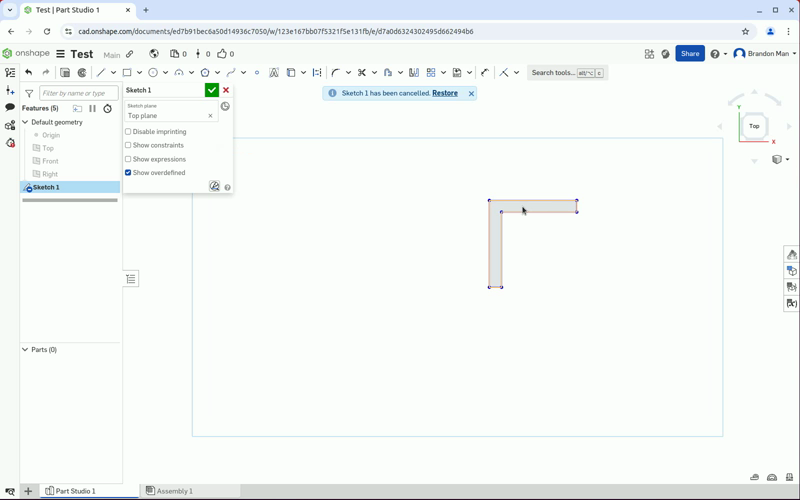
scroll(6)
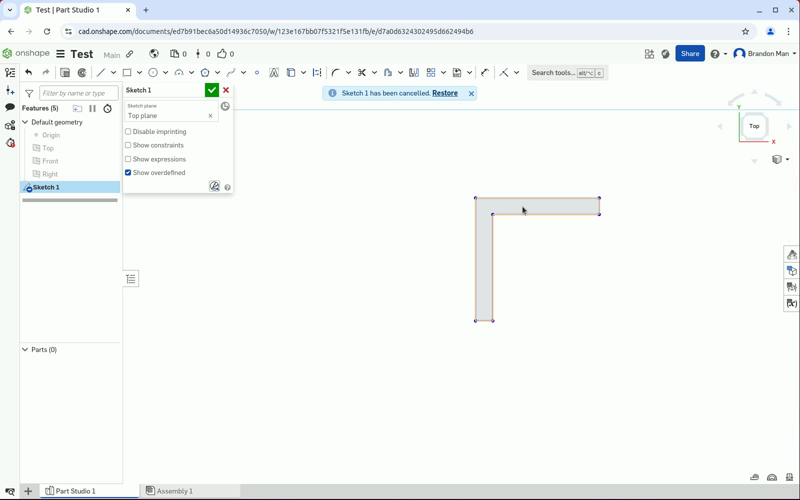
scroll(6)
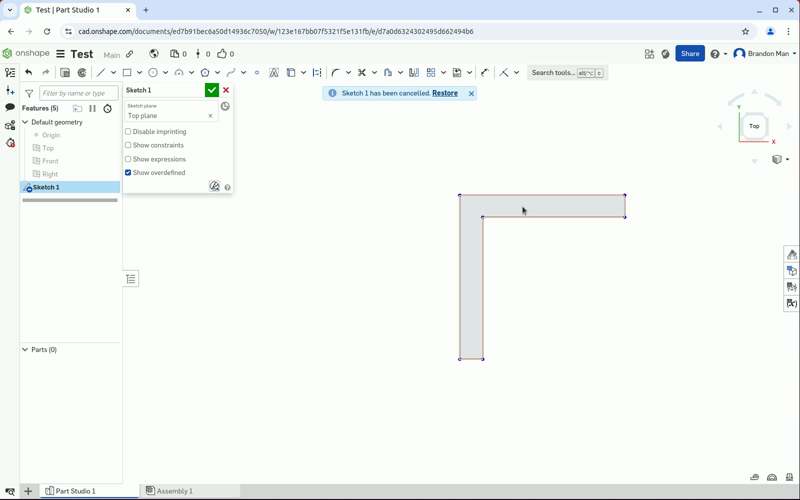
scroll(6)
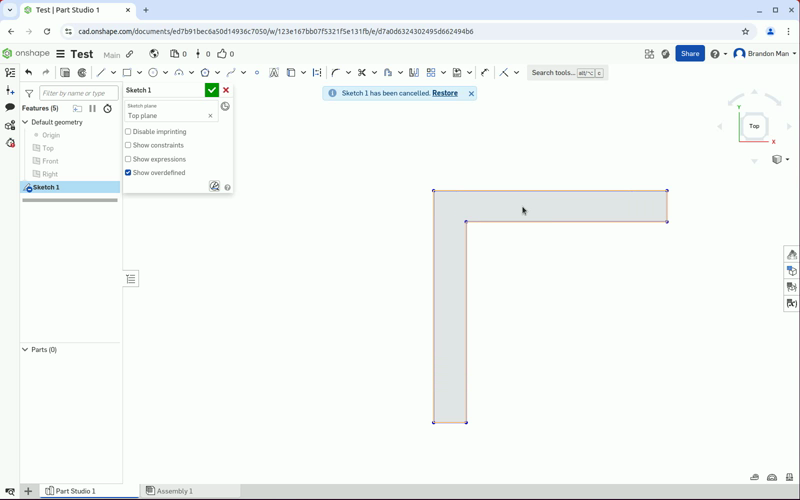
scroll(6)
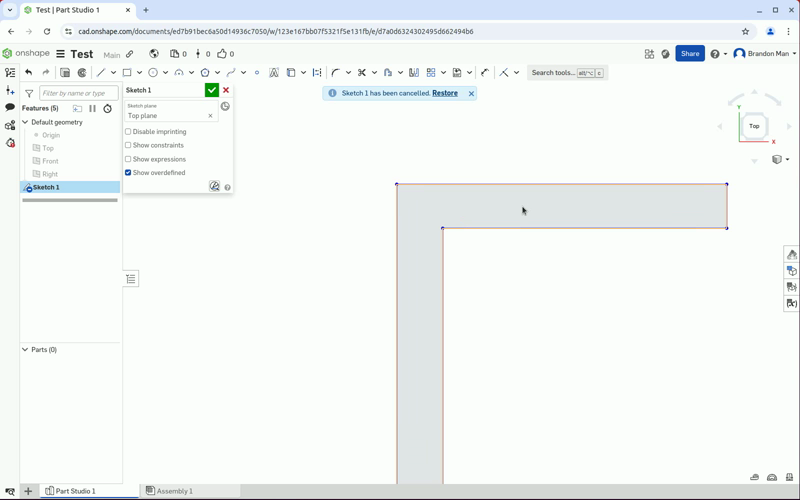
scroll(6)
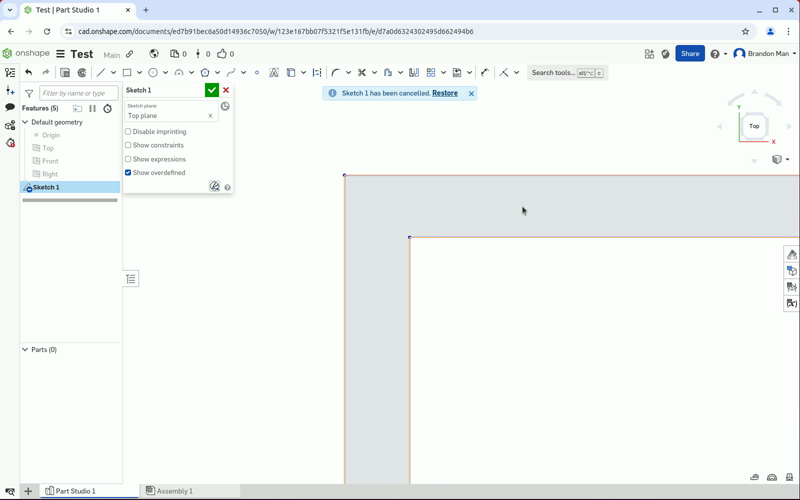
scroll(6)
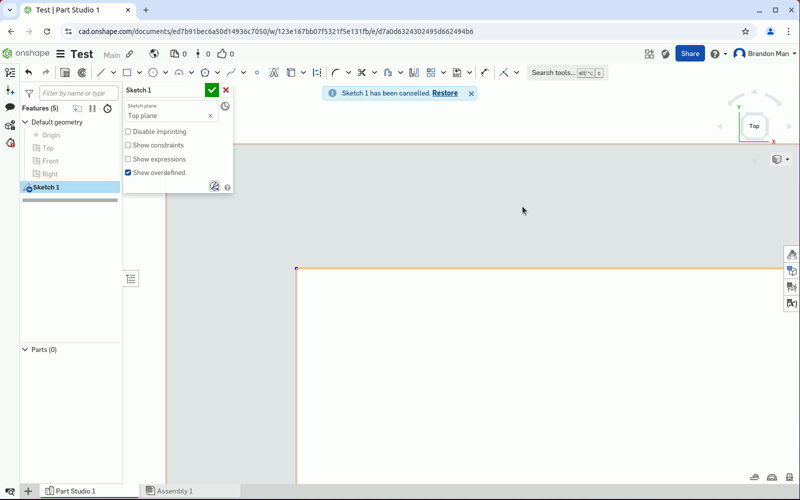
click(522, 206)
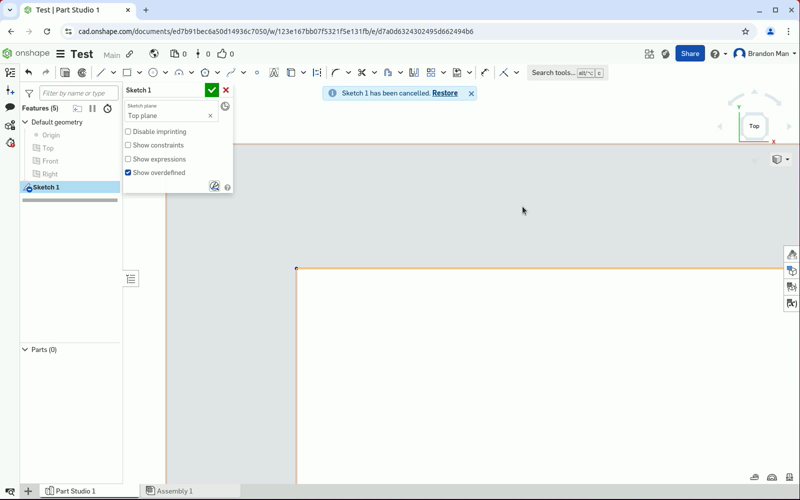
scroll(-6)
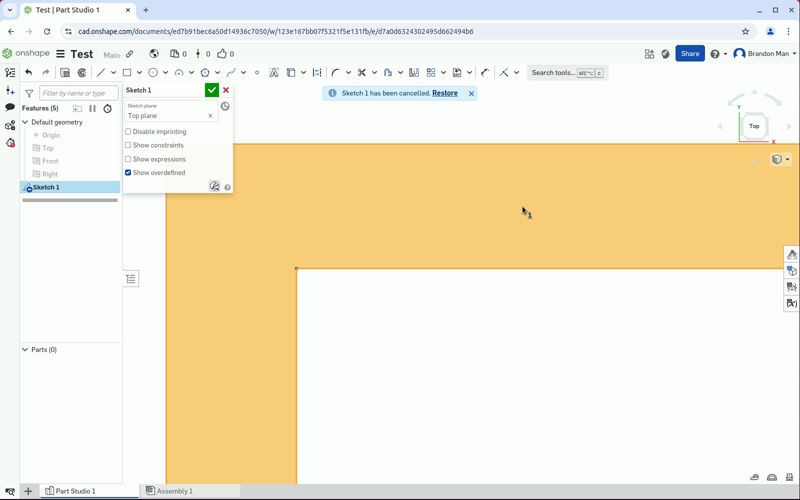
scroll(-6)
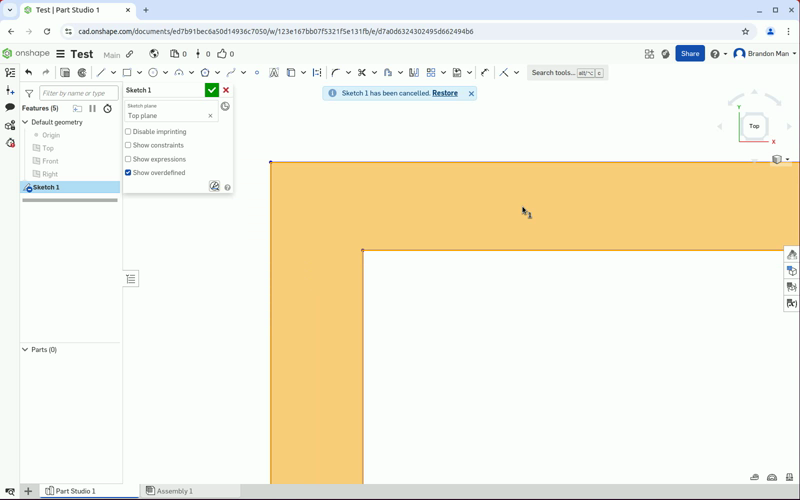
scroll(-6)
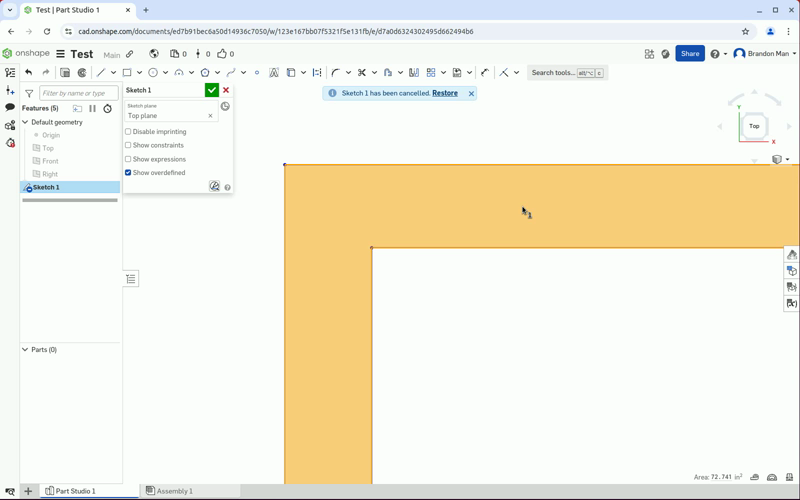
scroll(-6)
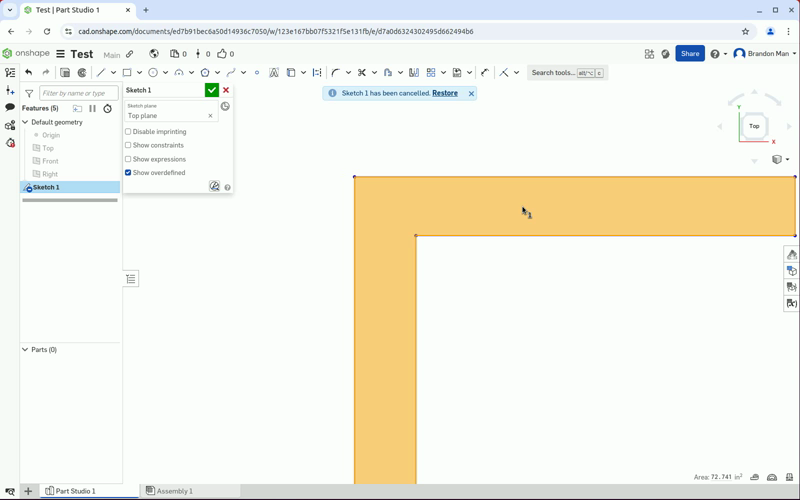
scroll(-6)
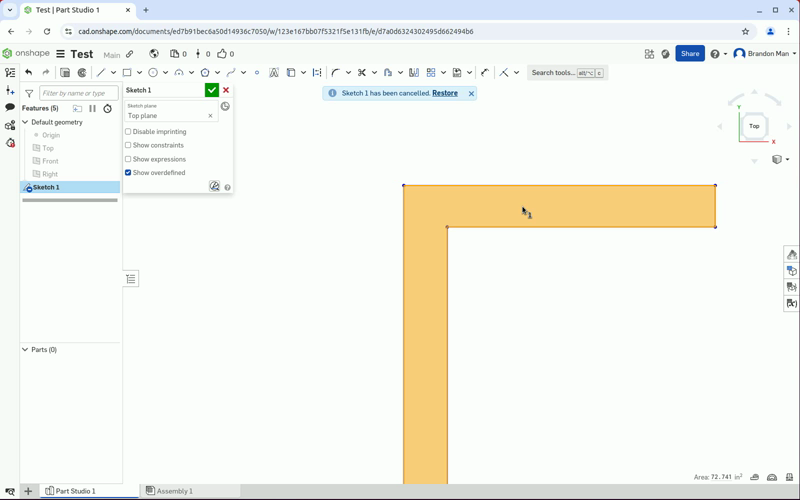
scroll(-6)
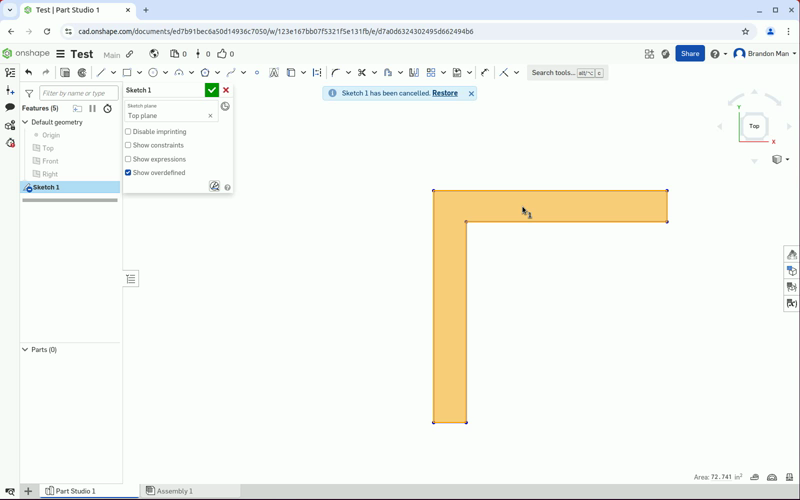
scroll(-6)
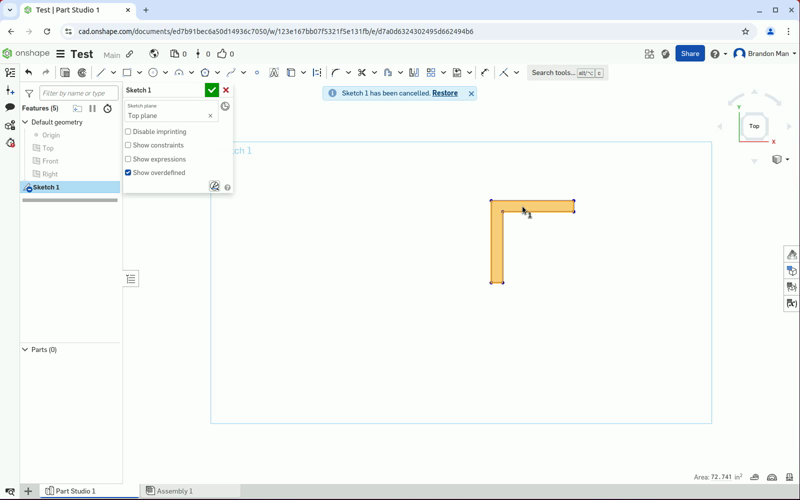
mouse_move(73, 352)
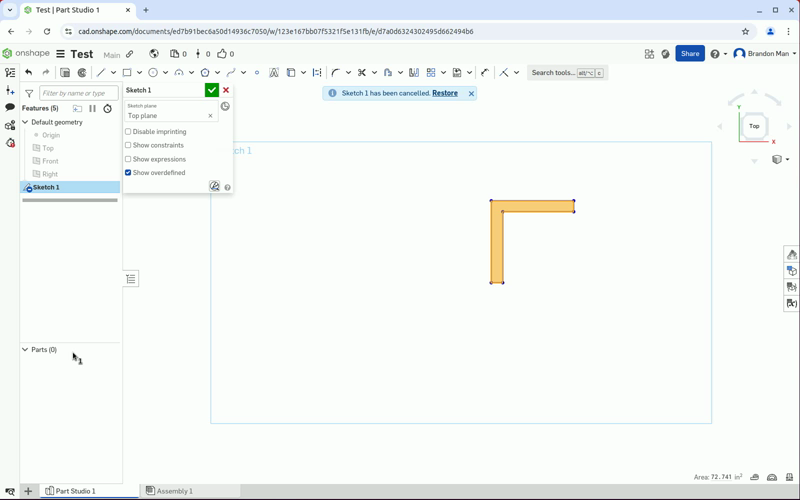
key(shift+y)
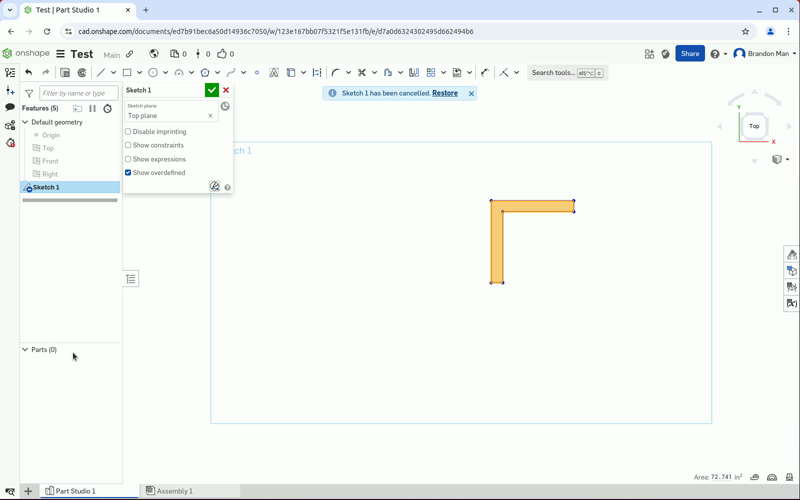
key(shift+e)
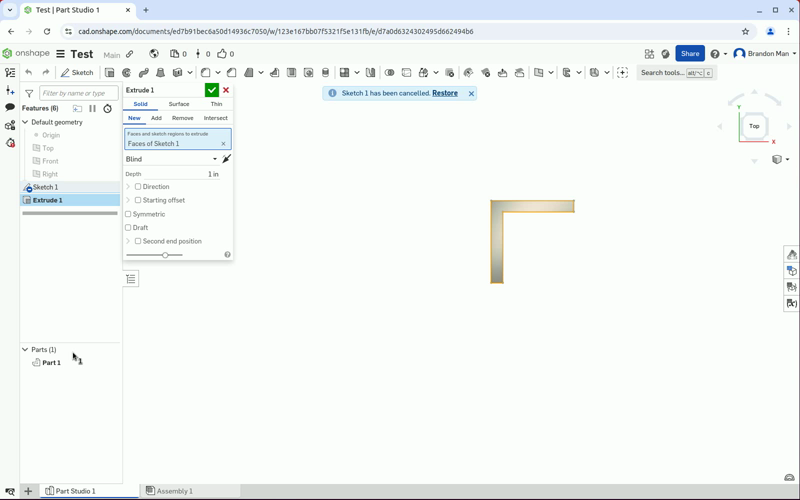
mouse_move(143, 106)
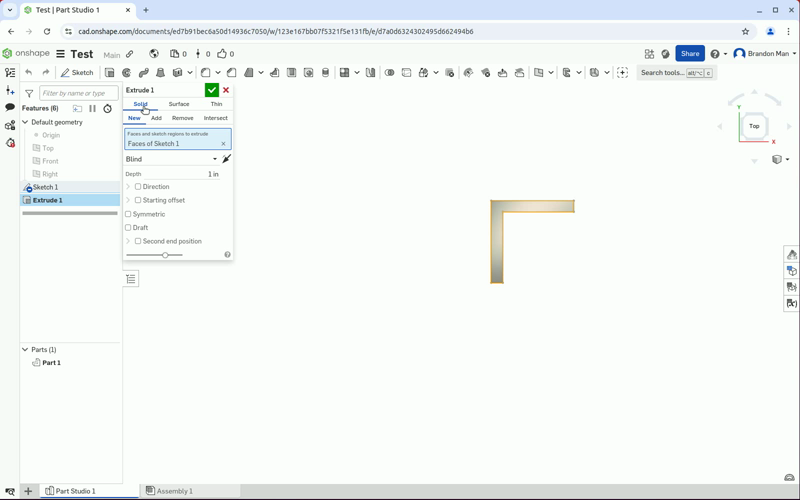
click(143, 106)
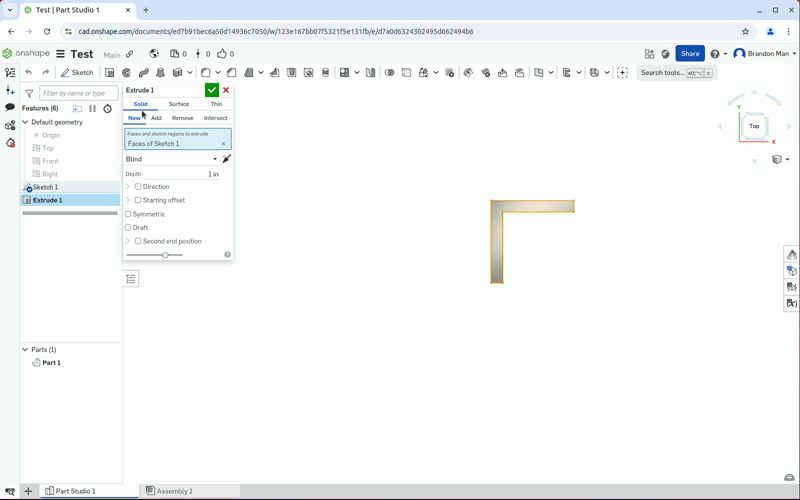
mouse_move(137, 120)
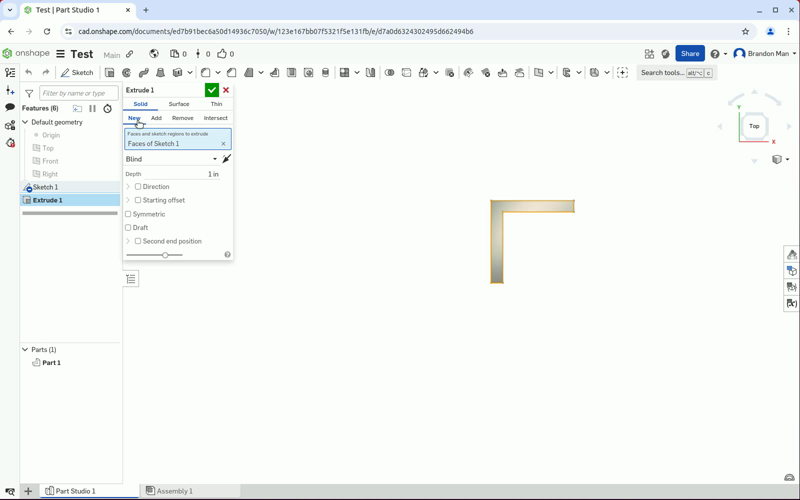
click(137, 120)
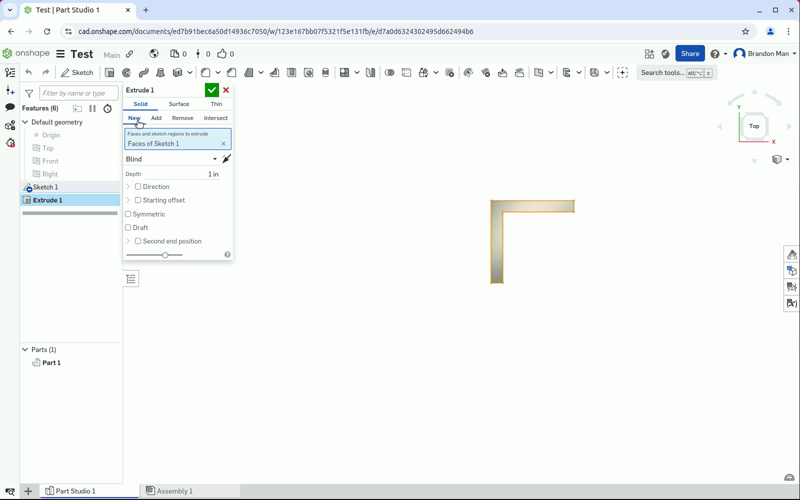
key(tab, 4)
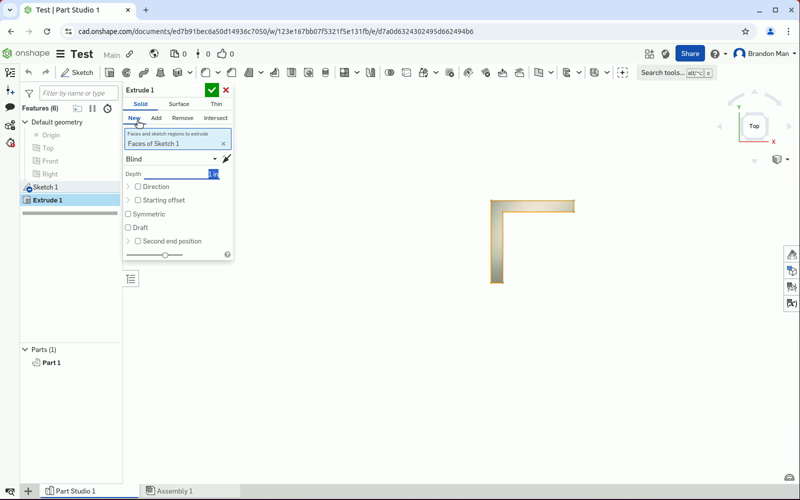
text(16.85)
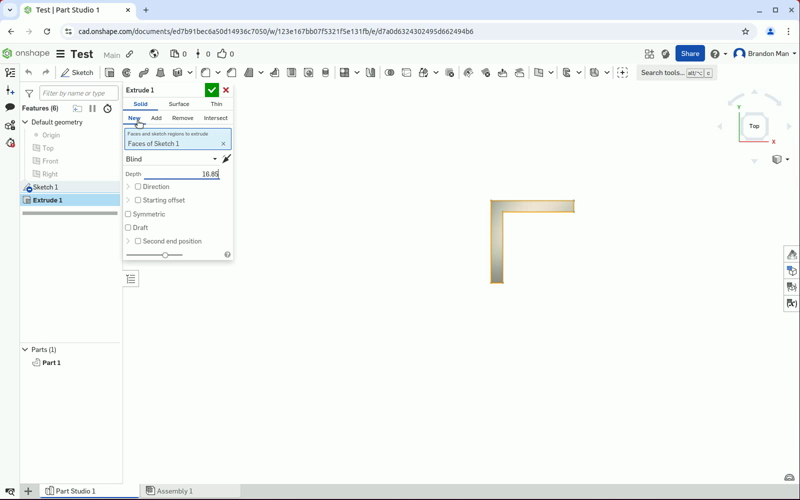
key(enter)
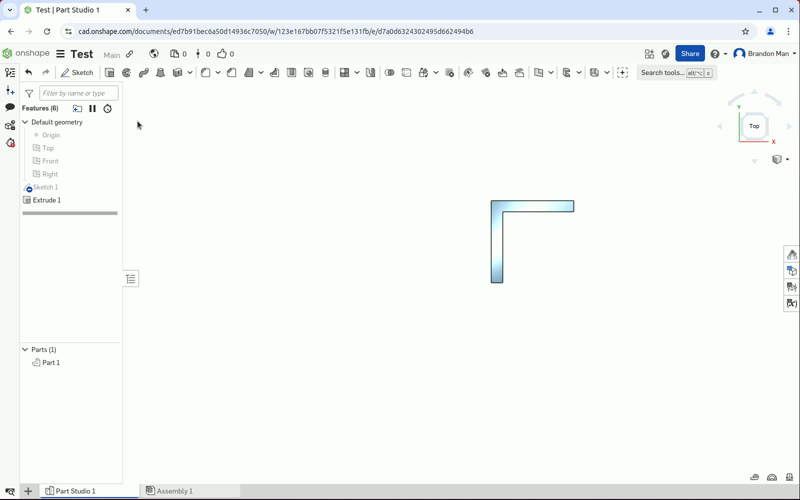
key(shift+h)
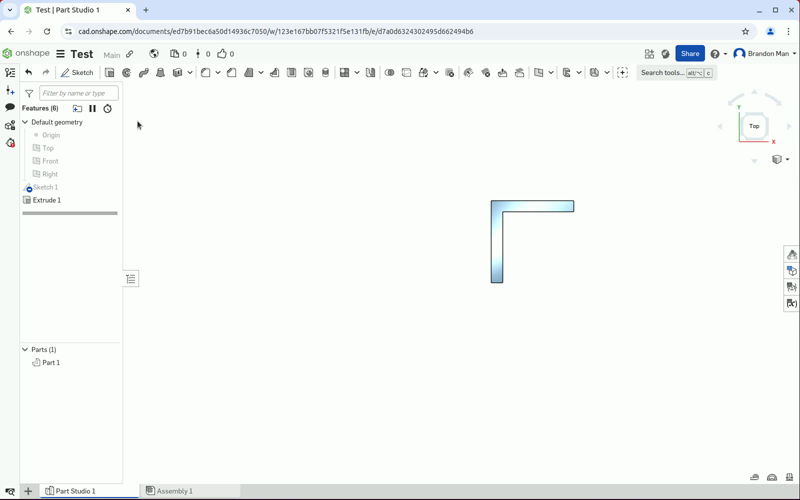
key(shift+h)
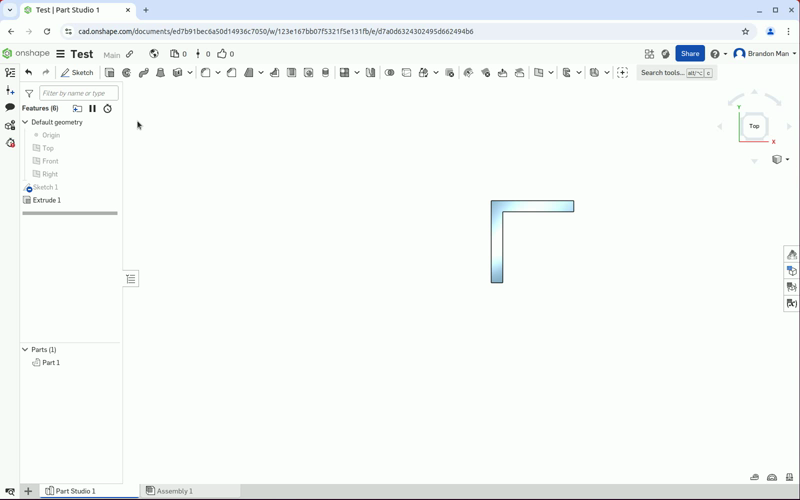
mouse_move(73, 189)
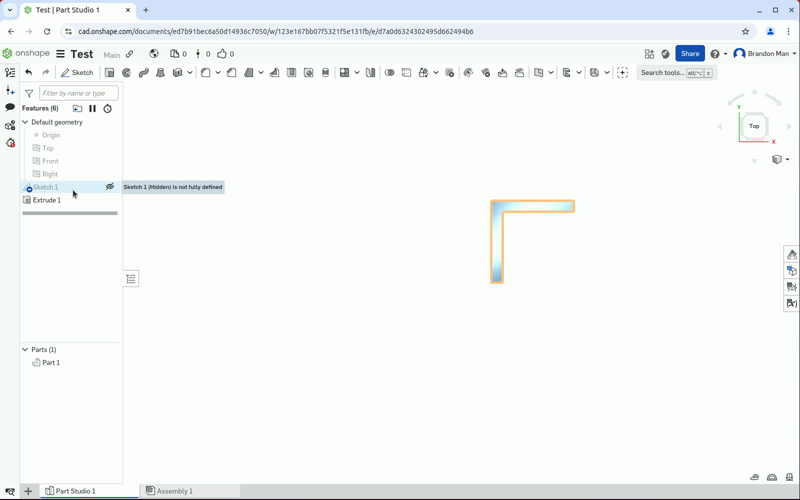
click(73, 189)
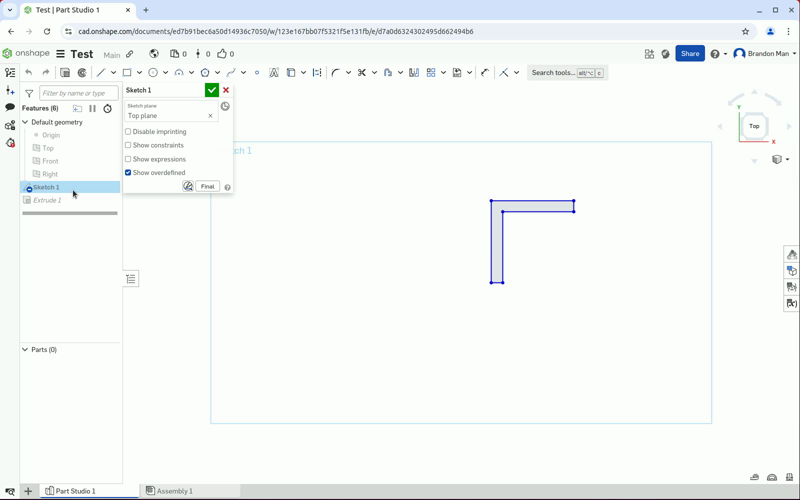
mouse_move(229, 92)
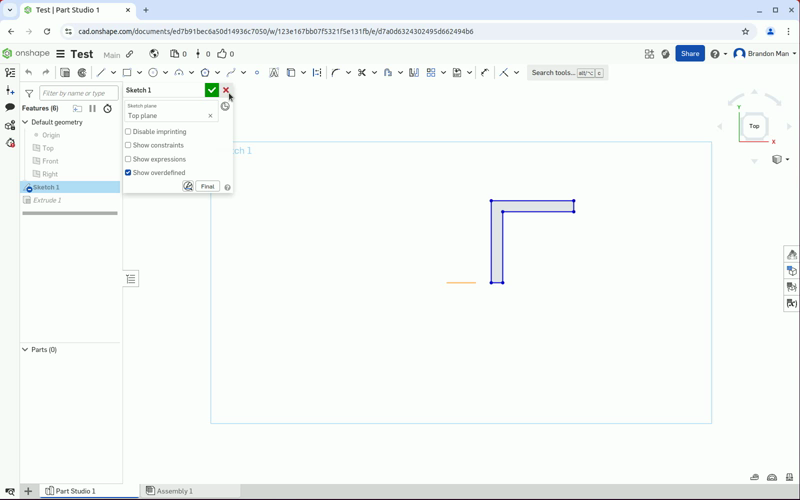
click(229, 92)
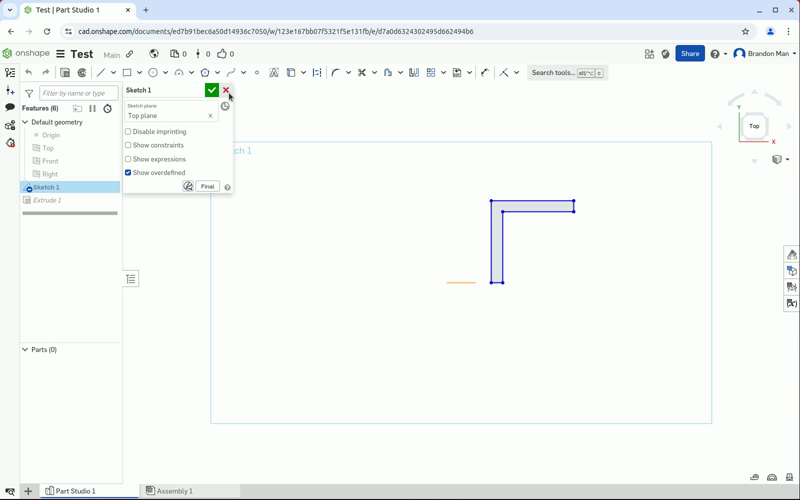
key(shift+s)
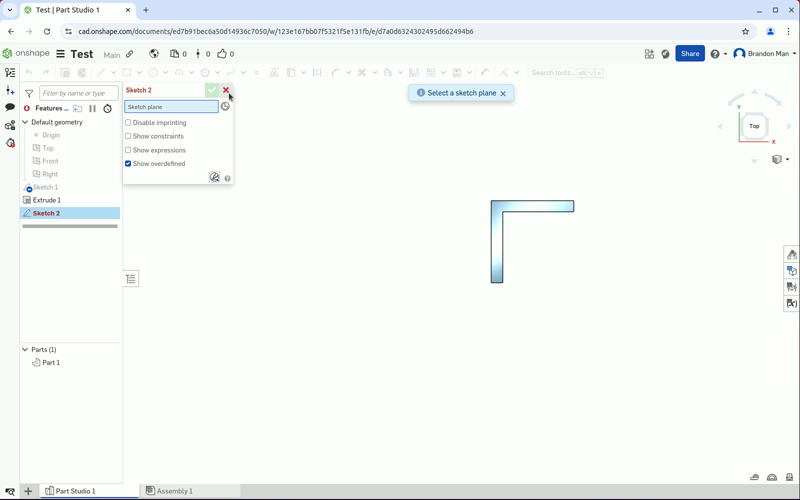
mouse_move(73, 150)
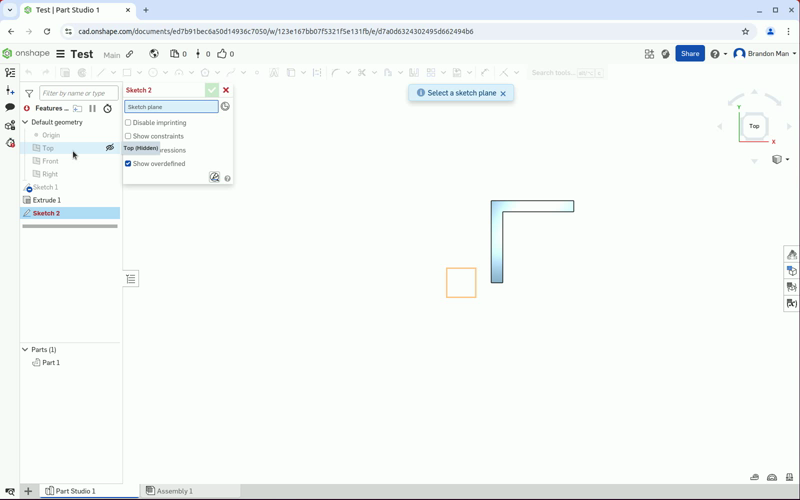
click(73, 150)
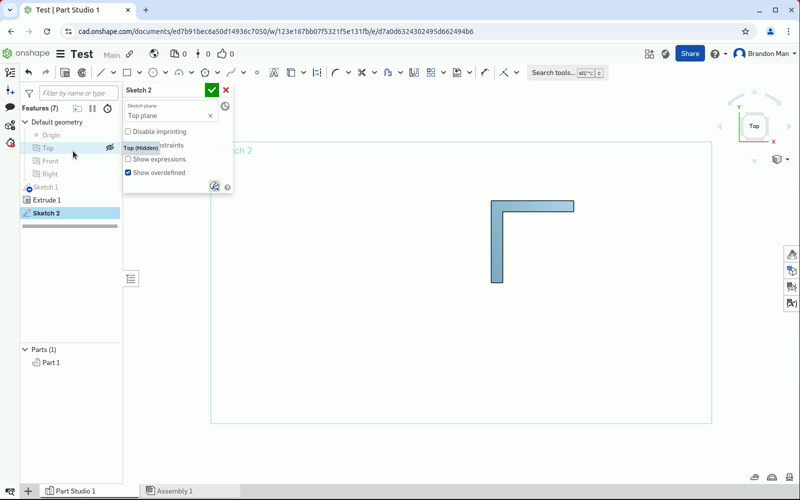
mouse_move(73, 352)
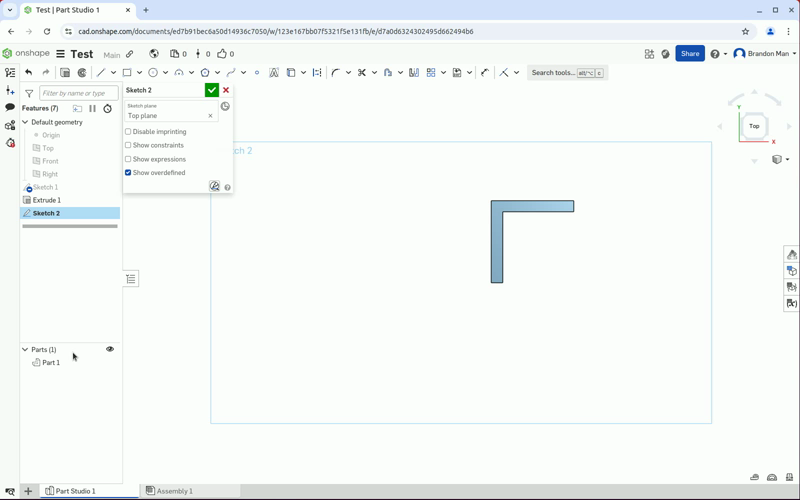
key(y)
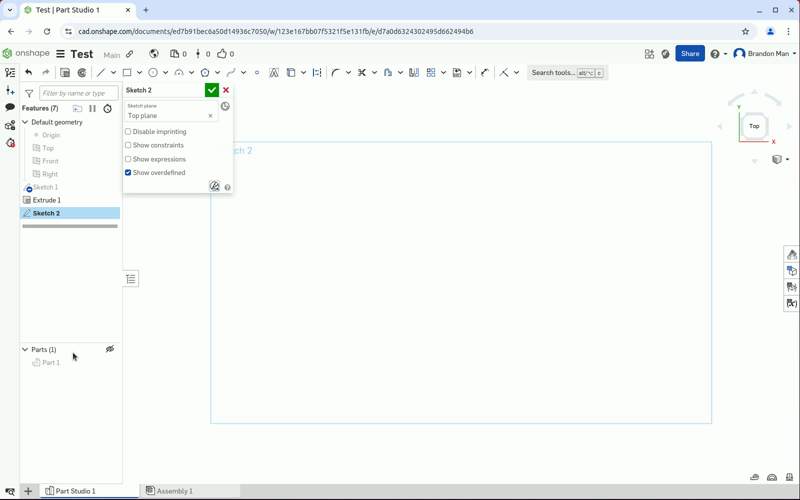
key(l)
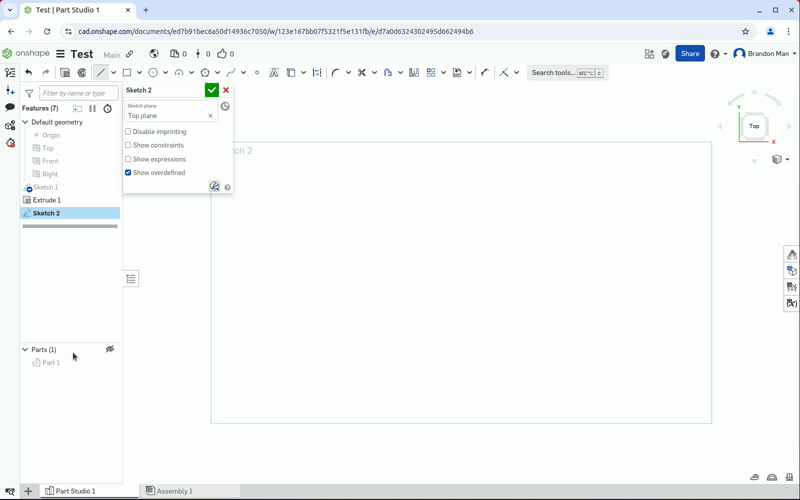
key_down(shift)
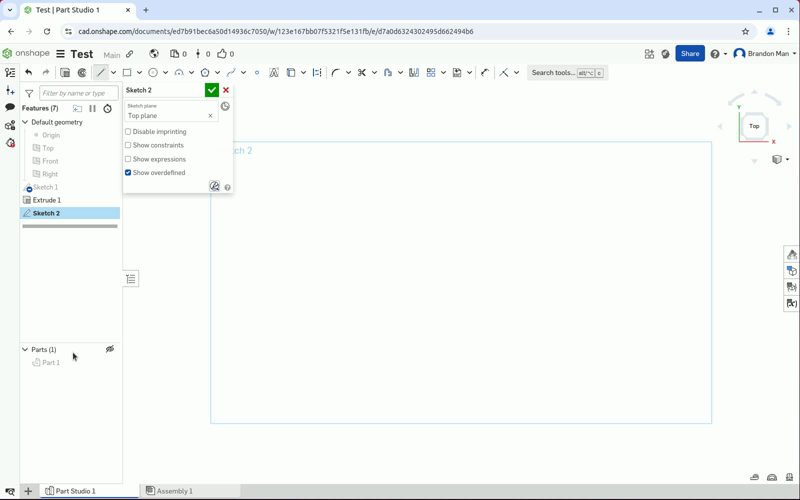
mouse_move(348, 211)
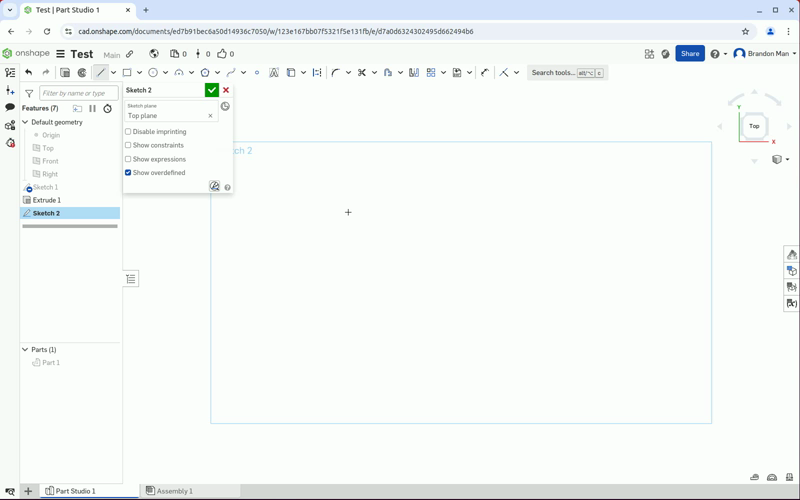
click(348, 211)
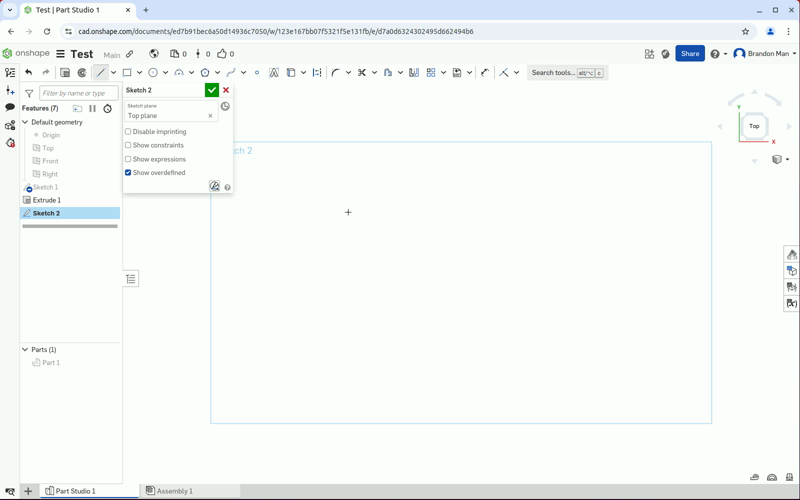
key_up(shift)
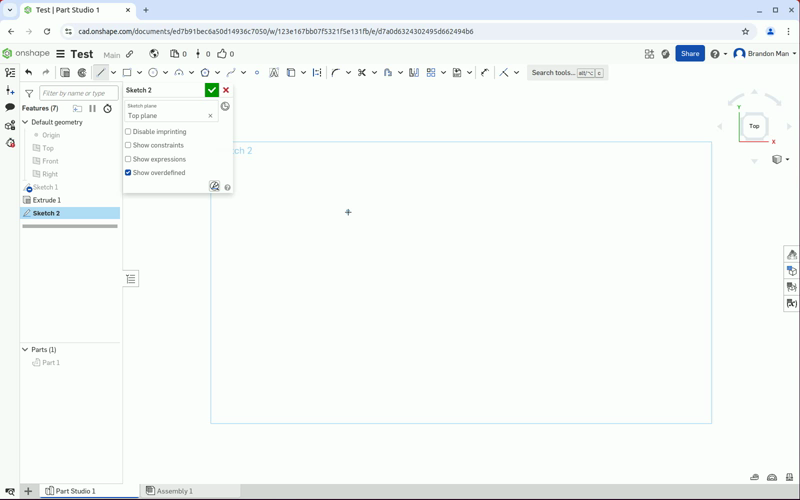
key_down(shift)
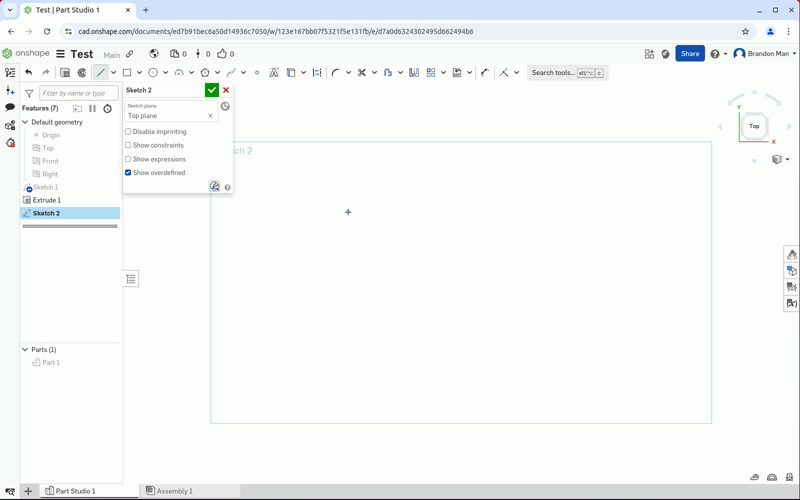
mouse_move(419, 211)
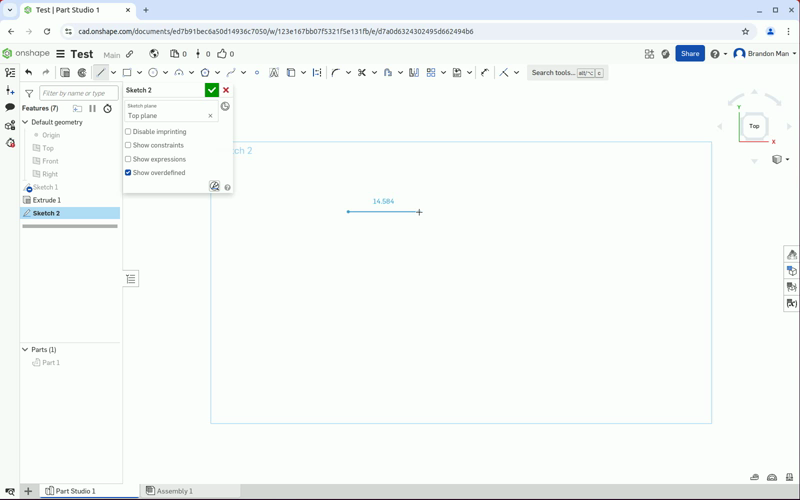
click(419, 211)
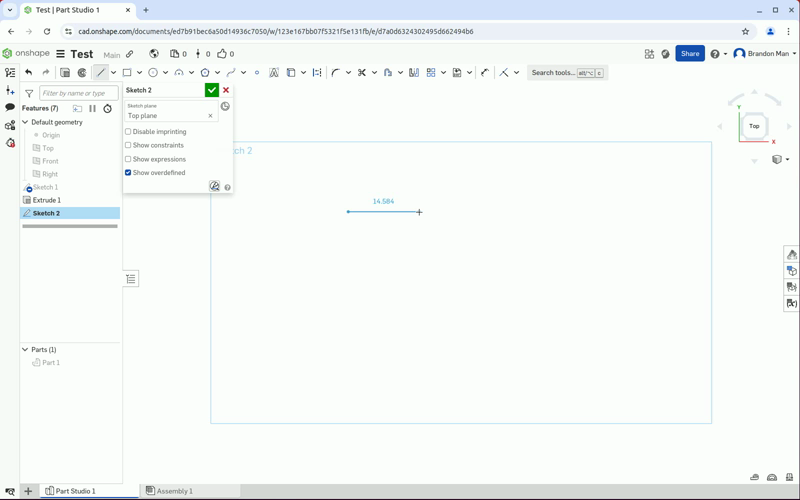
key_up(shift)
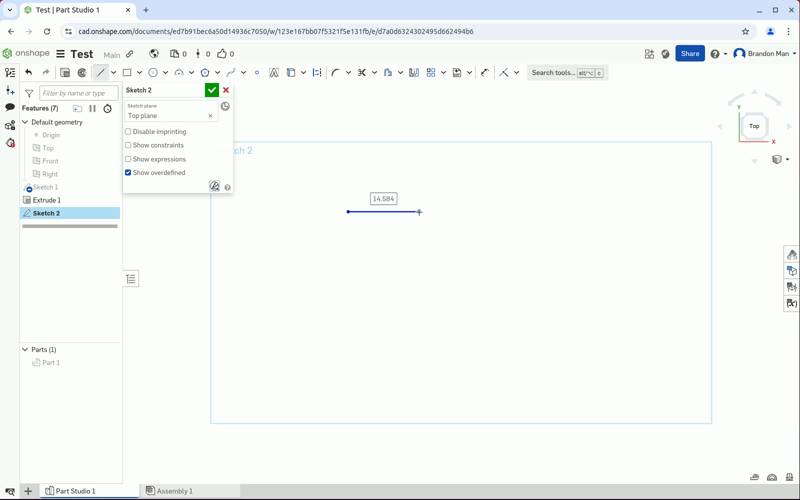
key_down(shift)
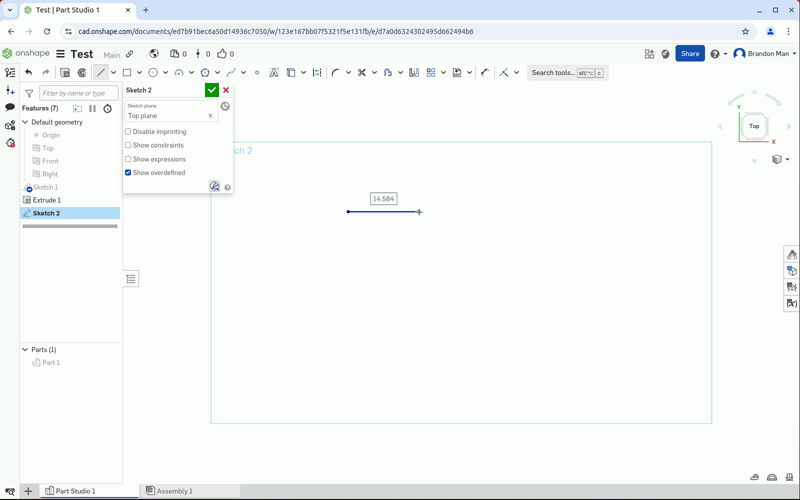
mouse_move(419, 282)
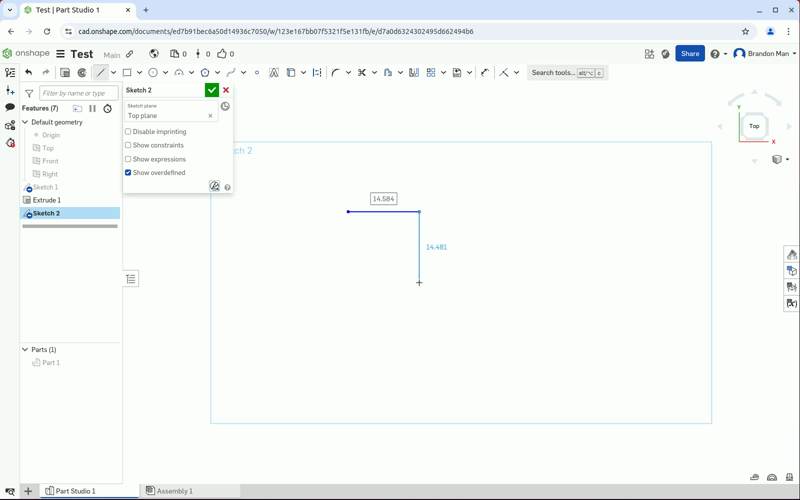
click(419, 282)
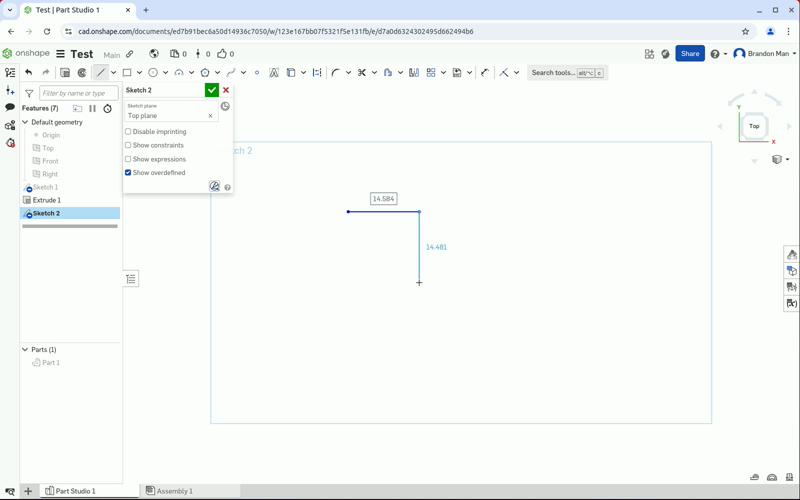
key_up(shift)
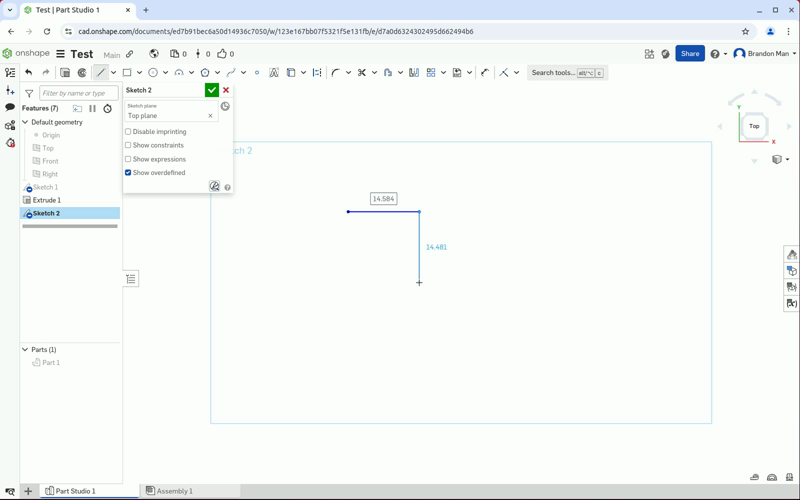
key_down(shift)
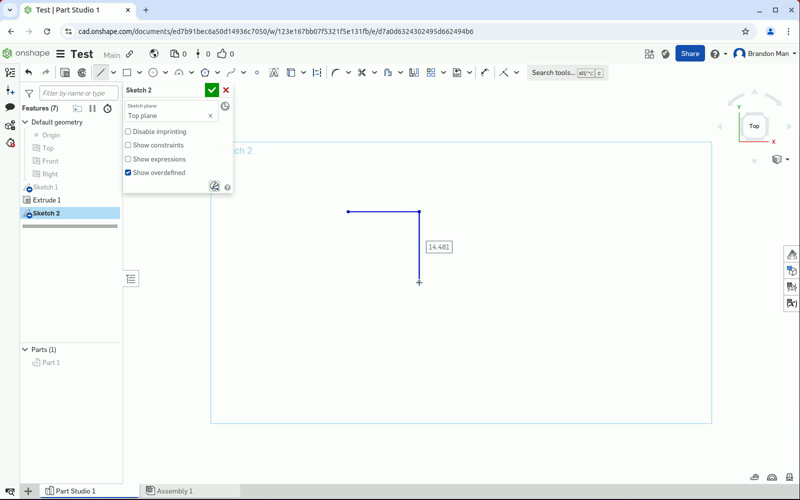
mouse_move(449, 282)
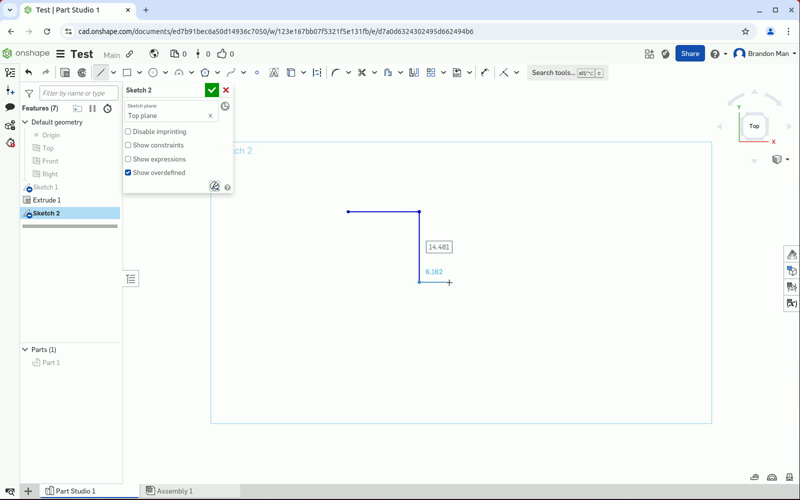
mouse_move(430, 282)
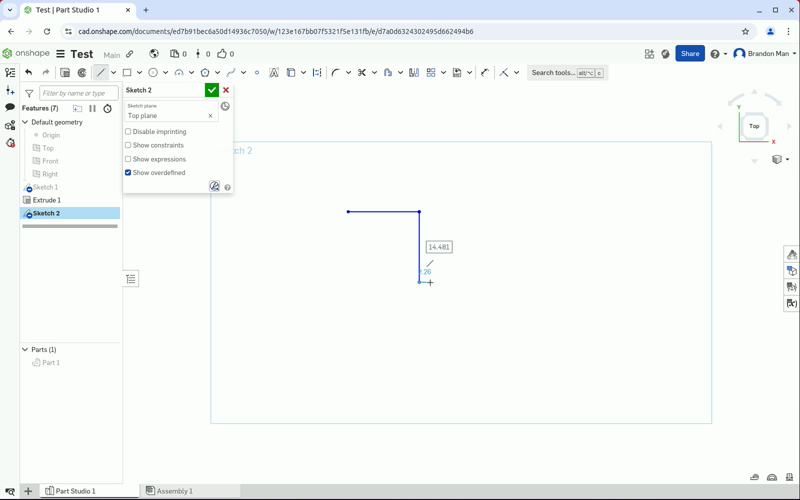
click(430, 282)
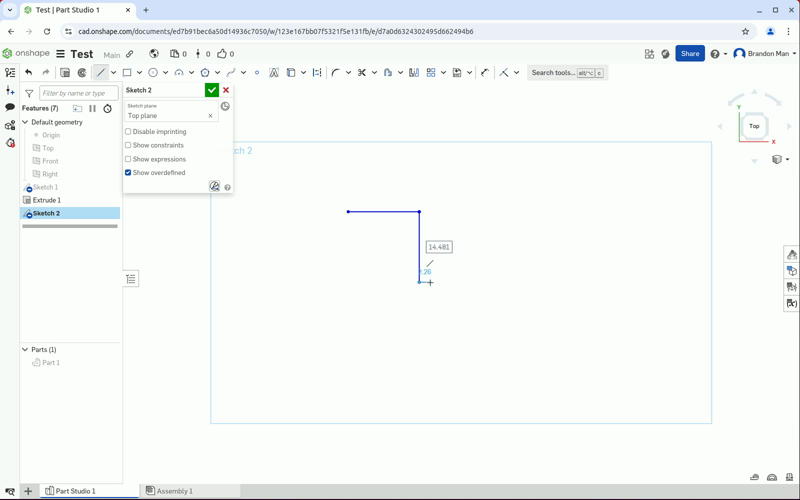
key_up(shift)
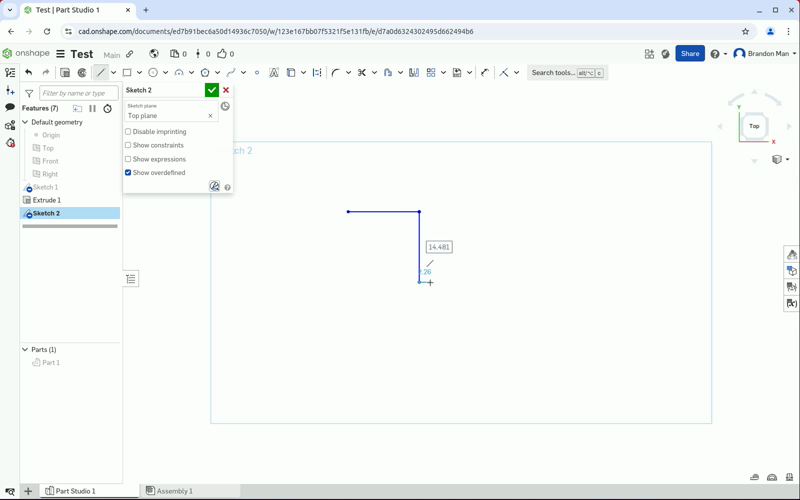
key_down(shift)
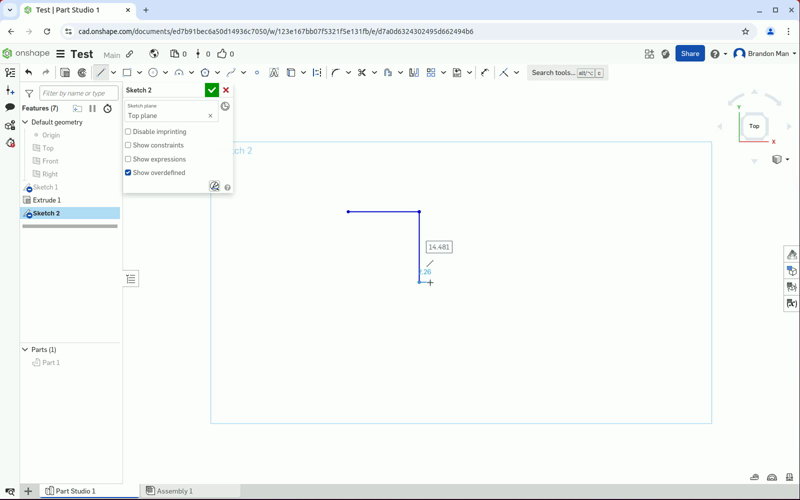
mouse_move(430, 200)
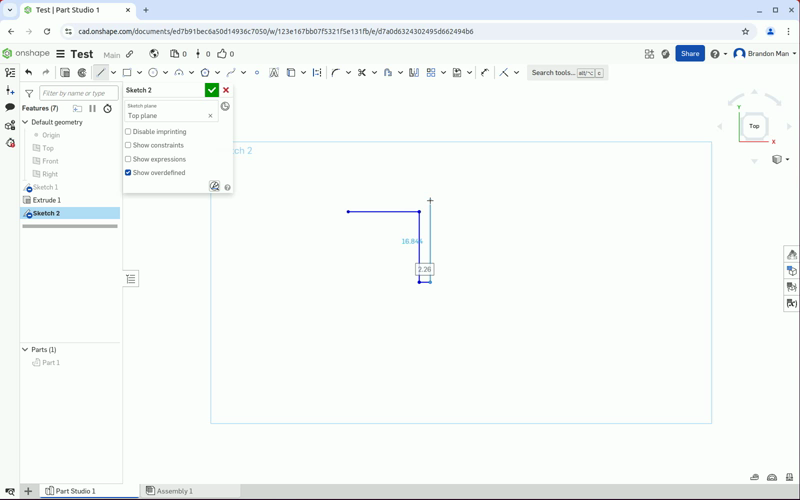
click(430, 200)
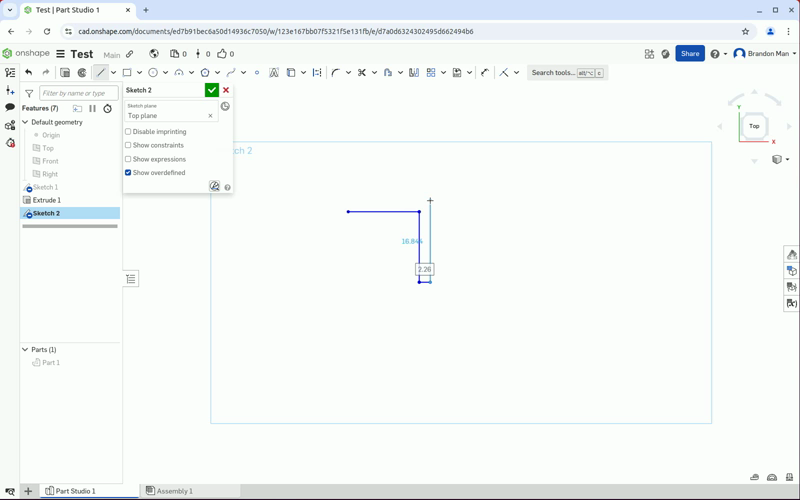
key_up(shift)
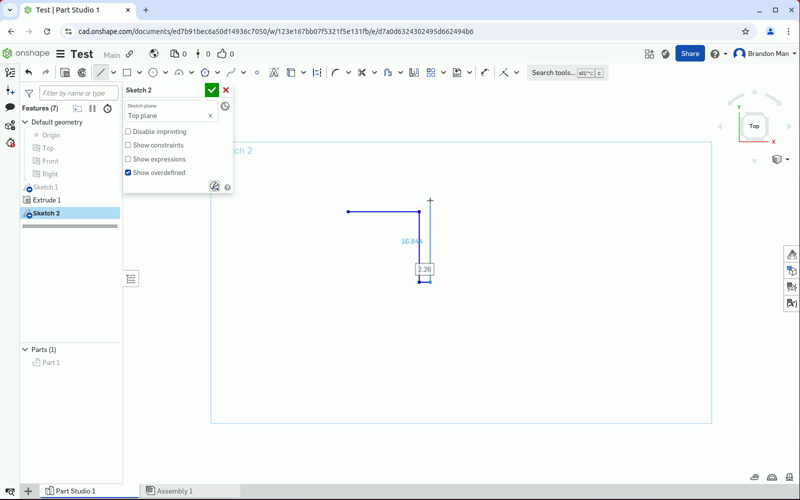
key_down(shift)
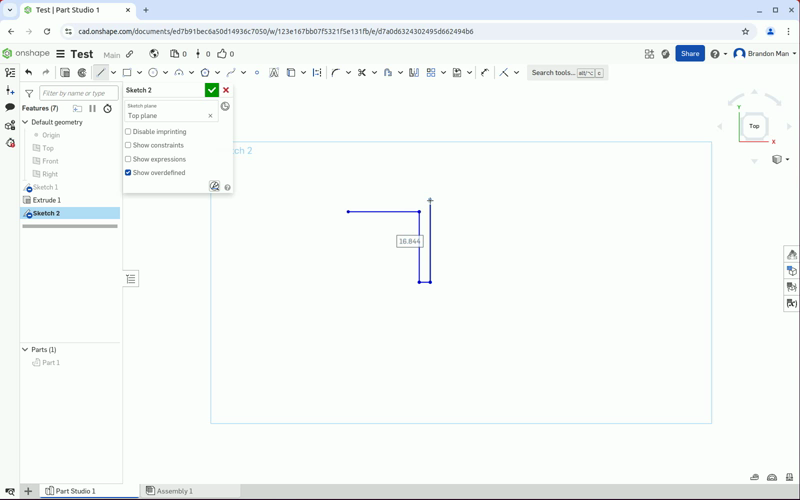
mouse_move(348, 200)
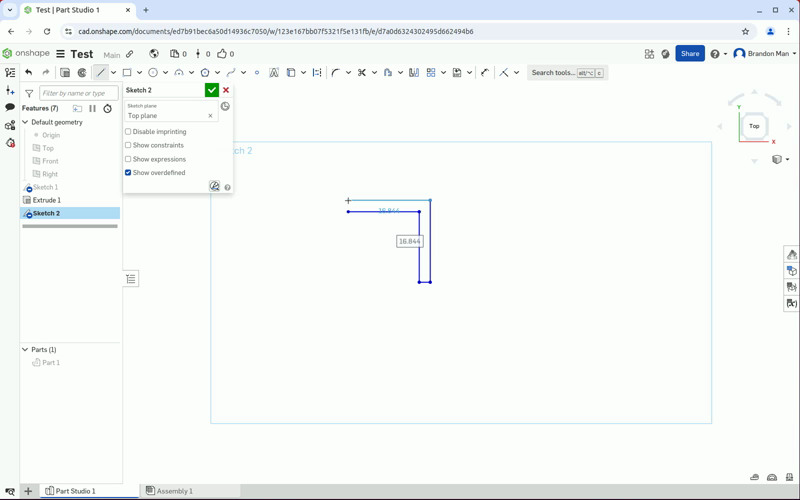
click(348, 200)
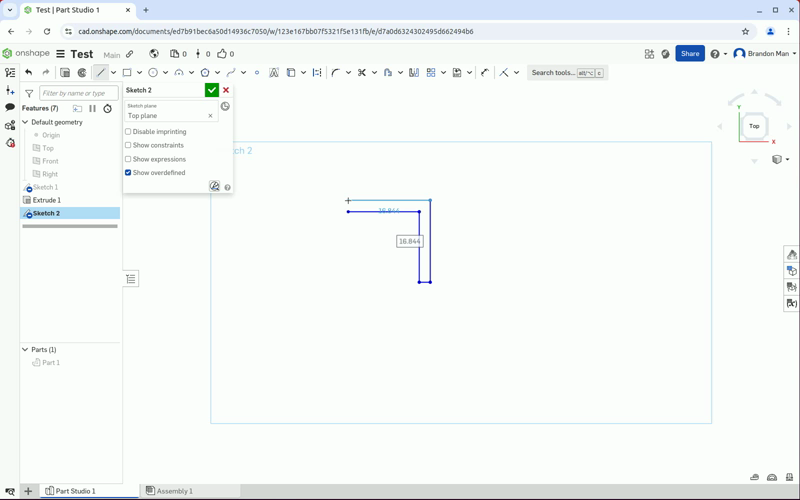
key_up(shift)
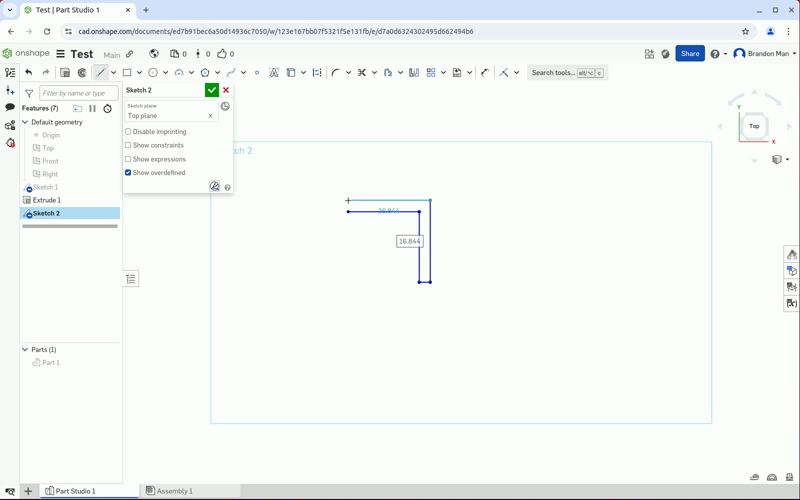
mouse_move(378, 200)
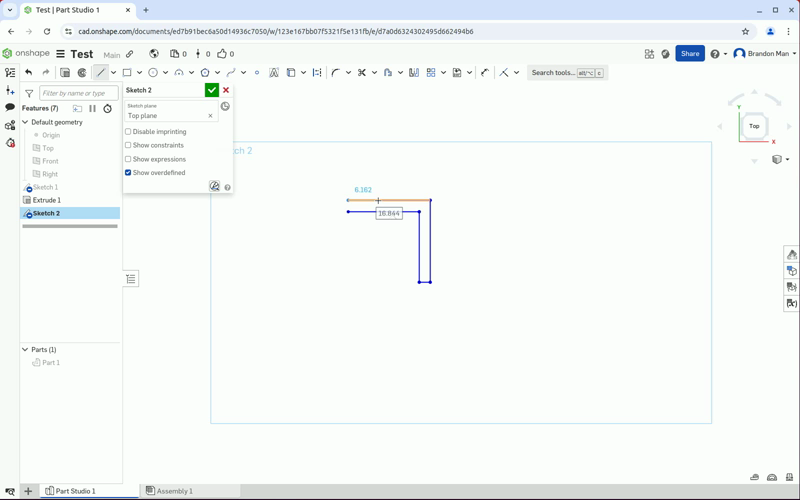
key_down(shift)
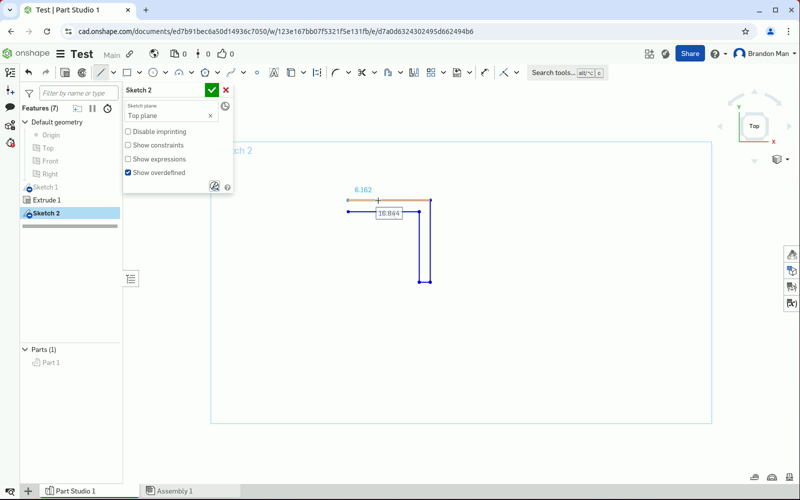
mouse_move(348, 211)
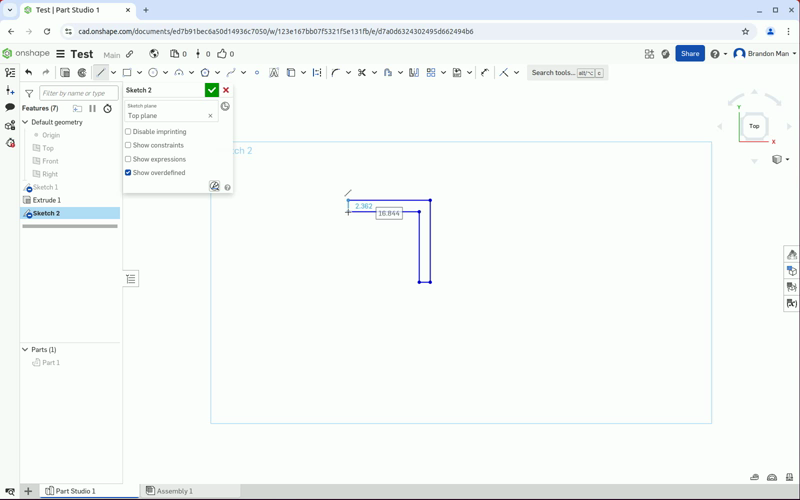
key_up(shift)
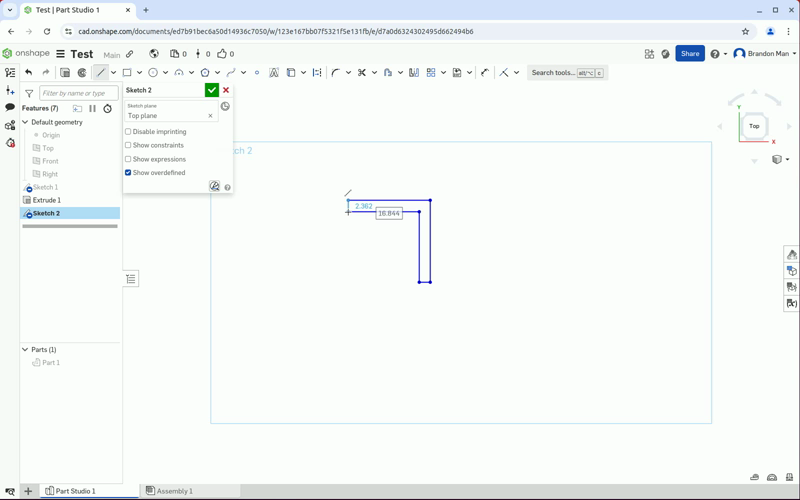
click(348, 211)
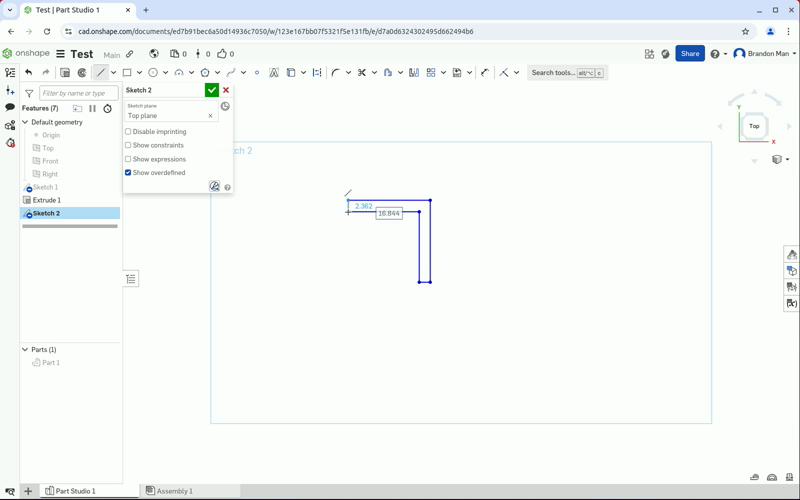
key(esc)
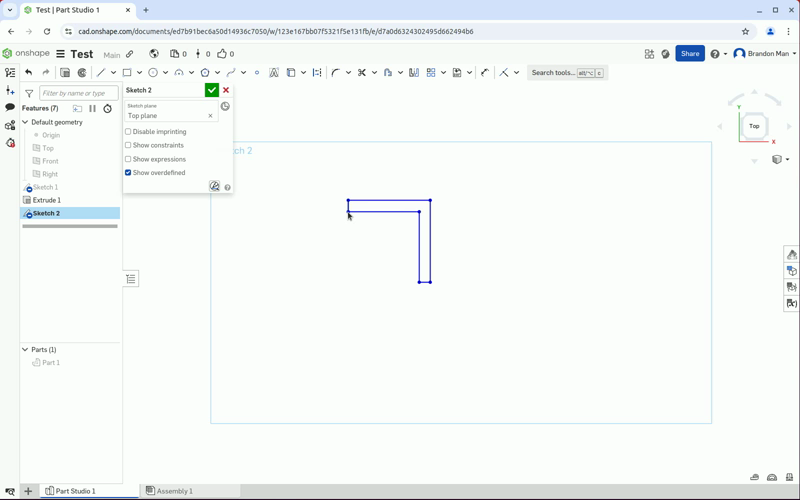
mouse_move(419, 204)
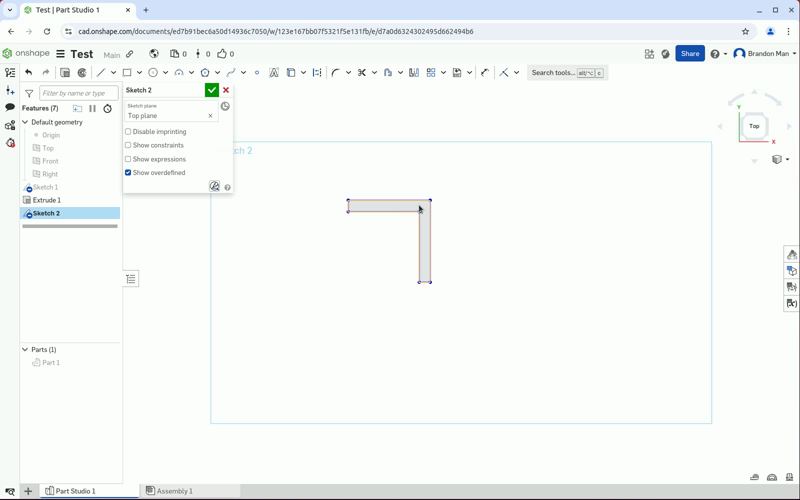
scroll(6)
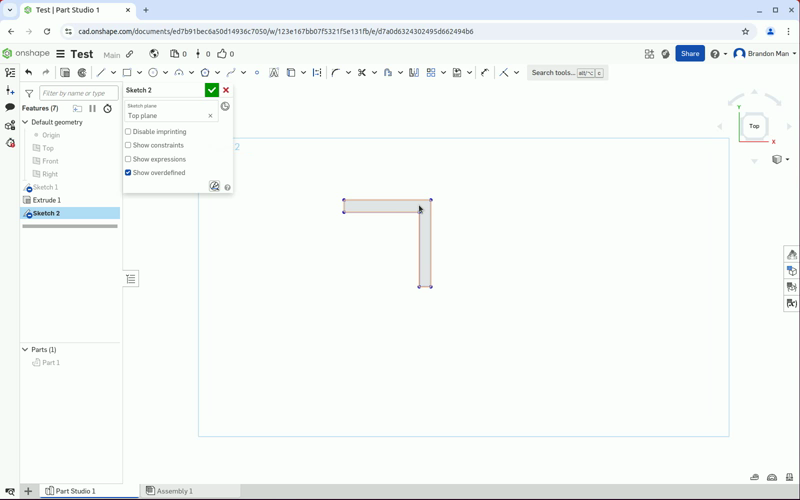
scroll(6)
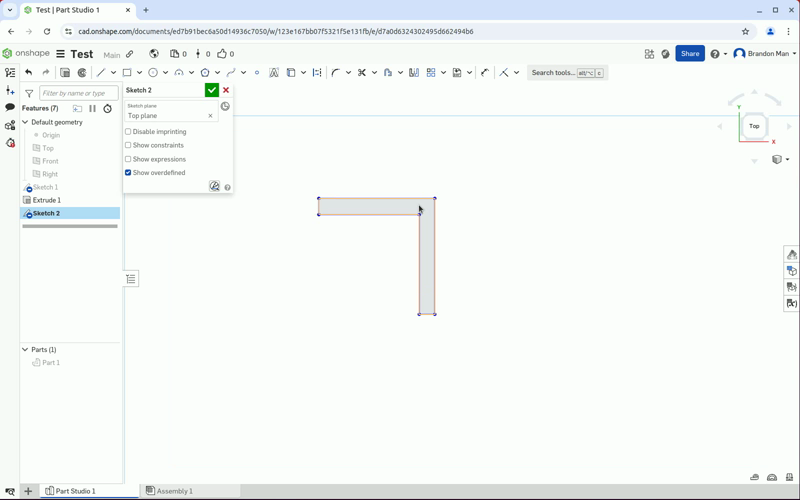
scroll(6)
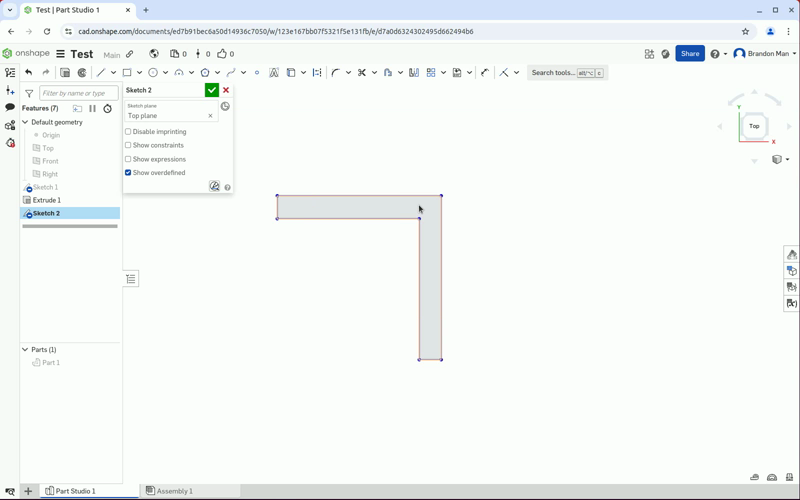
scroll(6)
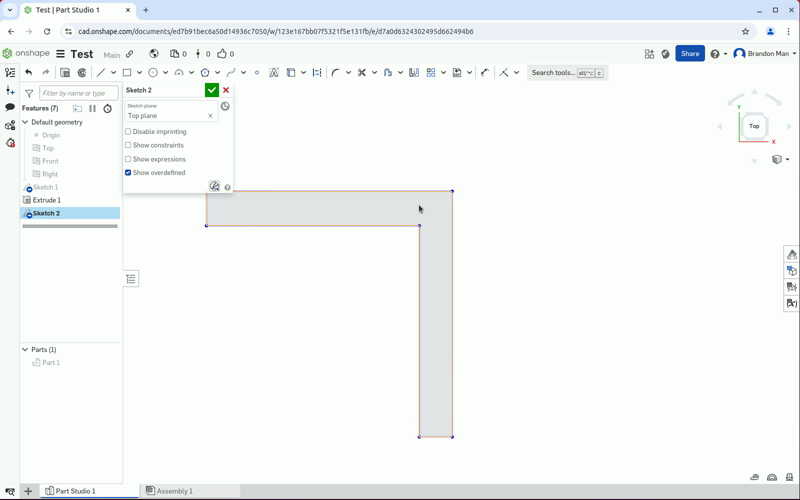
scroll(6)
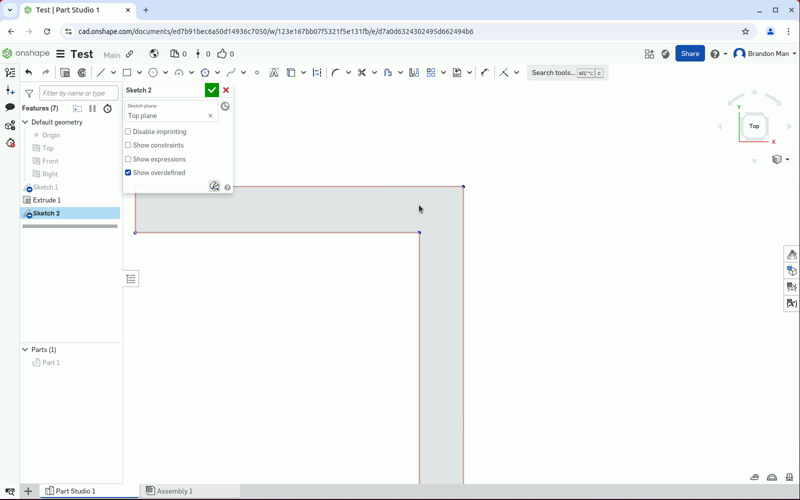
scroll(6)
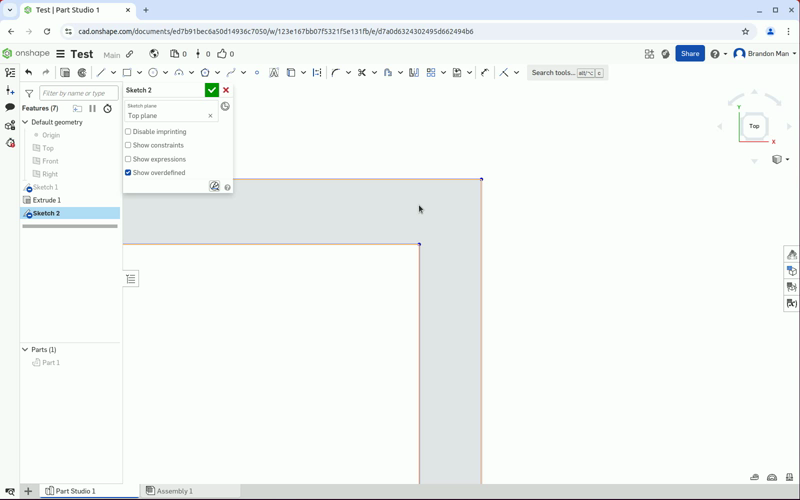
scroll(6)
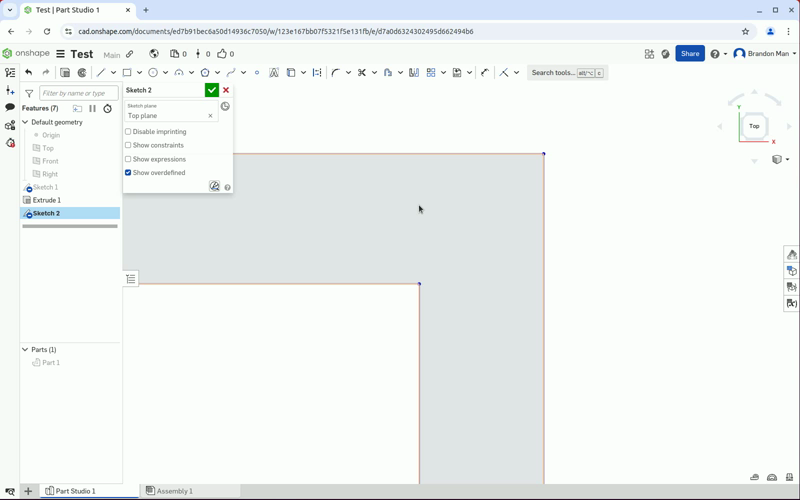
click(419, 204)
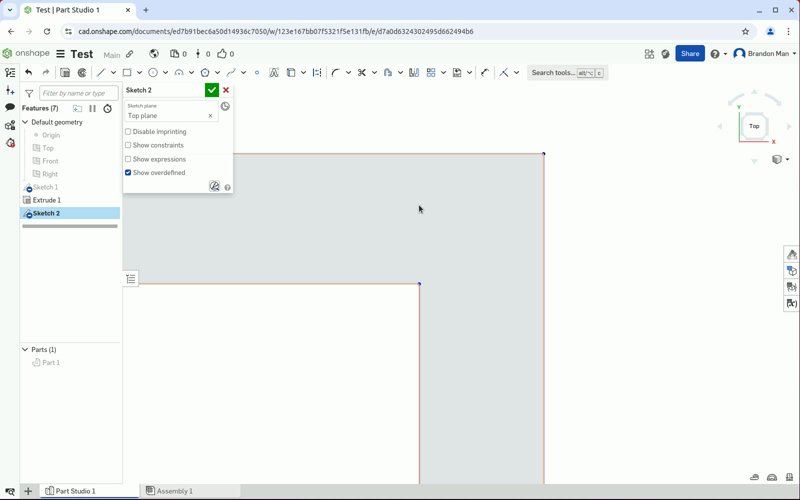
scroll(-6)
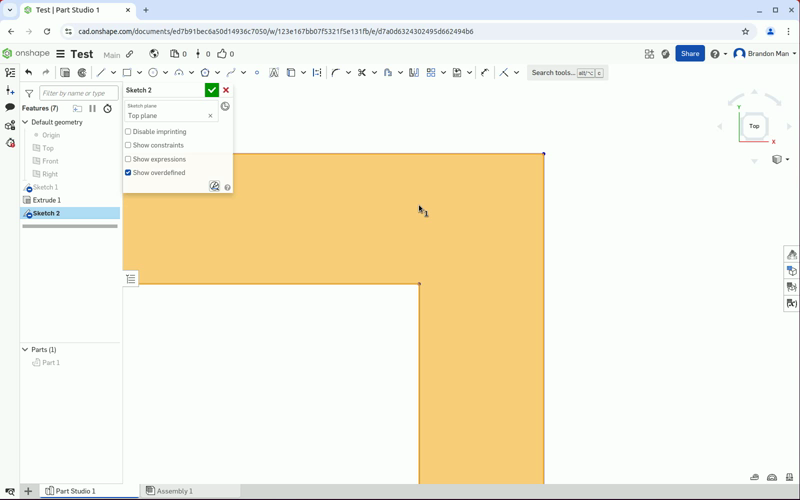
scroll(-6)
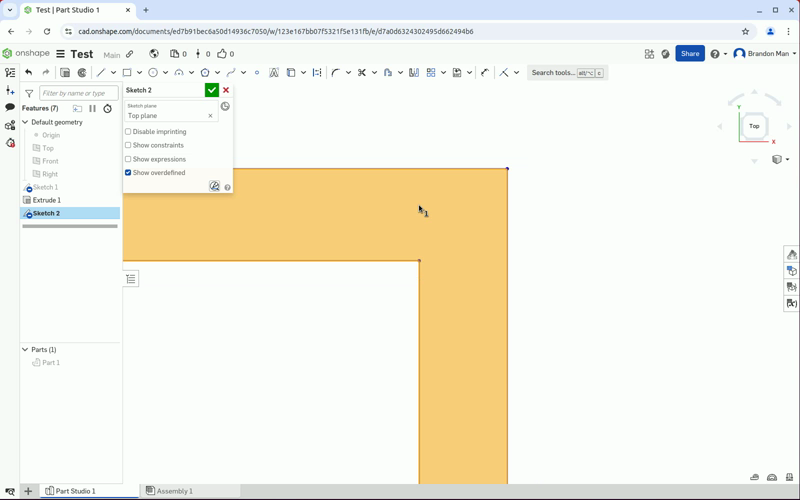
scroll(-6)
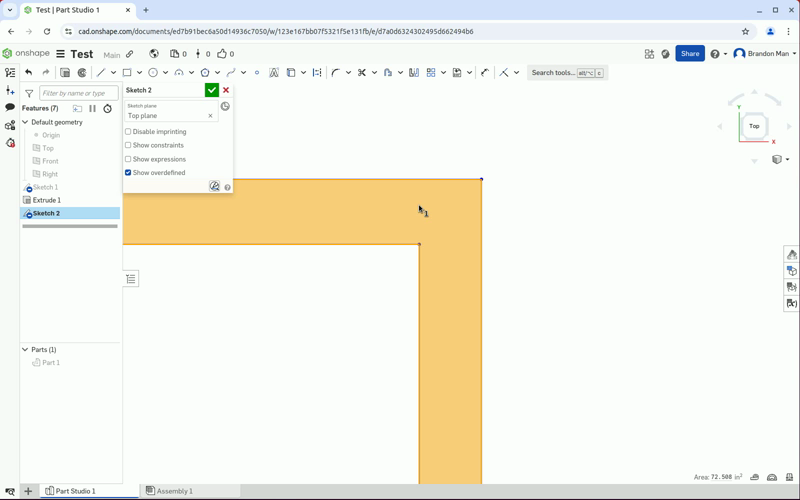
scroll(-6)
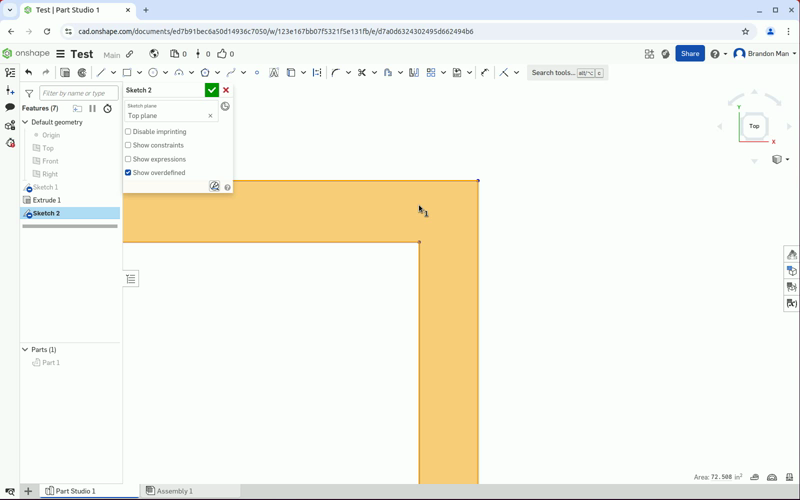
scroll(-6)
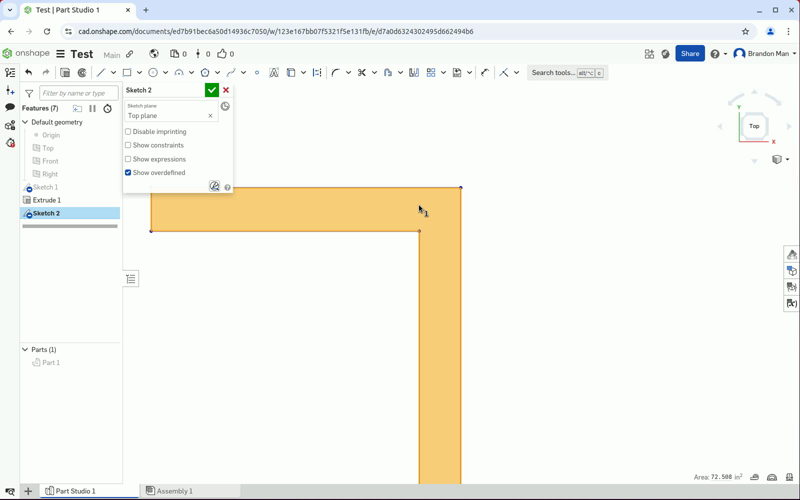
scroll(-6)
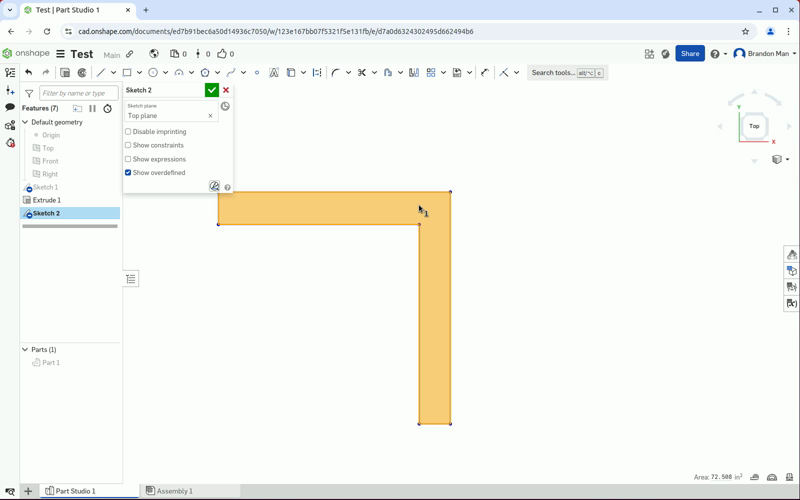
scroll(-6)
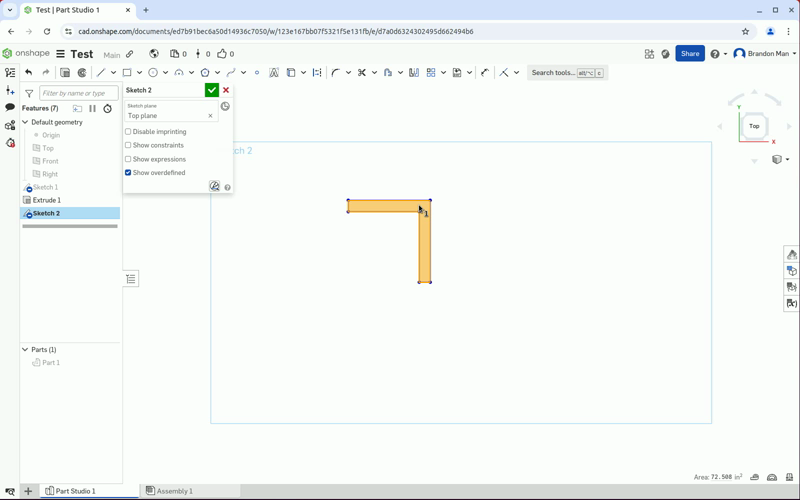
mouse_move(73, 352)
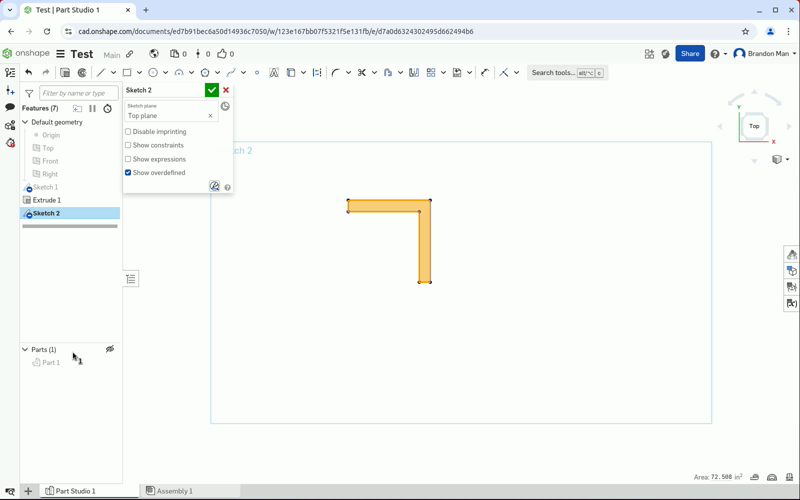
key(shift+y)
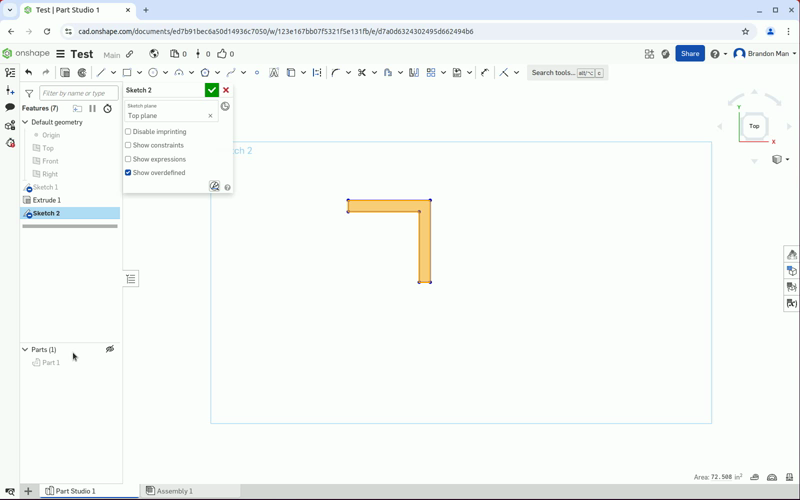
key(shift+e)
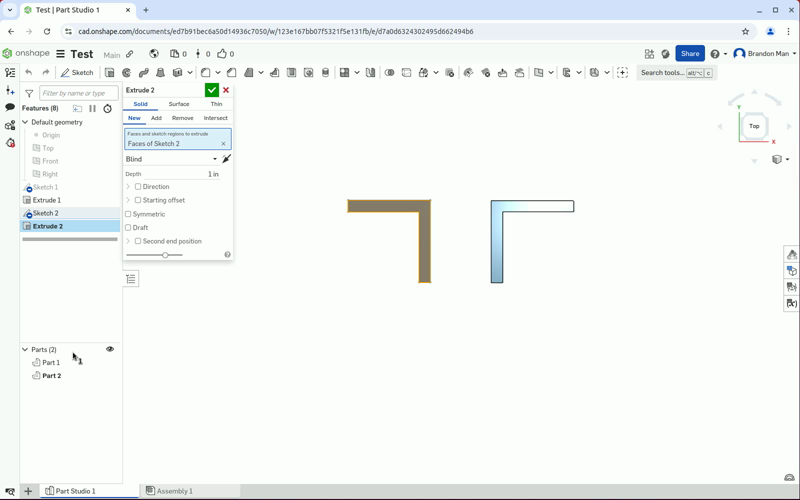
mouse_move(143, 106)
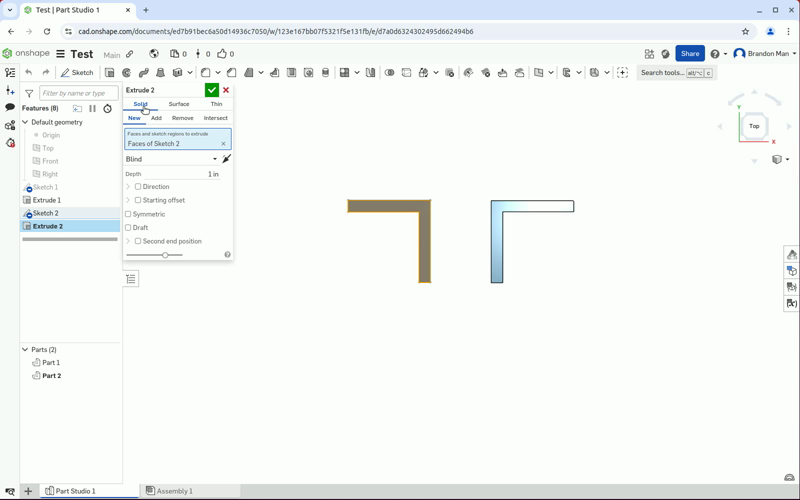
click(143, 106)
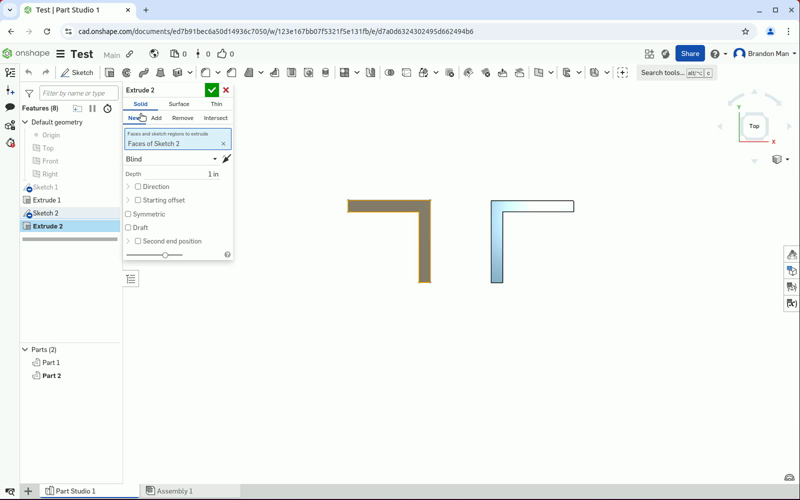
mouse_move(137, 120)
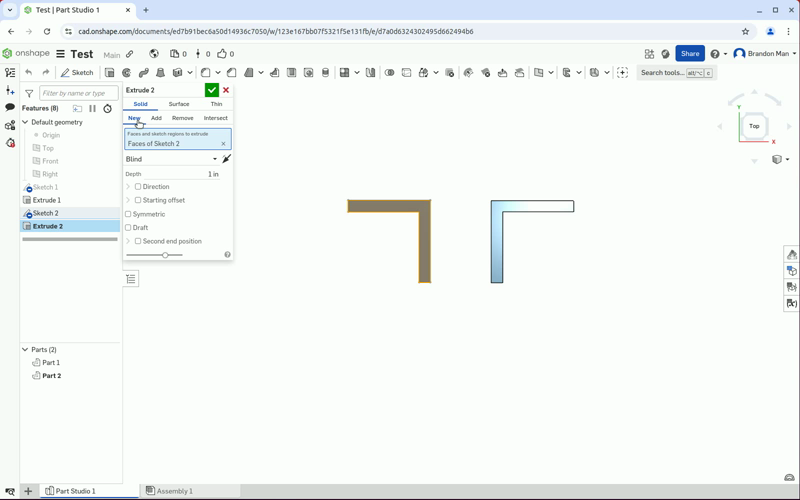
click(137, 120)
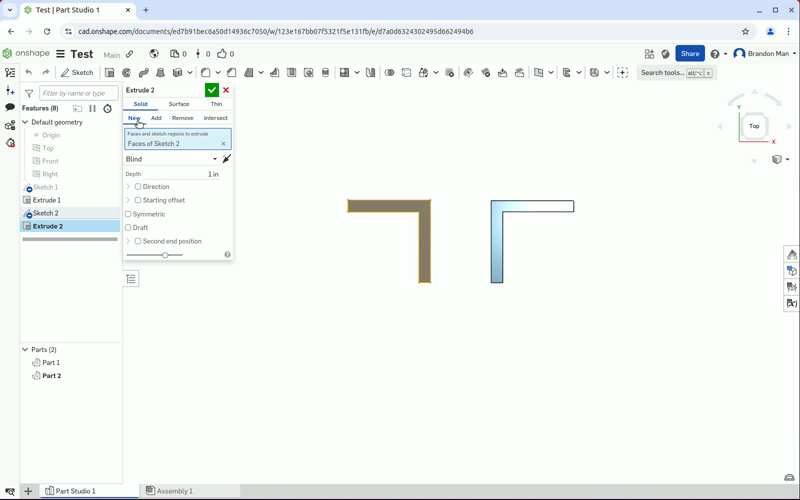
key(tab, 4)
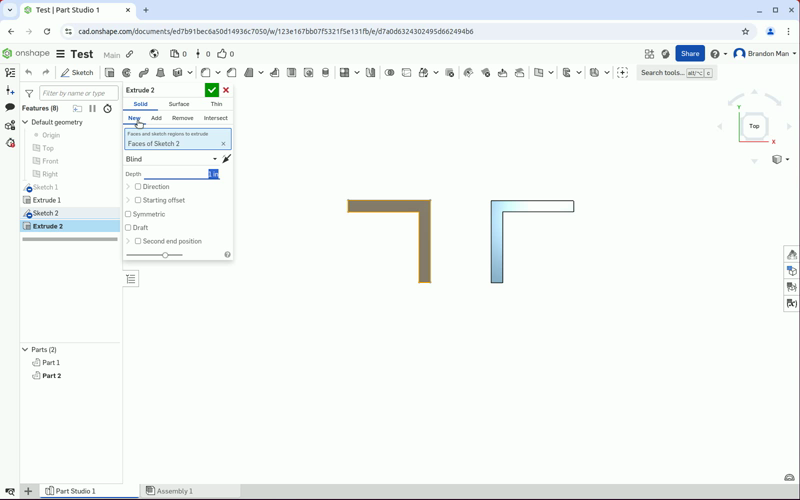
text(16.85)
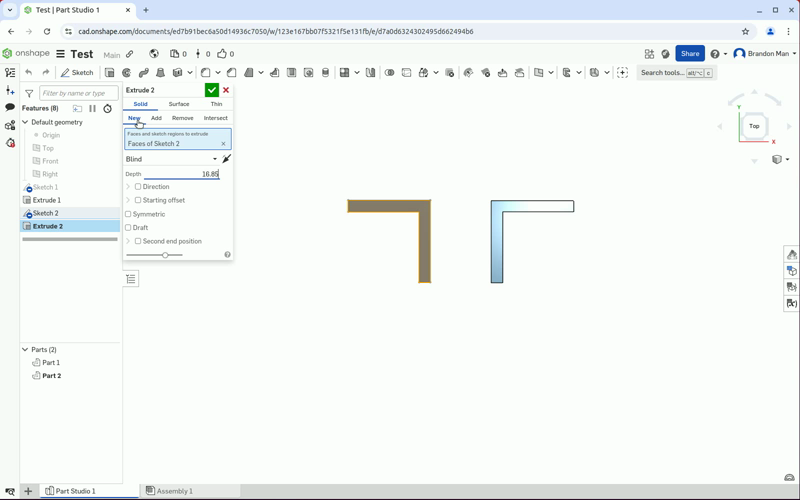
key(enter)
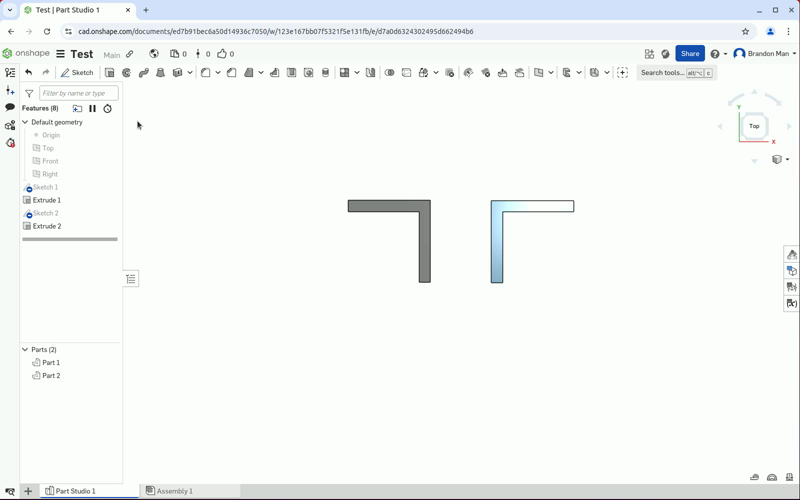
key(shift+h)
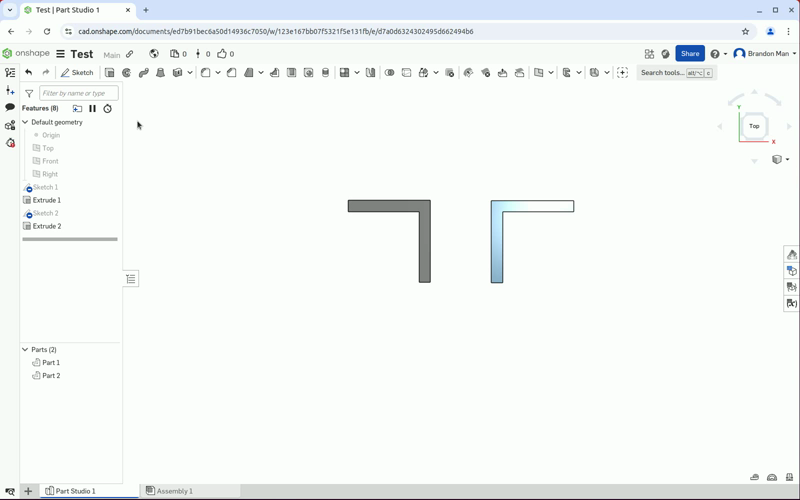
key(shift+h)
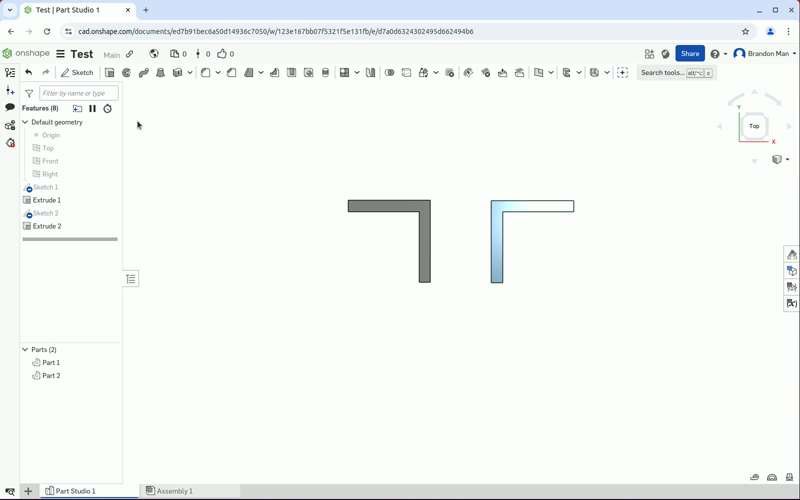
mouse_move(73, 189)
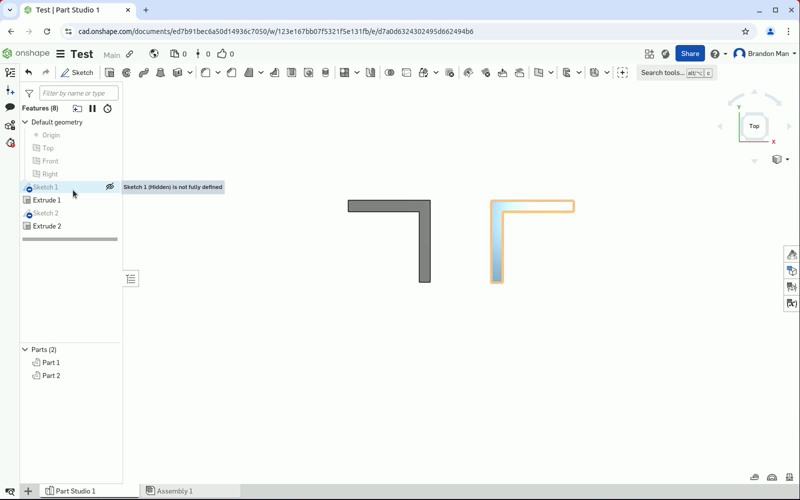
click(73, 189)
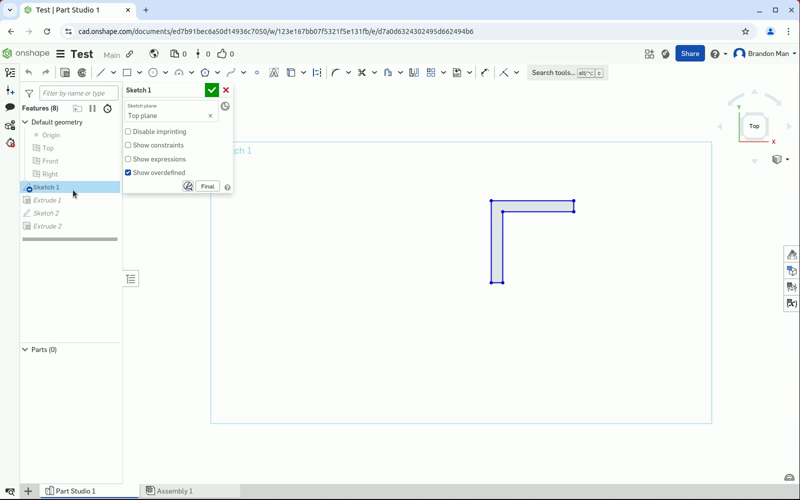
mouse_move(229, 92)
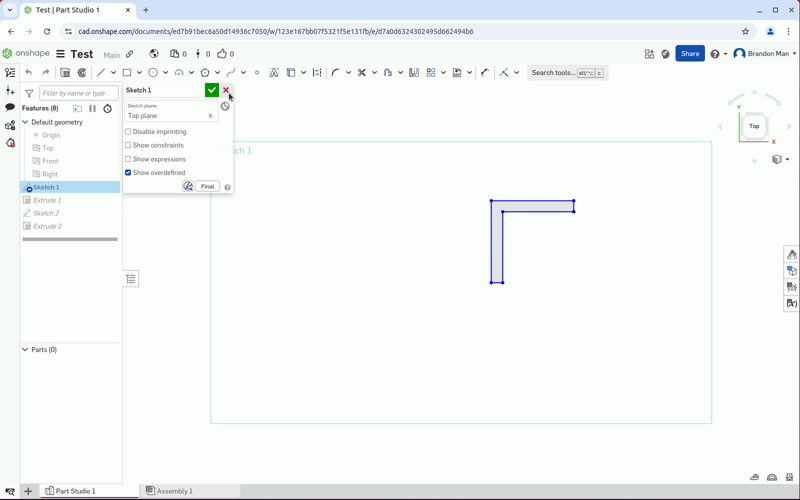
click(229, 92)
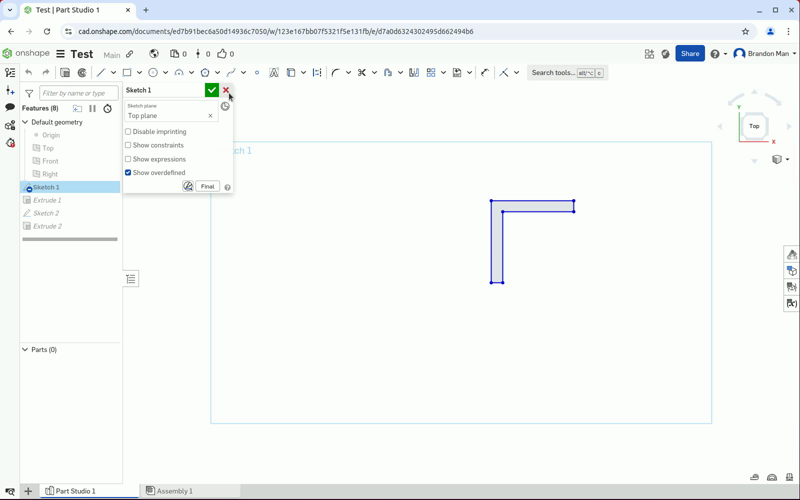
key(shift+s)
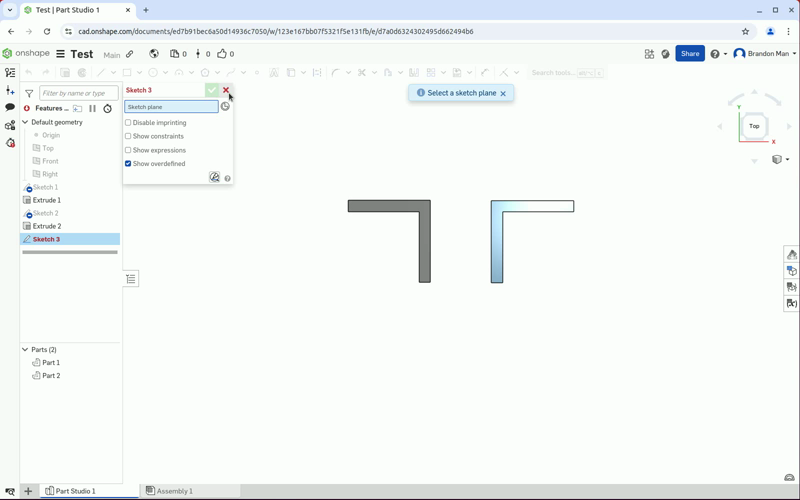
mouse_move(73, 150)
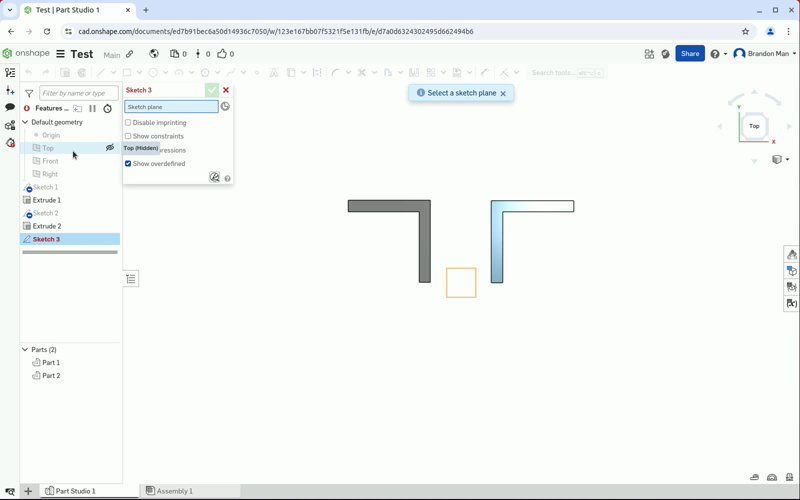
click(73, 150)
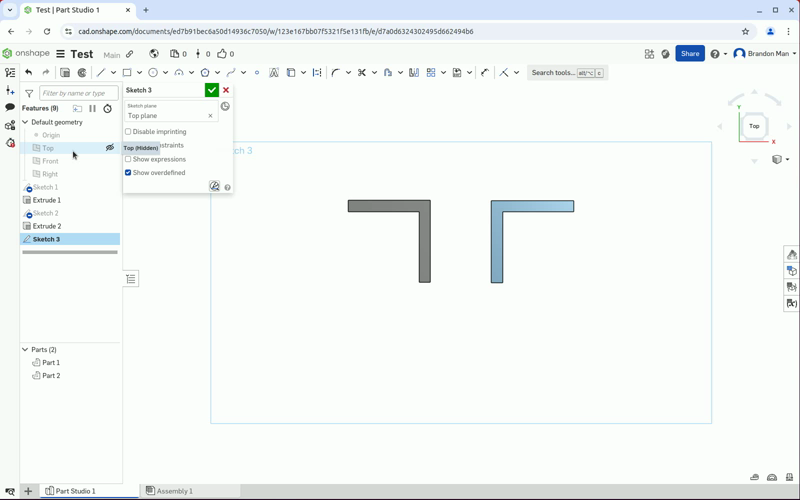
mouse_move(73, 352)
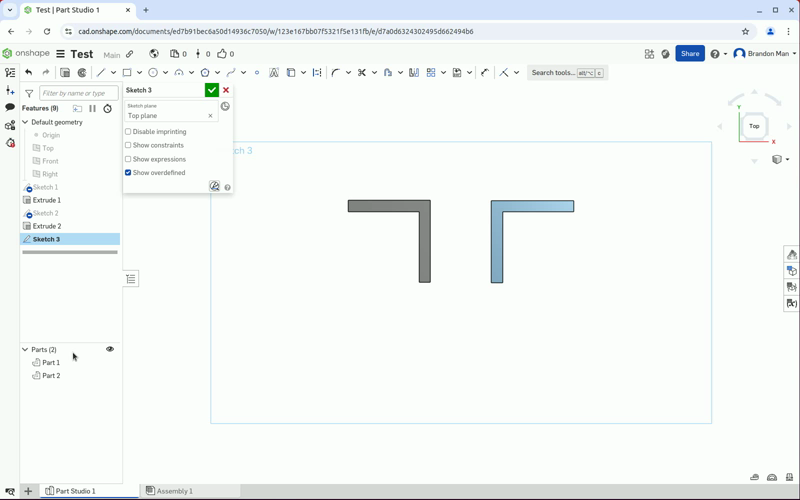
key(y)
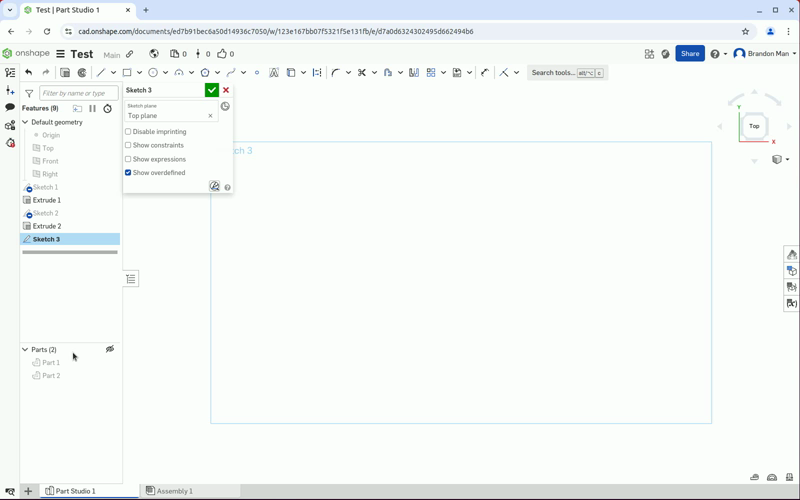
key(l)
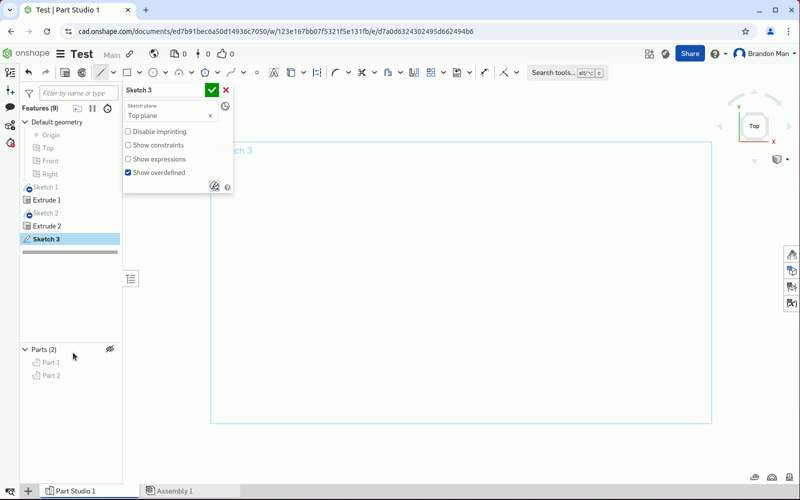
key_down(shift)
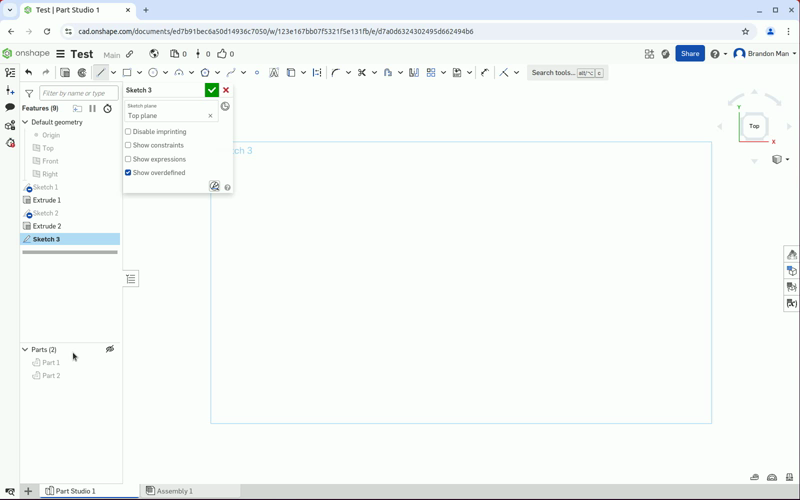
mouse_move(348, 200)
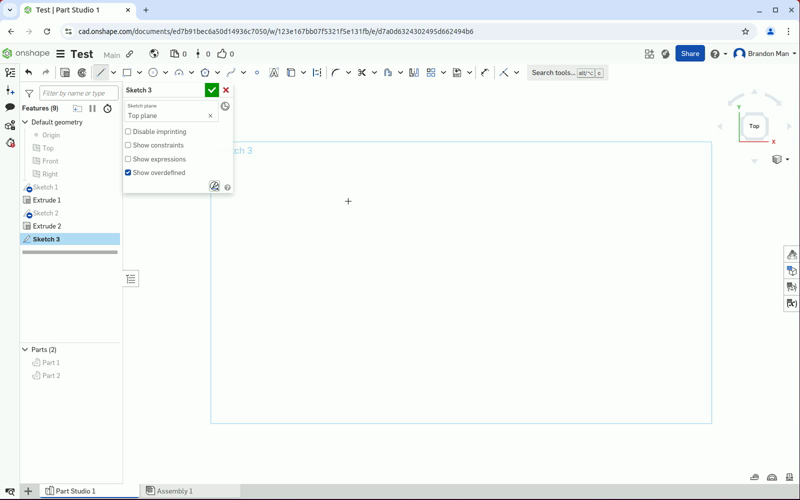
click(348, 200)
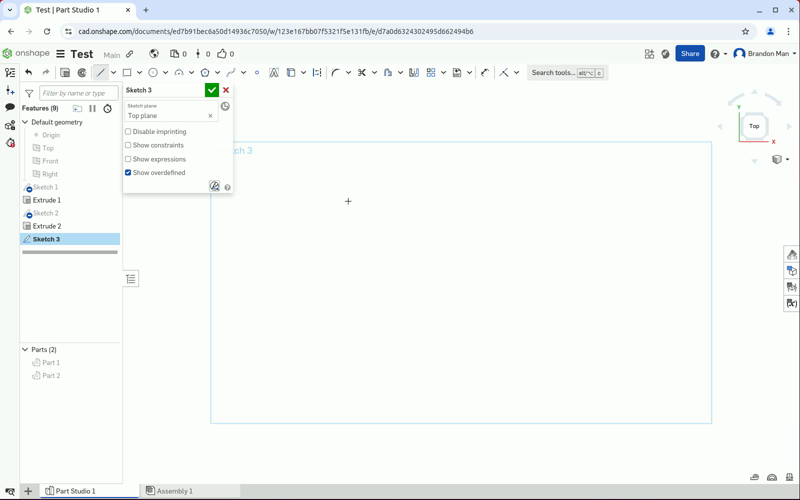
key_up(shift)
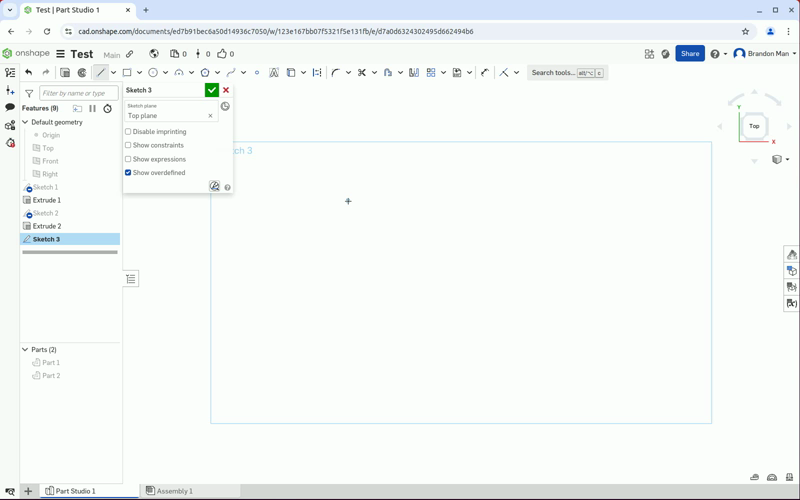
key_down(shift)
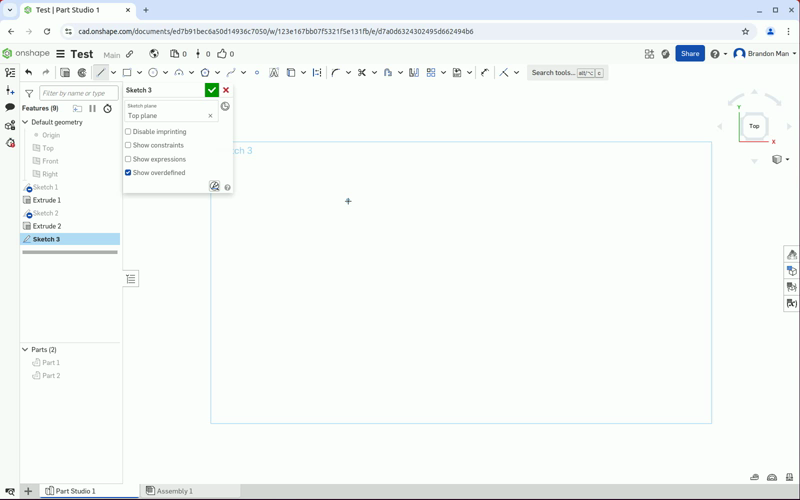
mouse_move(430, 200)
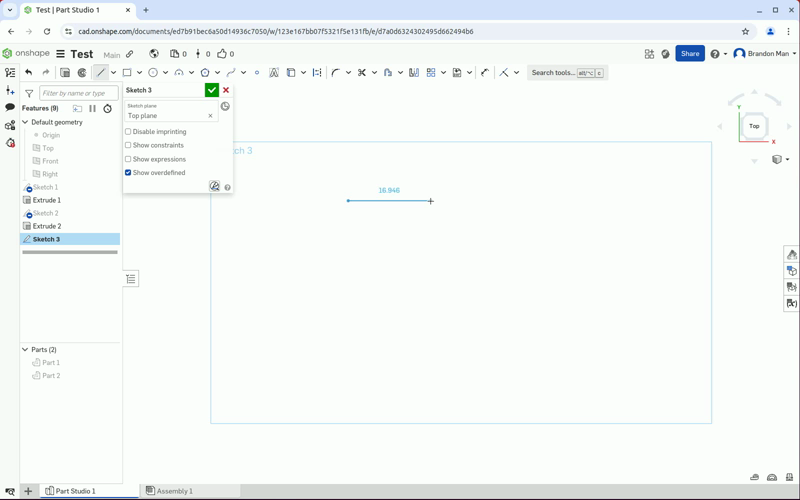
click(430, 200)
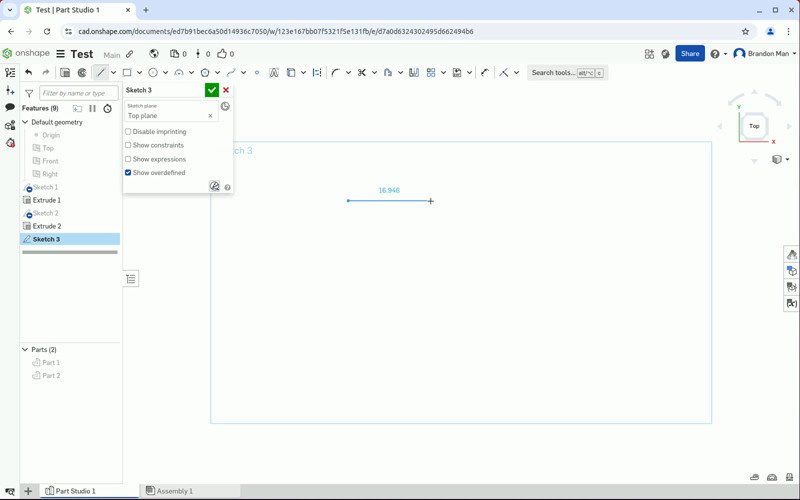
key_up(shift)
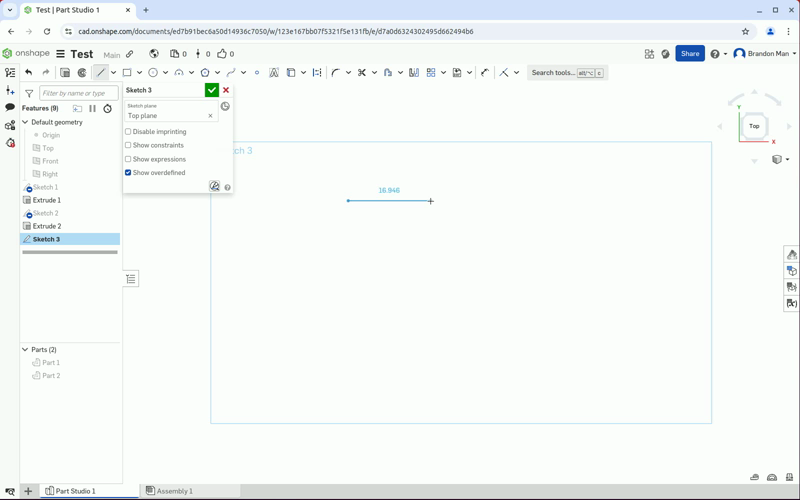
key_down(shift)
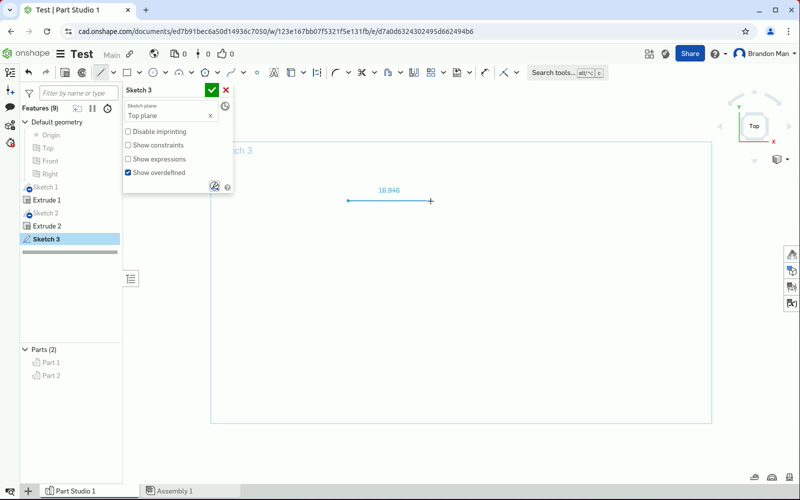
mouse_move(460, 200)
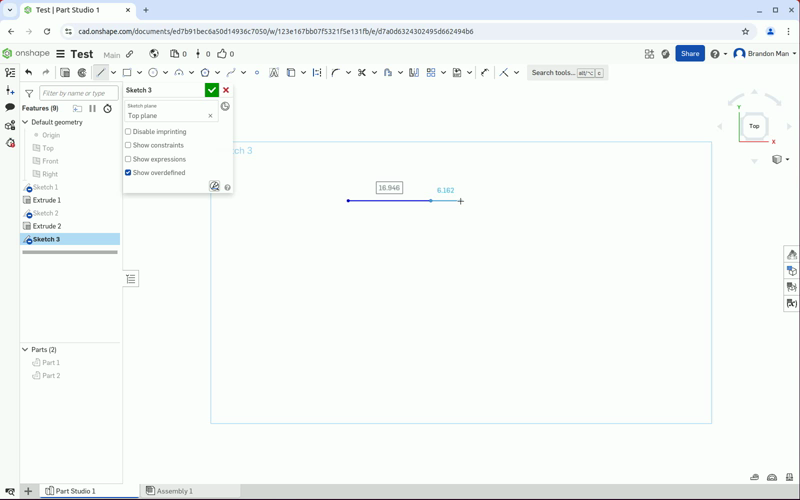
mouse_move(489, 200)
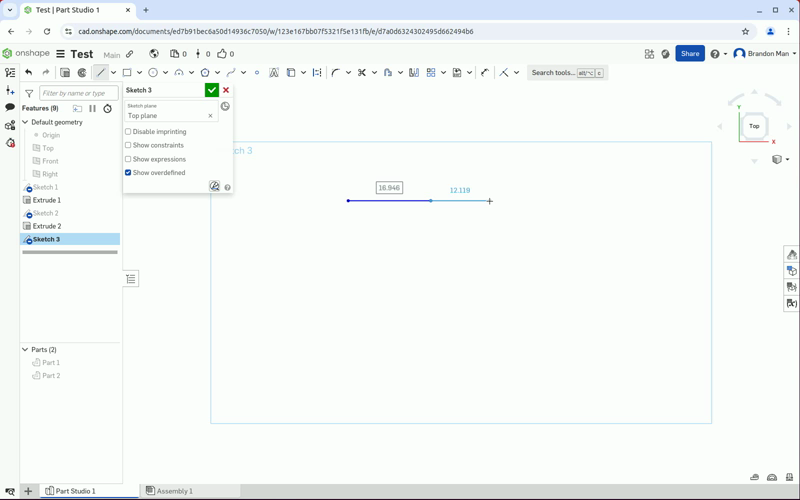
click(489, 200)
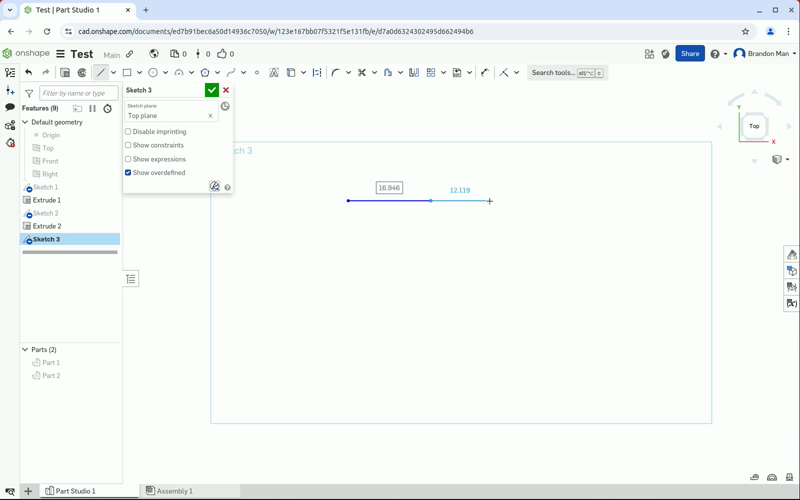
key_up(shift)
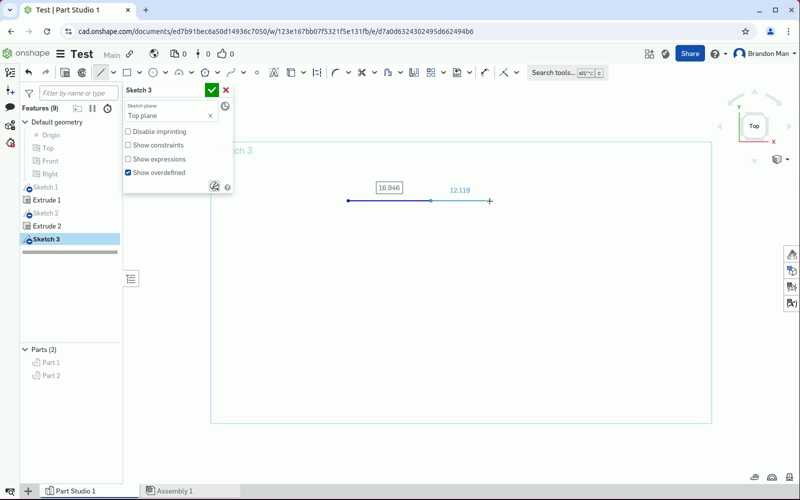
key_down(shift)
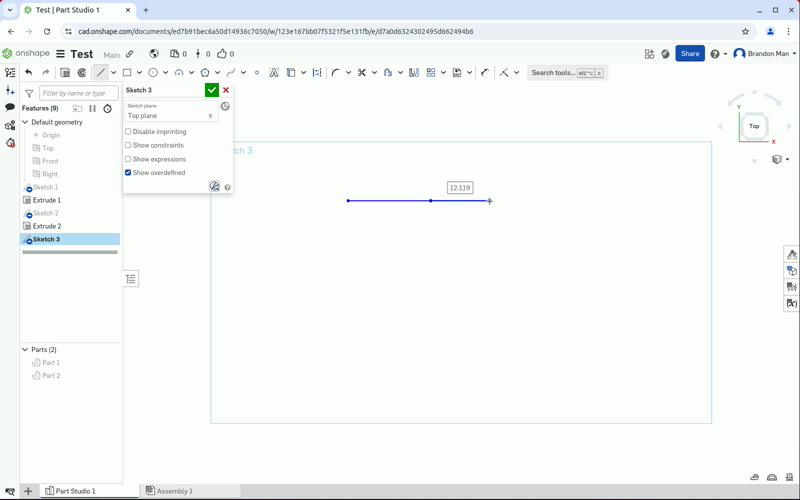
mouse_move(572, 200)
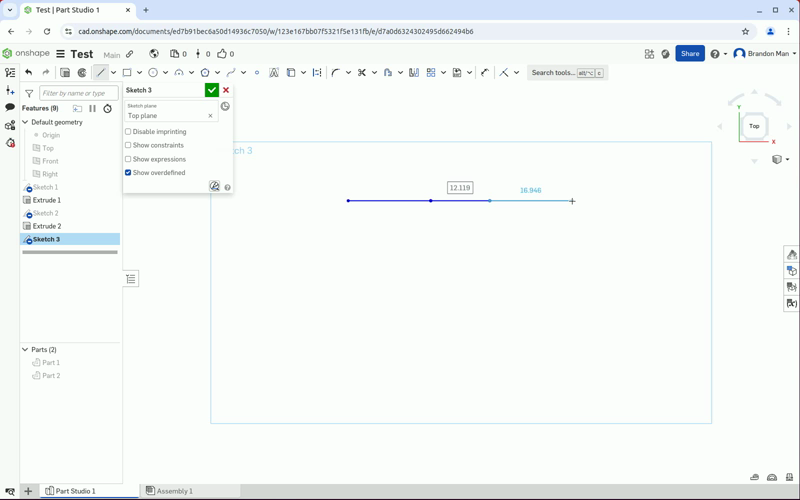
click(572, 200)
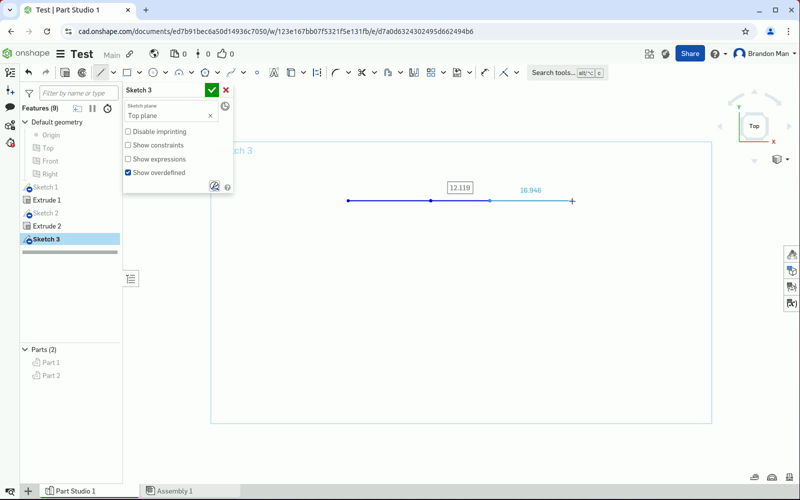
key_up(shift)
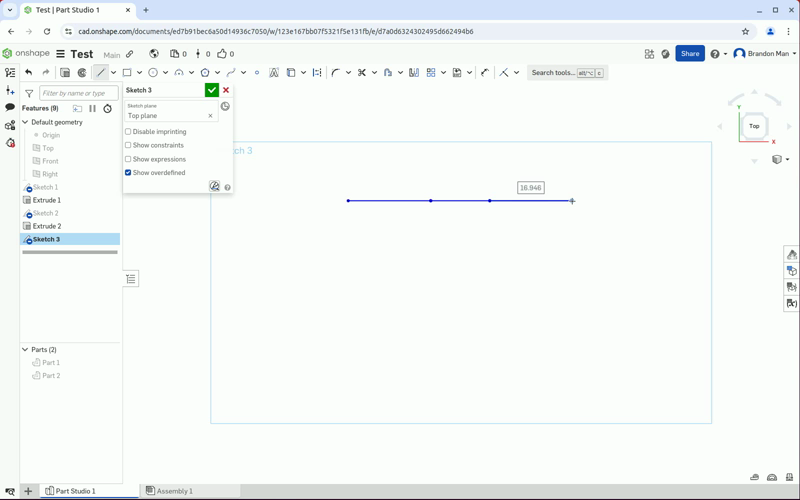
key_down(shift)
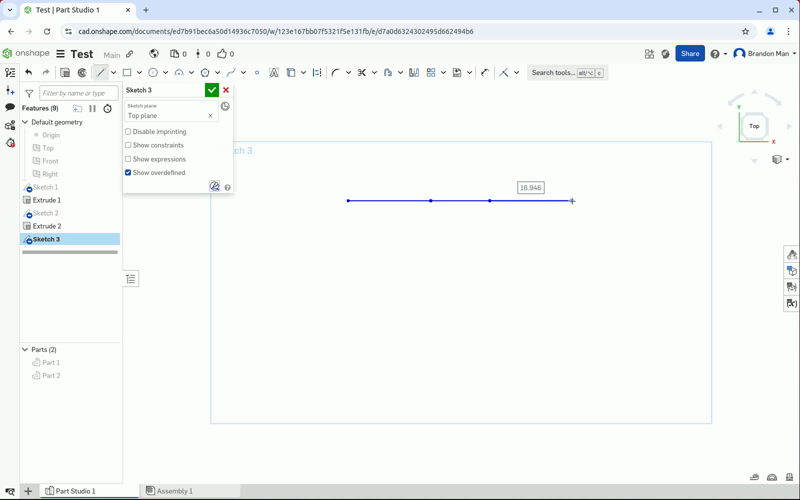
mouse_move(589, 200)
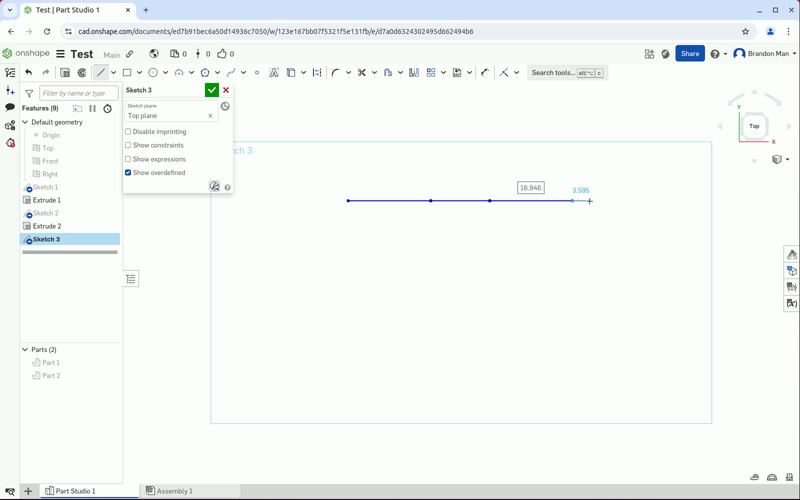
mouse_move(572, 196)
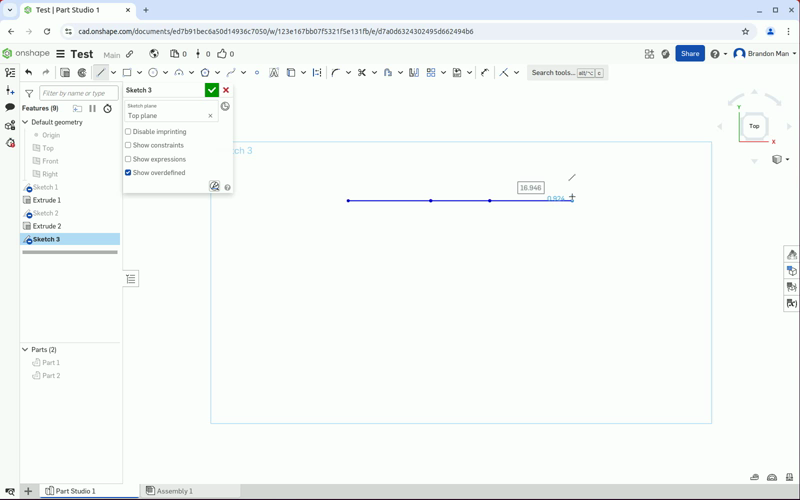
scroll(6)
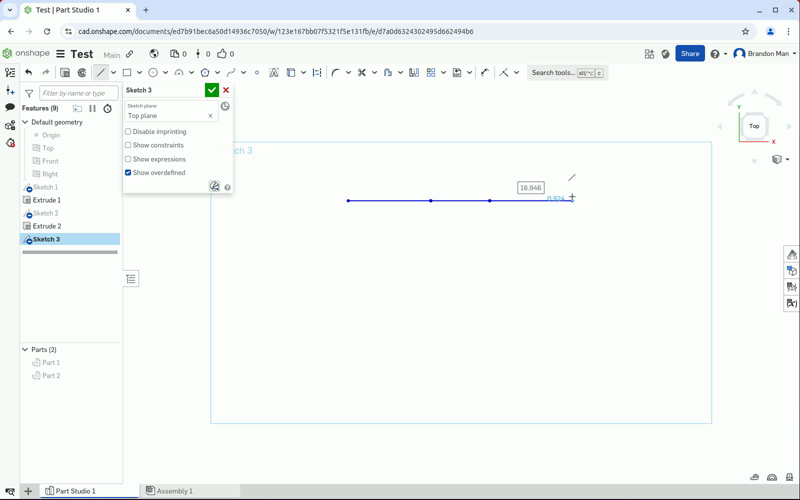
scroll(6)
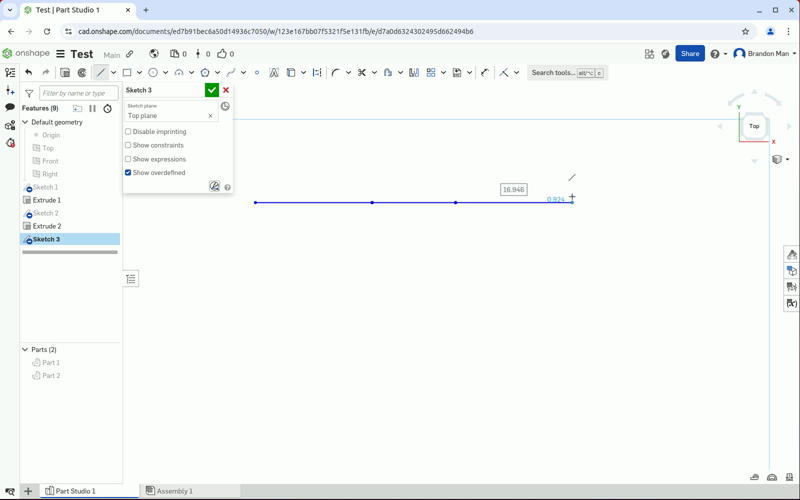
scroll(6)
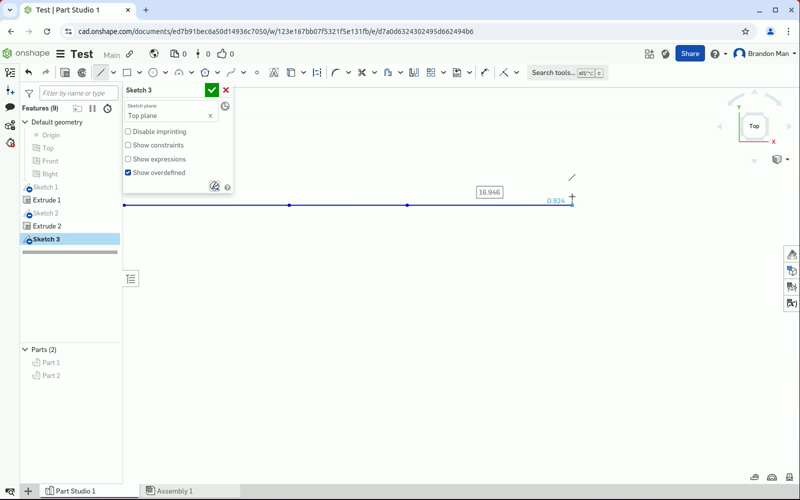
scroll(6)
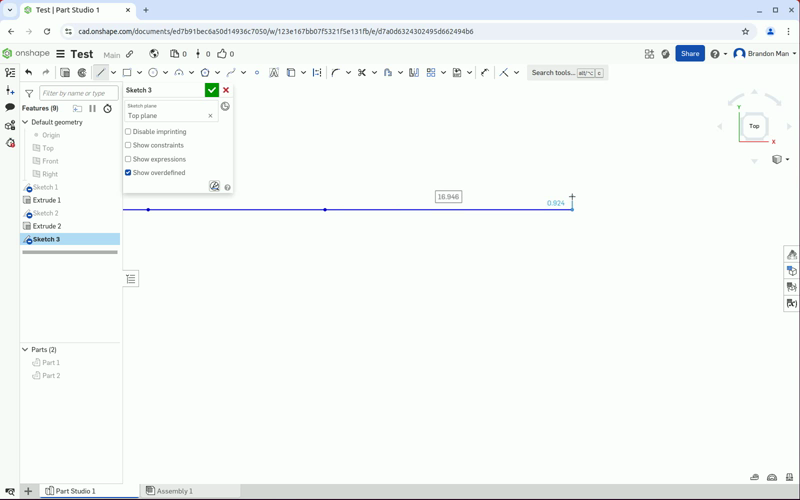
scroll(6)
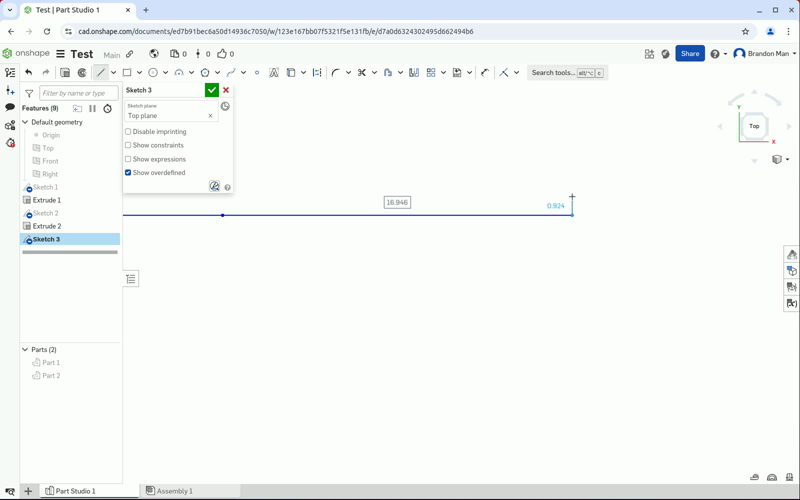
scroll(6)
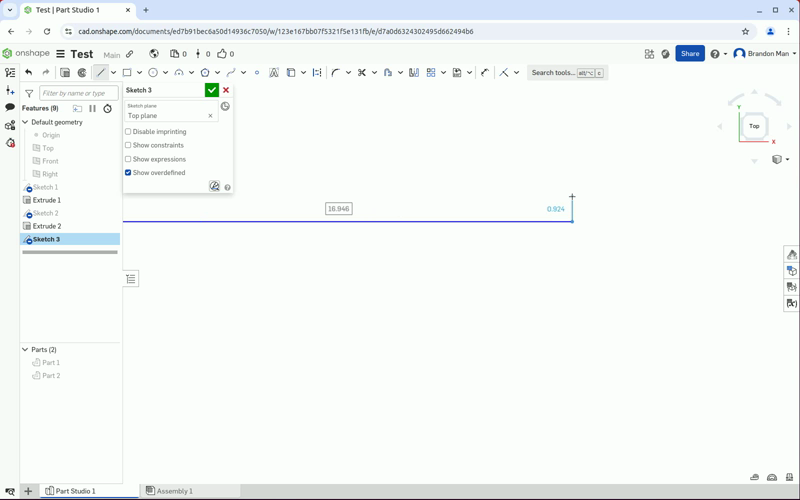
scroll(6)
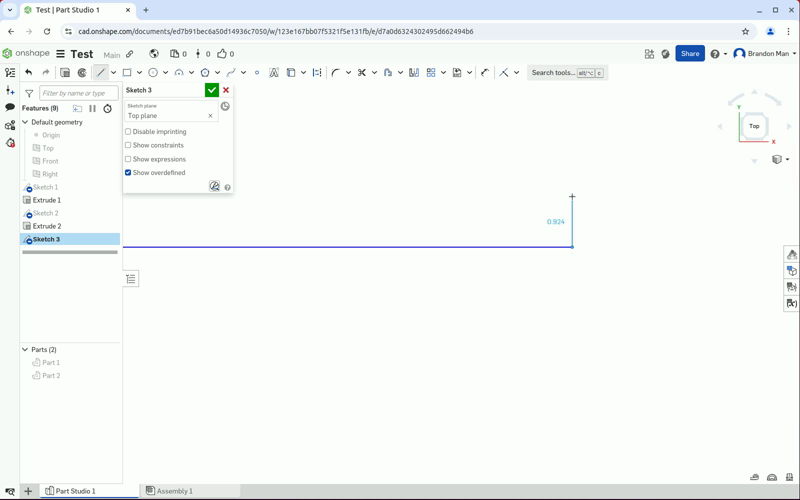
click(572, 196)
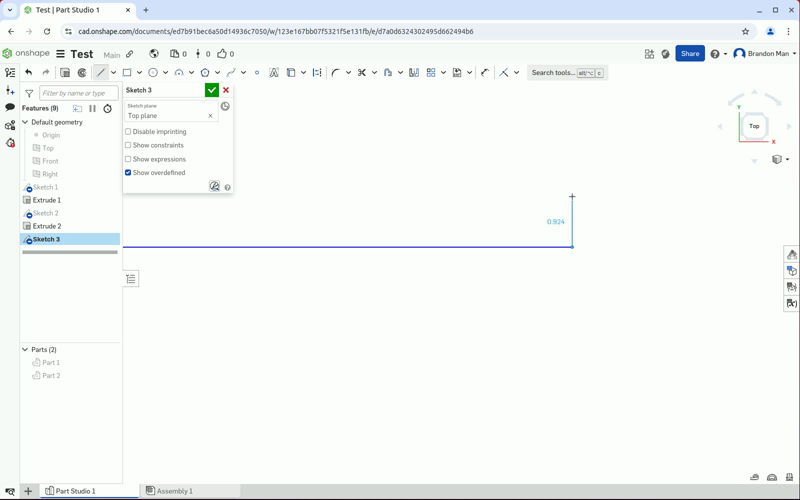
scroll(-6)
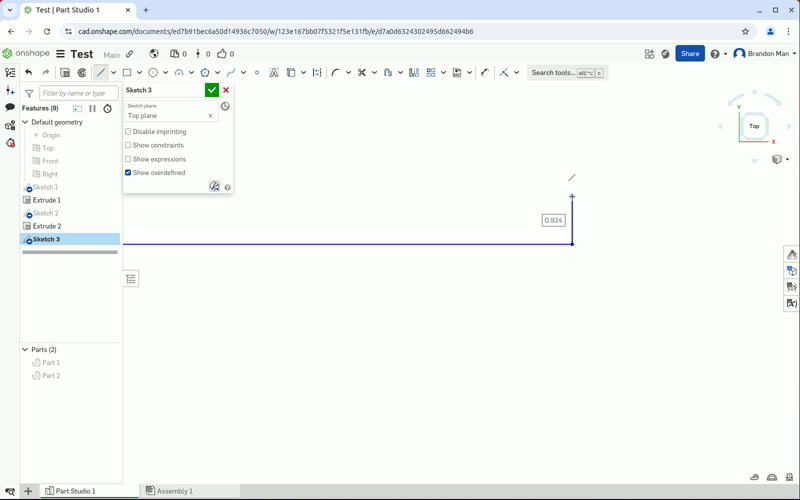
scroll(-6)
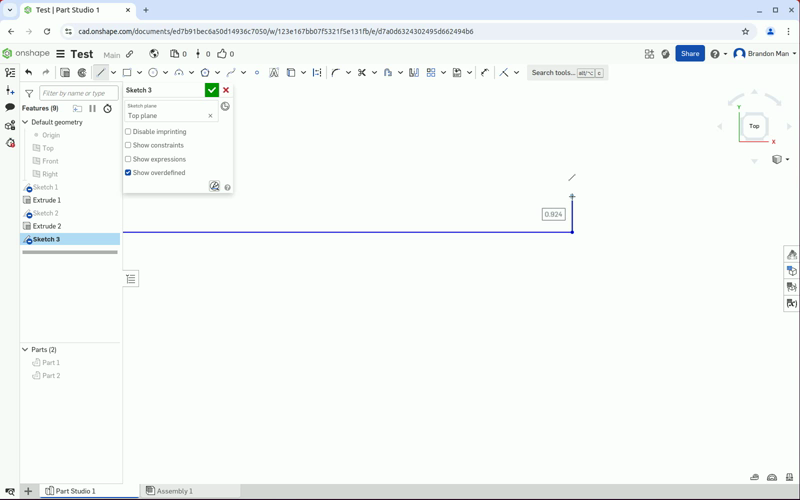
scroll(-6)
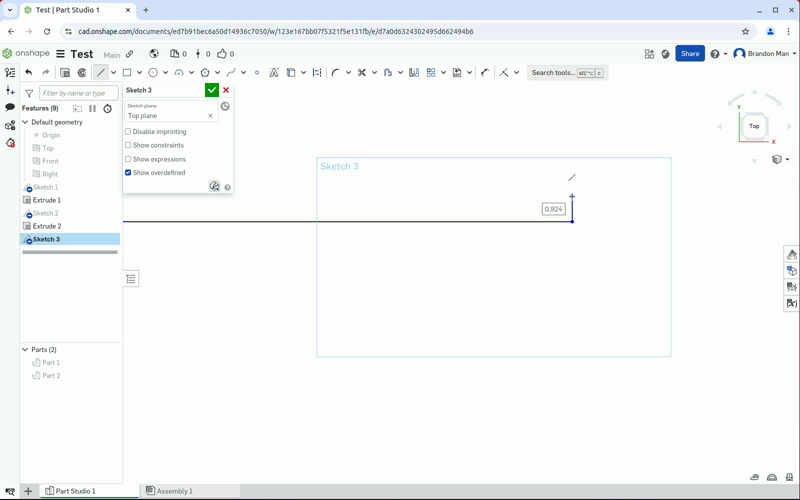
scroll(-6)
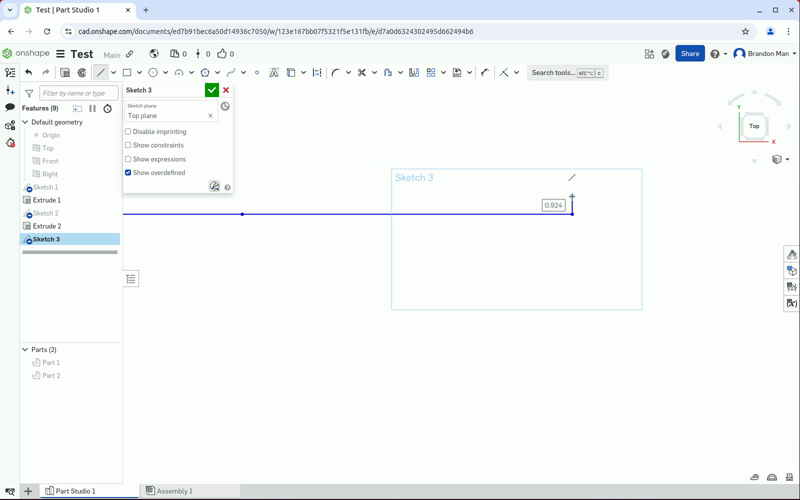
scroll(-6)
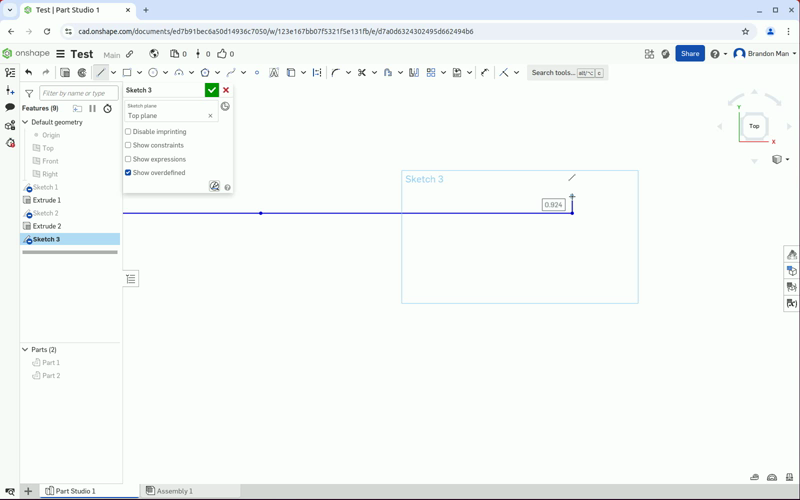
scroll(-6)
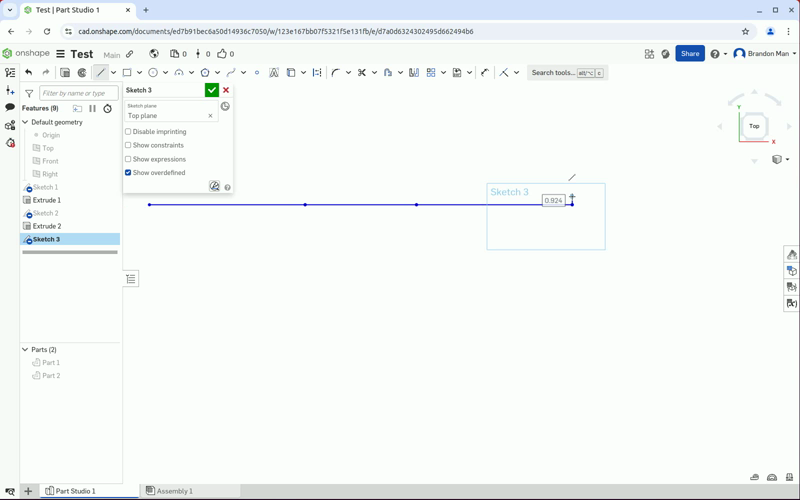
scroll(-6)
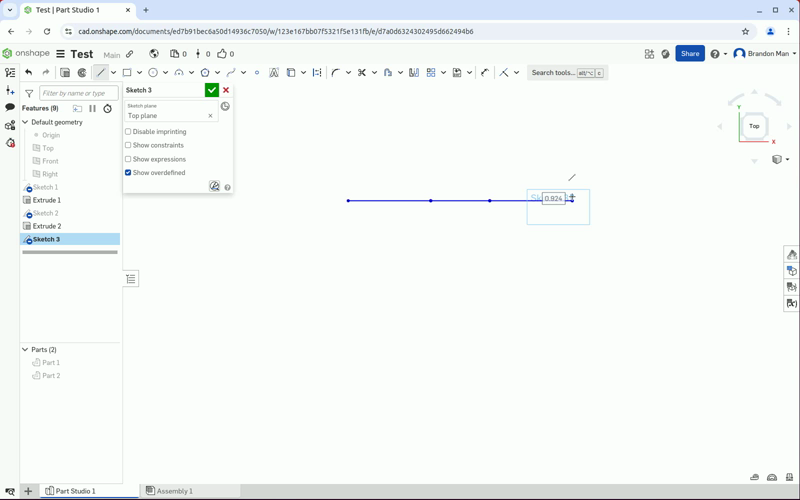
key_up(shift)
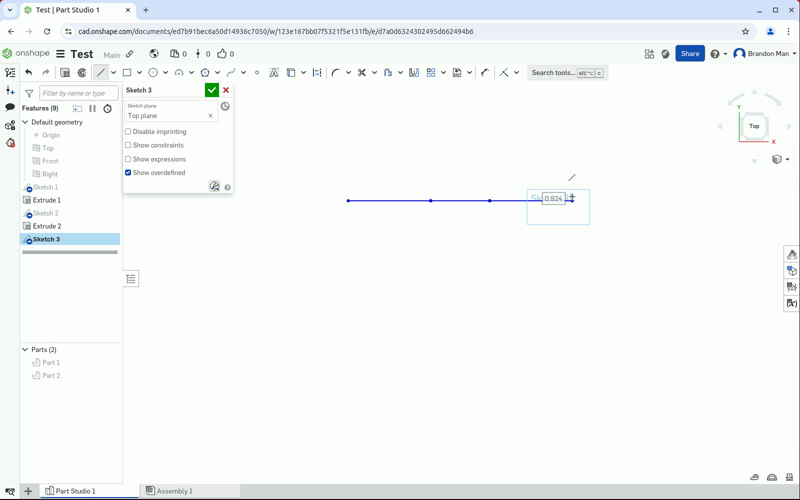
key_down(shift)
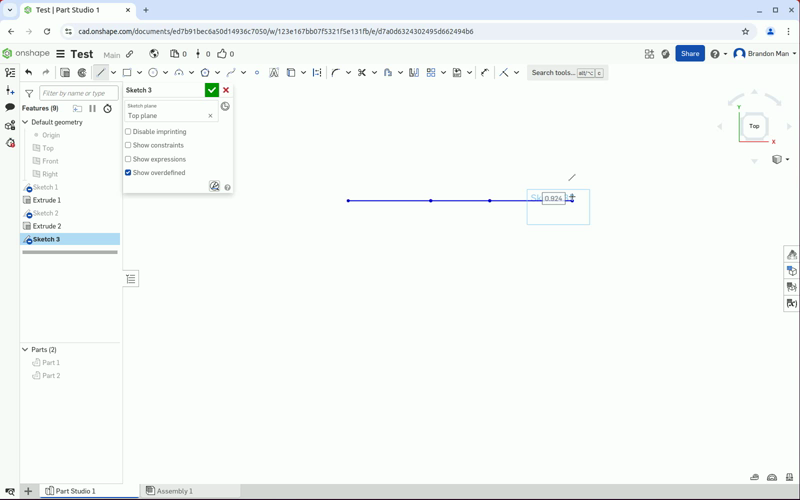
mouse_move(348, 196)
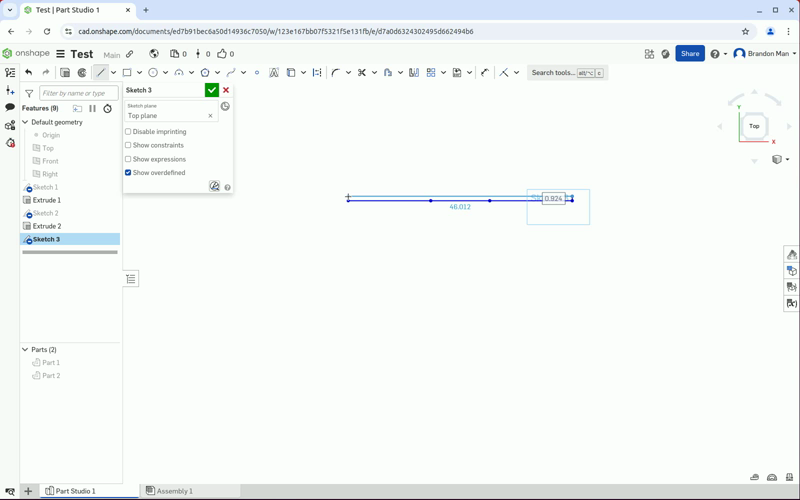
click(348, 196)
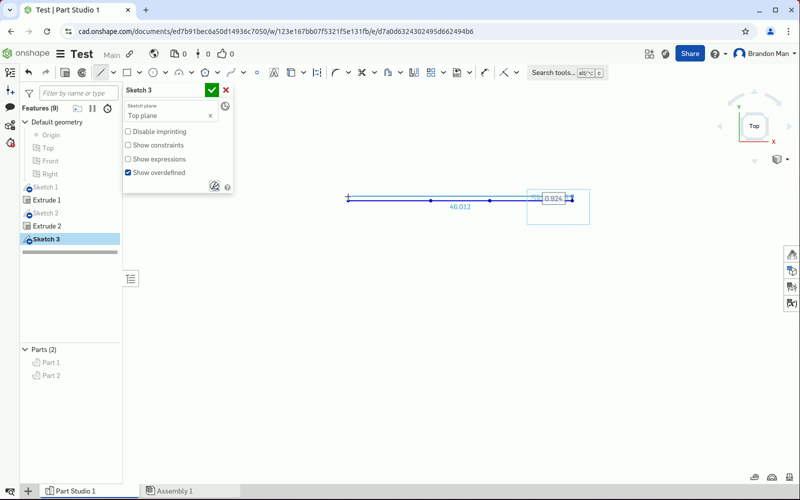
key_up(shift)
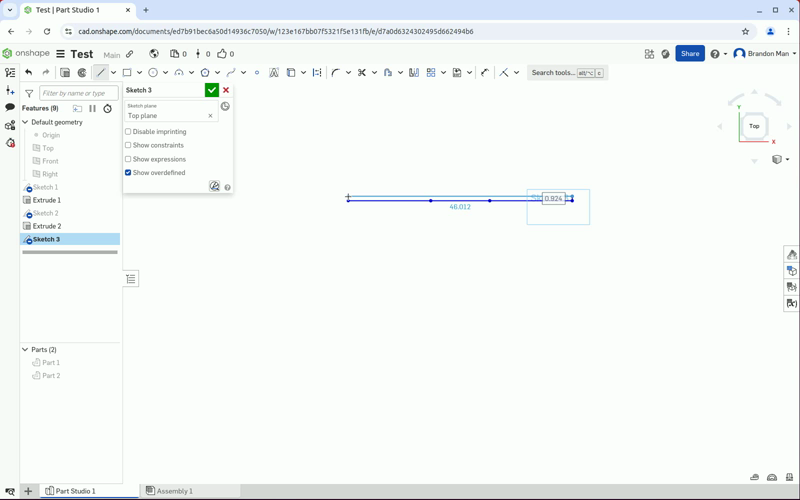
mouse_move(378, 196)
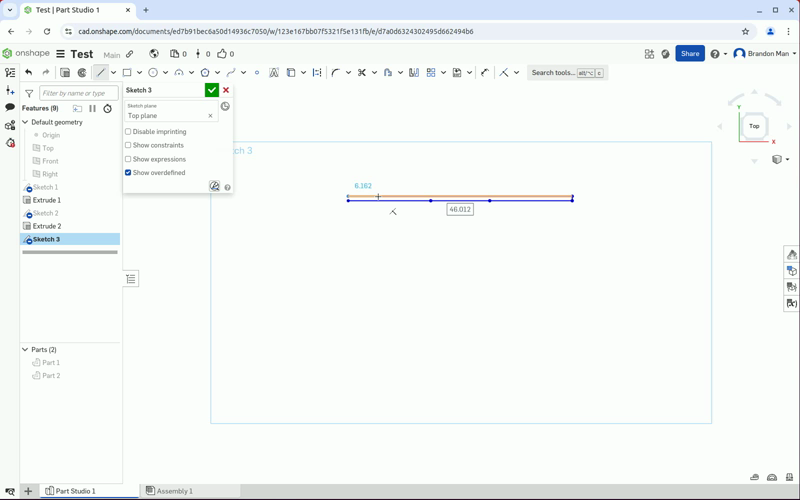
key_down(shift)
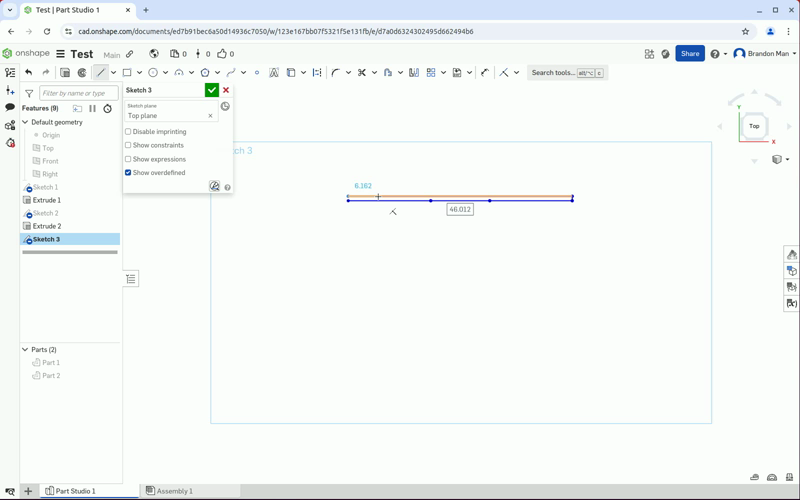
mouse_move(348, 200)
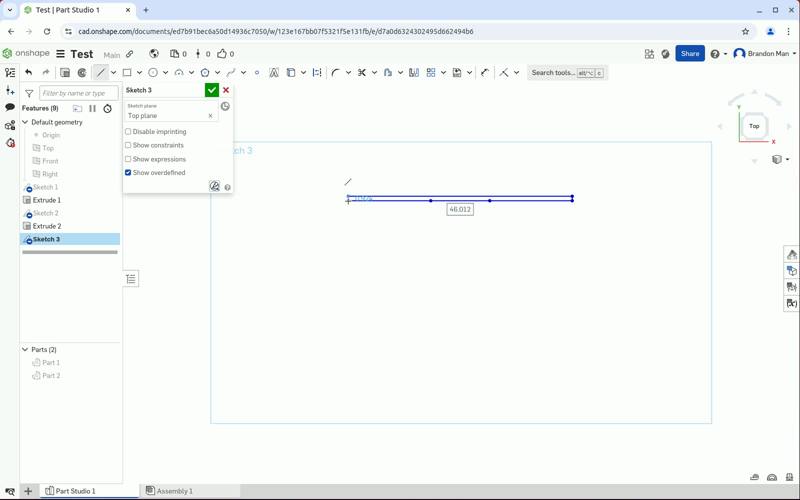
scroll(6)
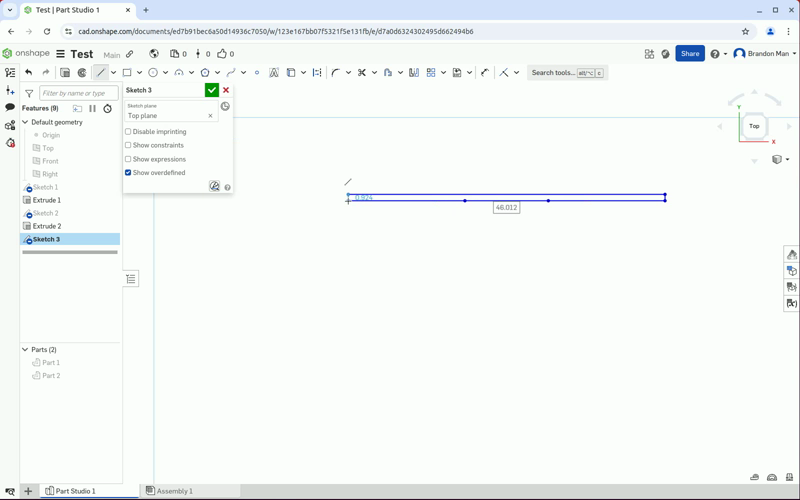
scroll(6)
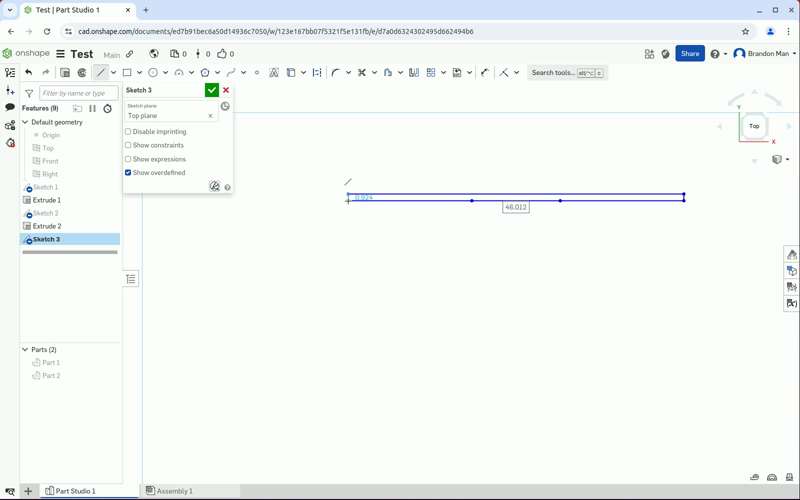
scroll(6)
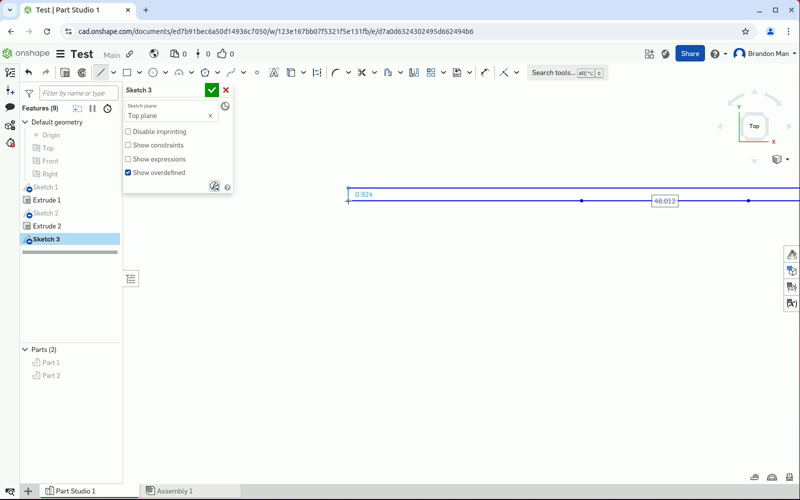
scroll(6)
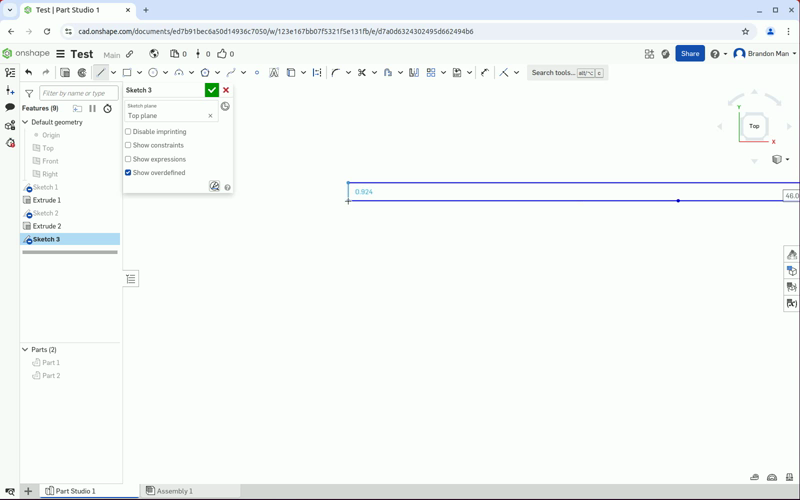
scroll(6)
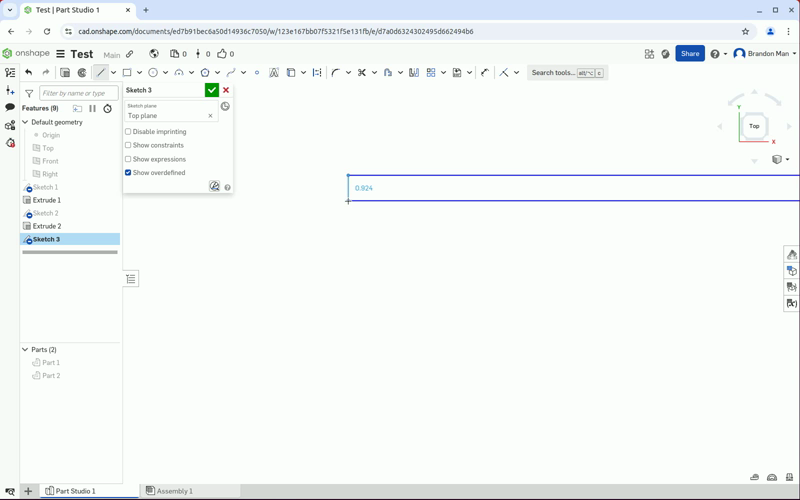
scroll(6)
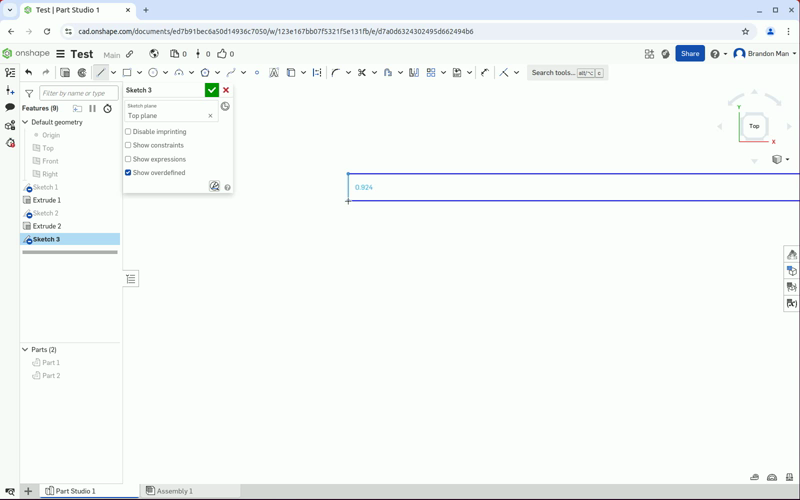
scroll(6)
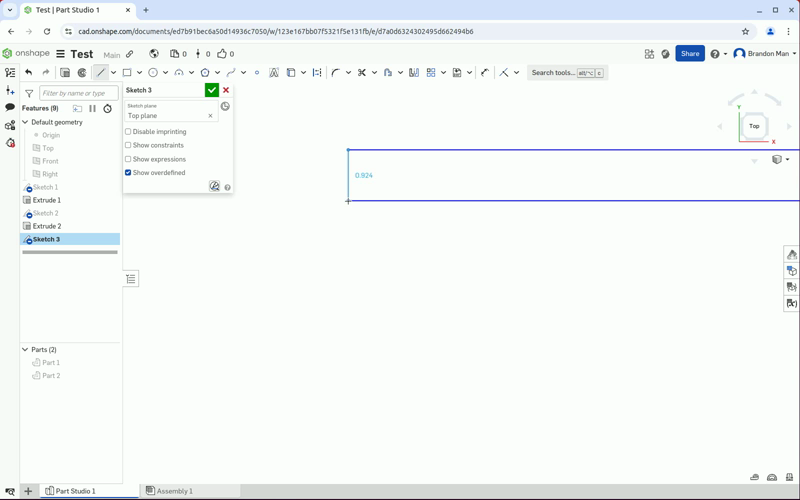
key_up(shift)
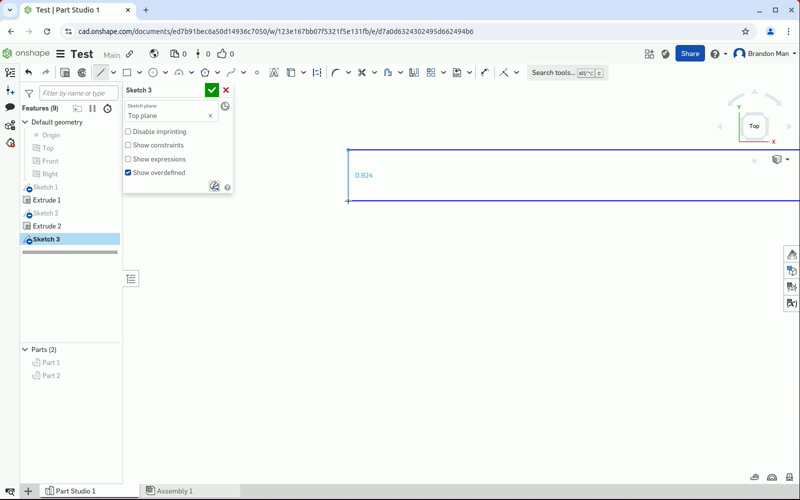
click(348, 200)
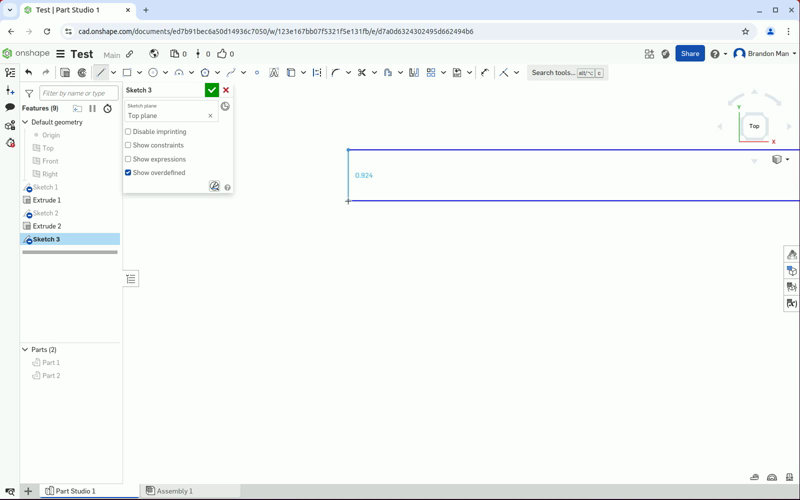
scroll(-6)
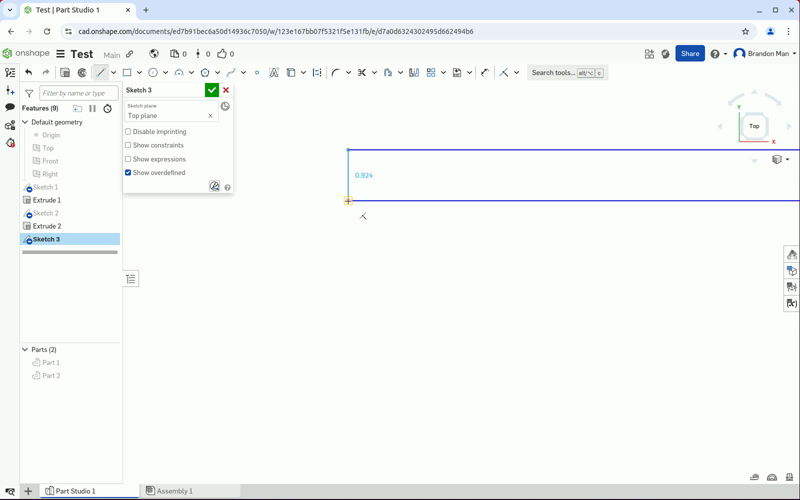
scroll(-6)
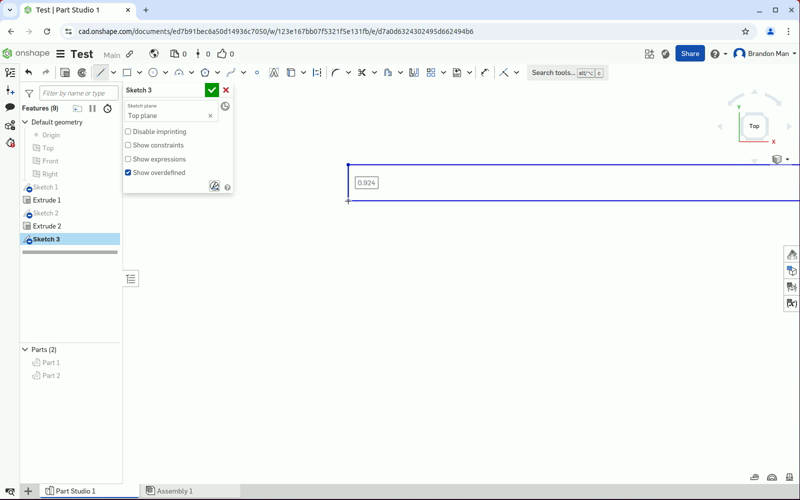
scroll(-6)
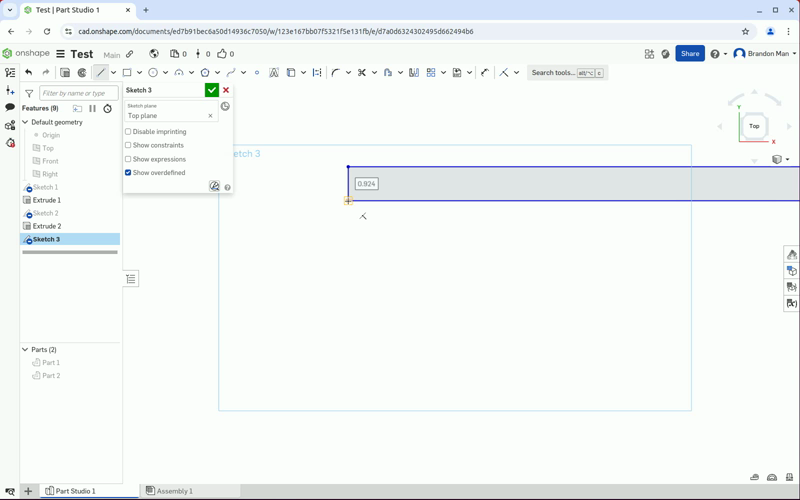
scroll(-6)
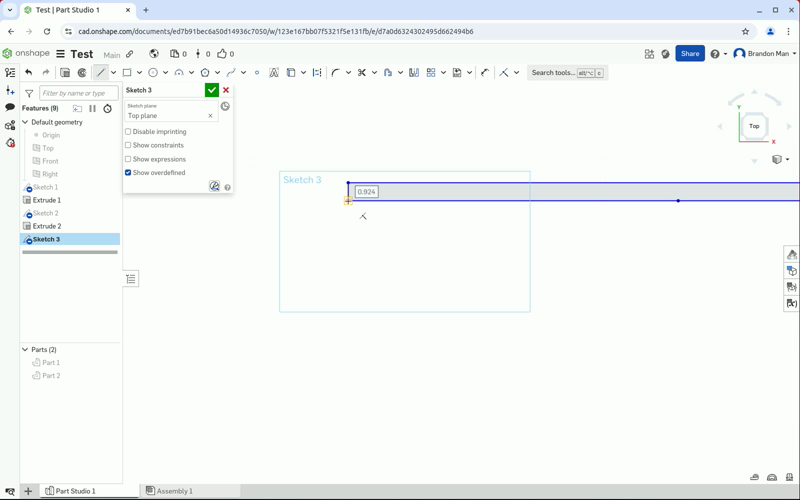
scroll(-6)
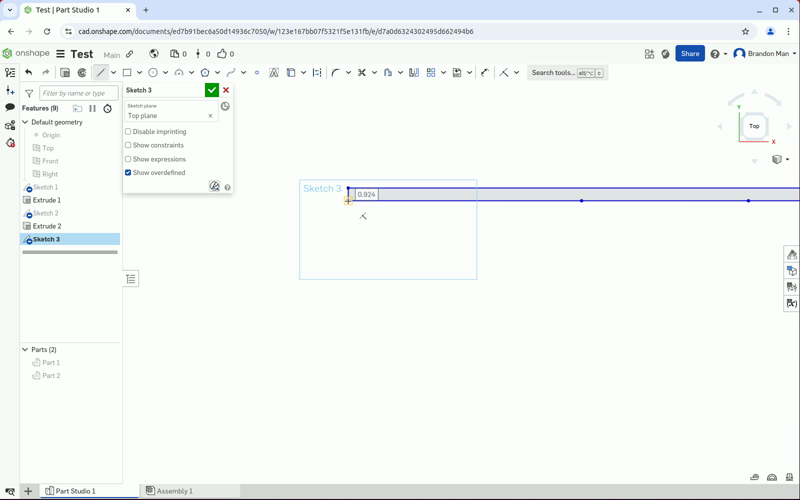
scroll(-6)
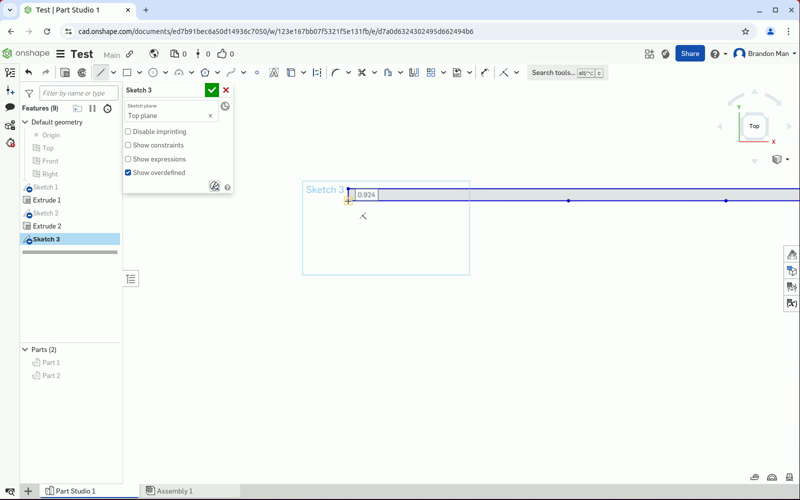
scroll(-6)
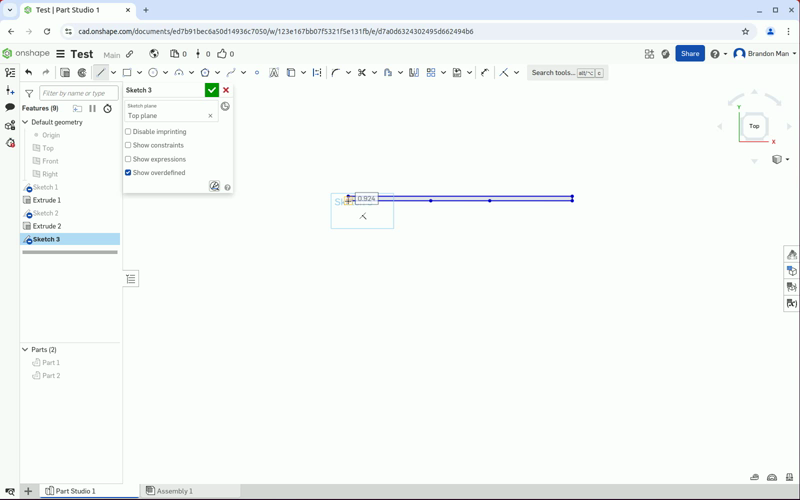
key(esc)
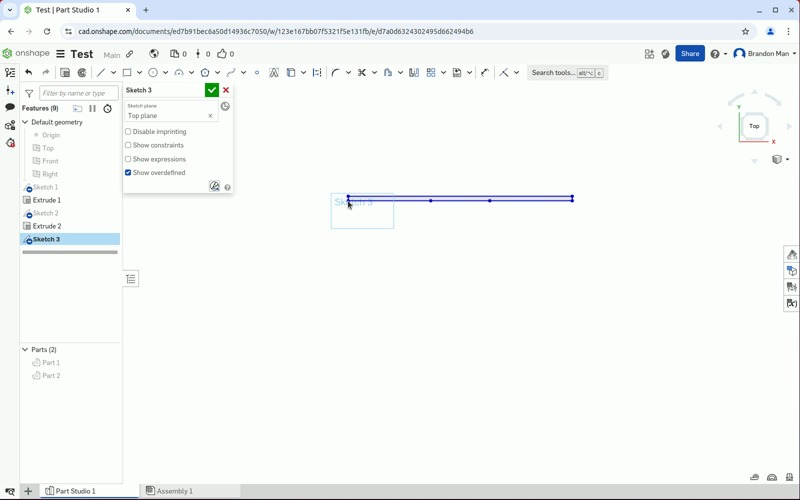
mouse_move(547, 197)
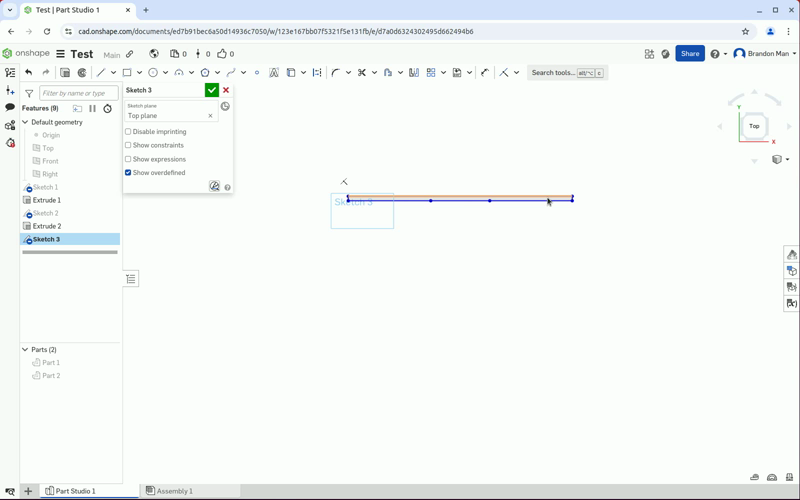
scroll(6)
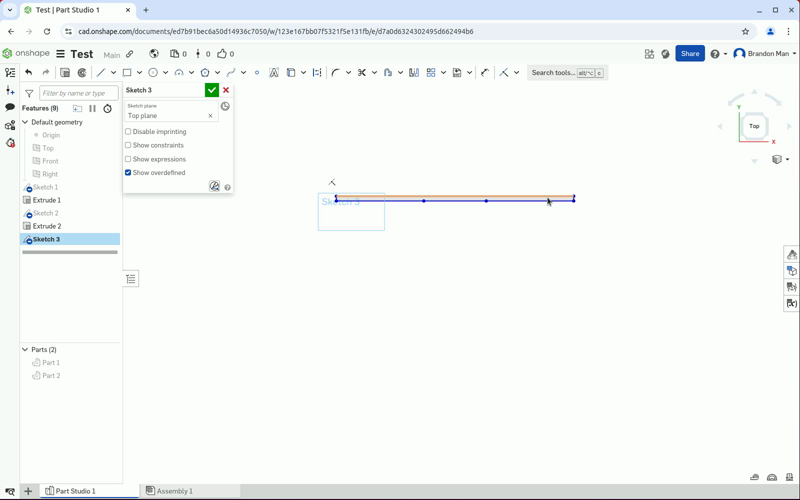
scroll(6)
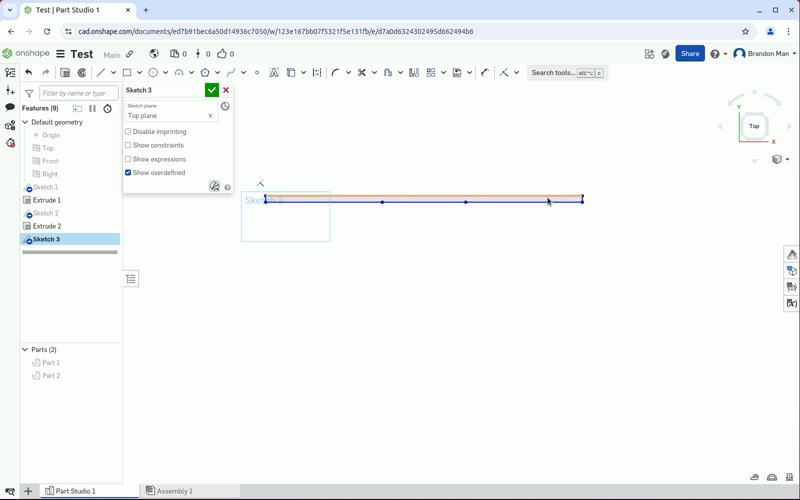
scroll(6)
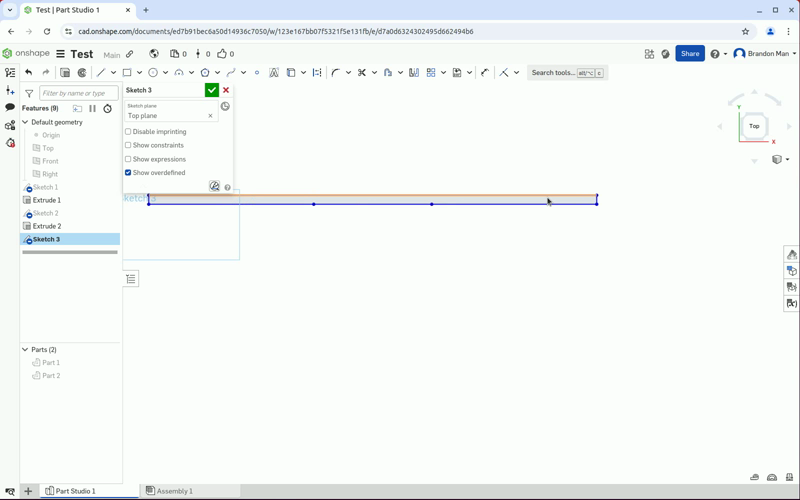
scroll(6)
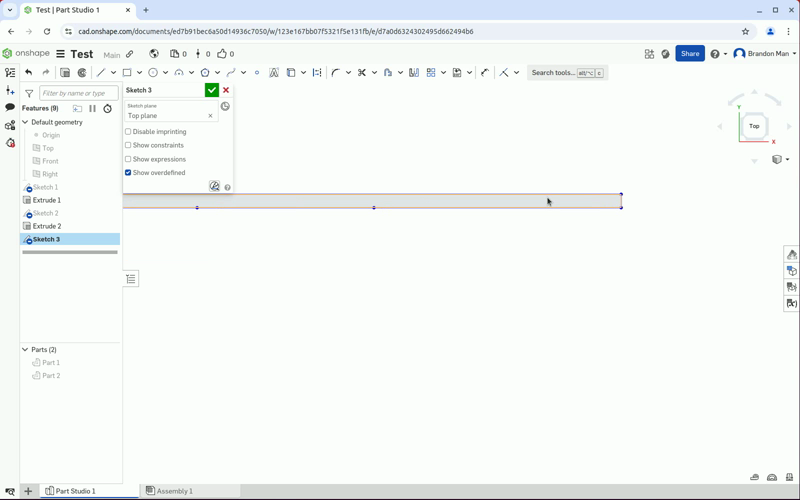
scroll(6)
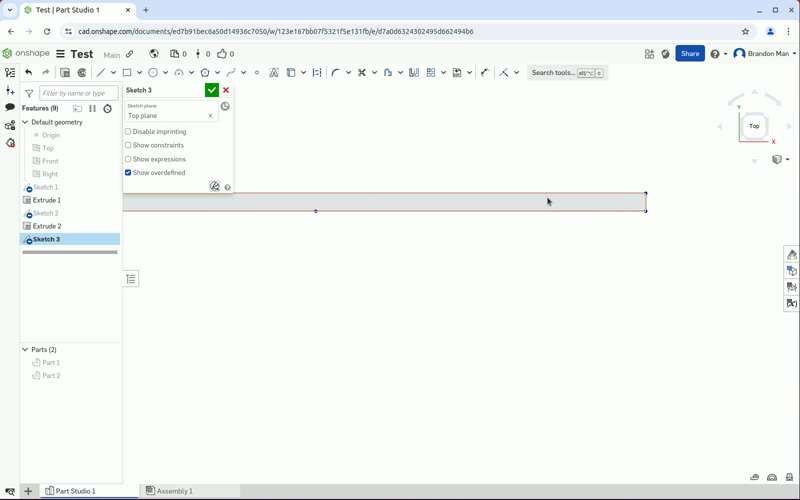
scroll(6)
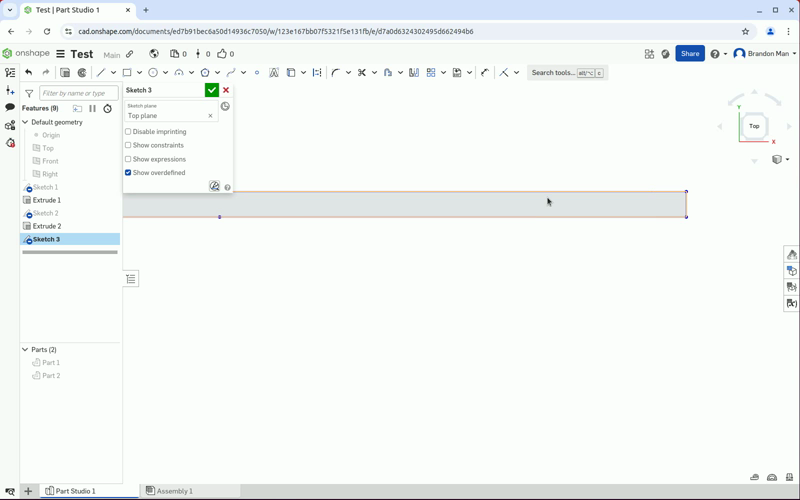
scroll(6)
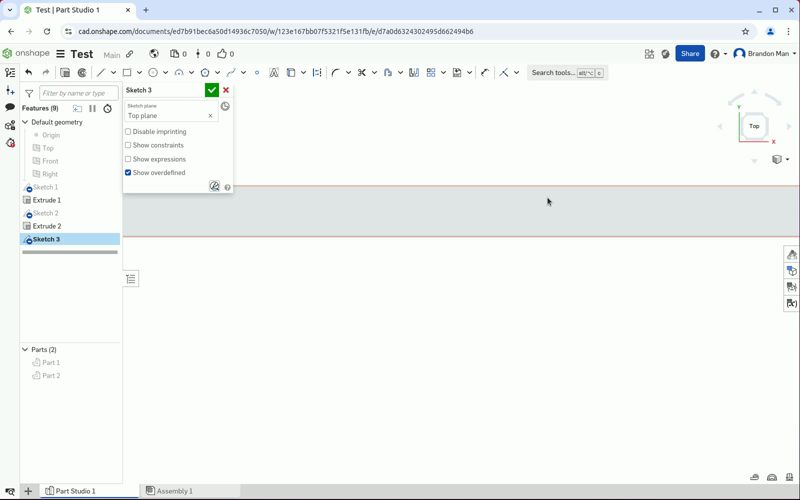
click(547, 197)
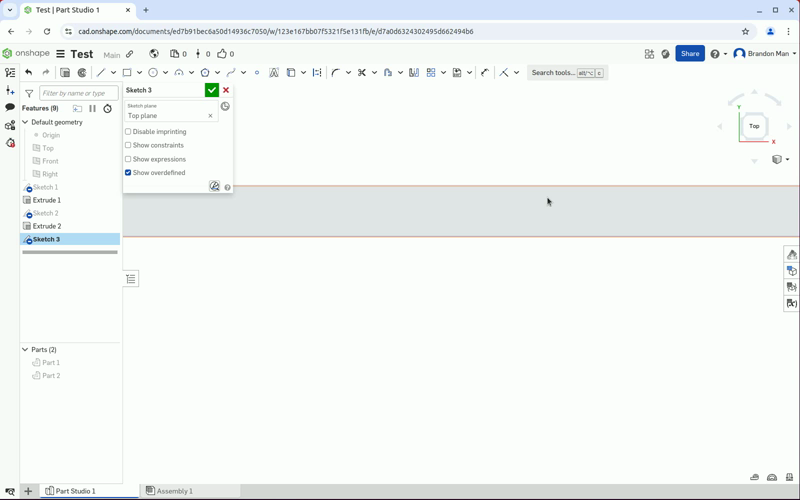
scroll(-6)
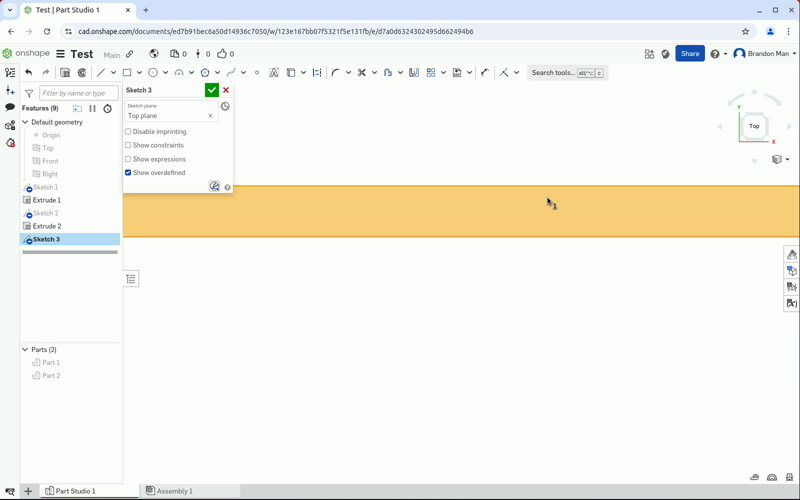
scroll(-6)
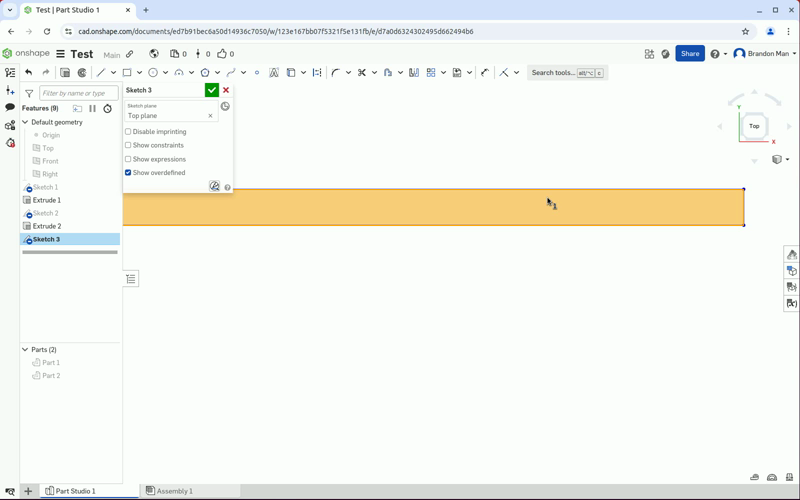
scroll(-6)
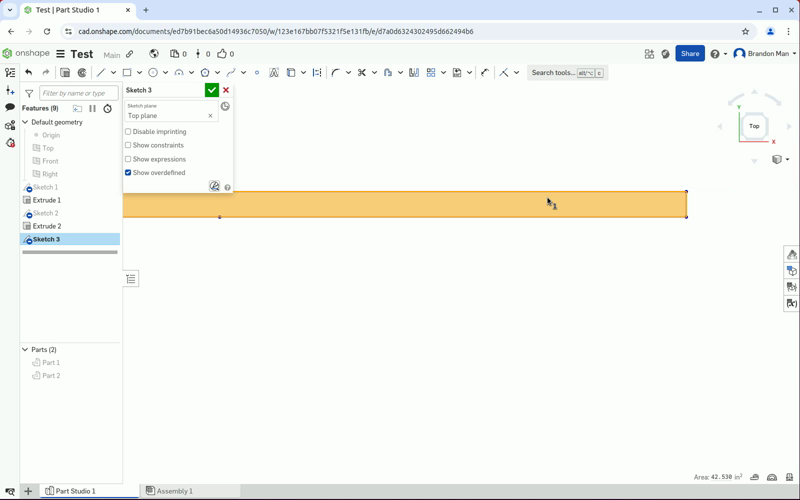
scroll(-6)
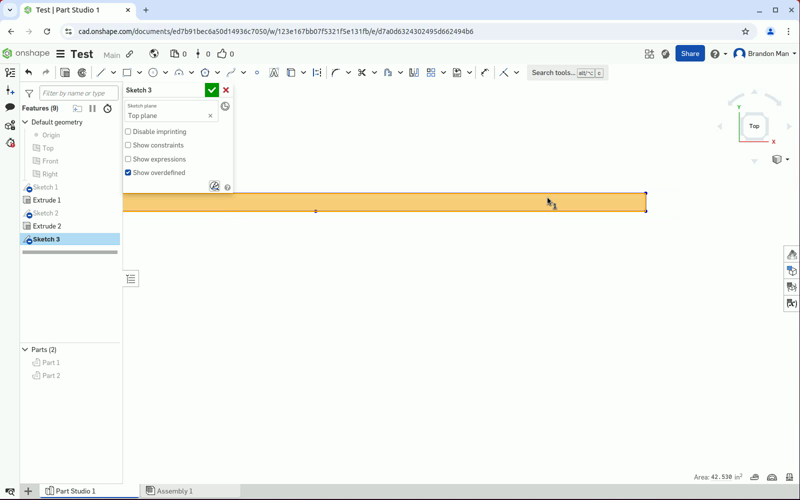
scroll(-6)
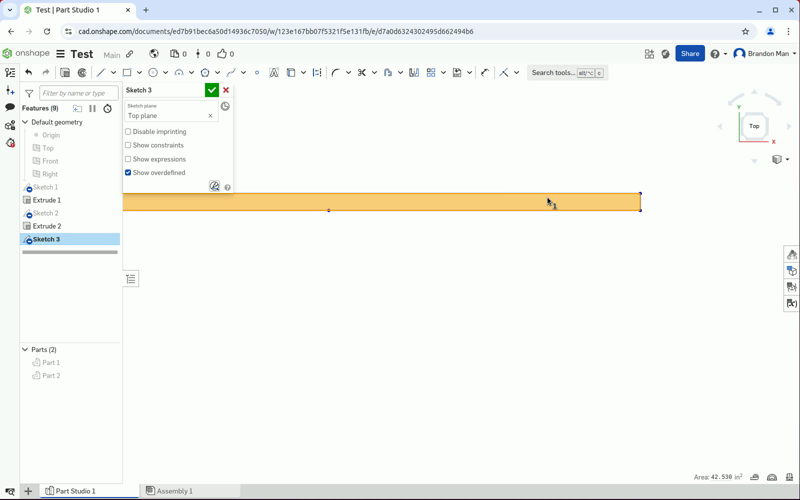
scroll(-6)
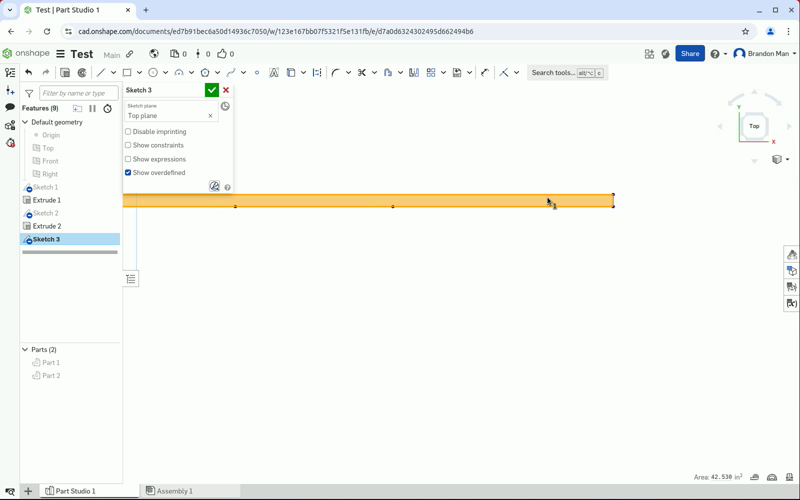
scroll(-6)
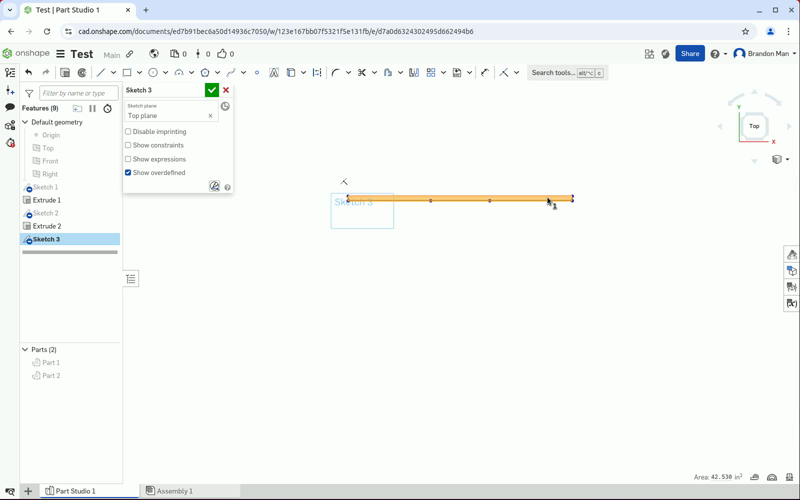
mouse_move(73, 352)
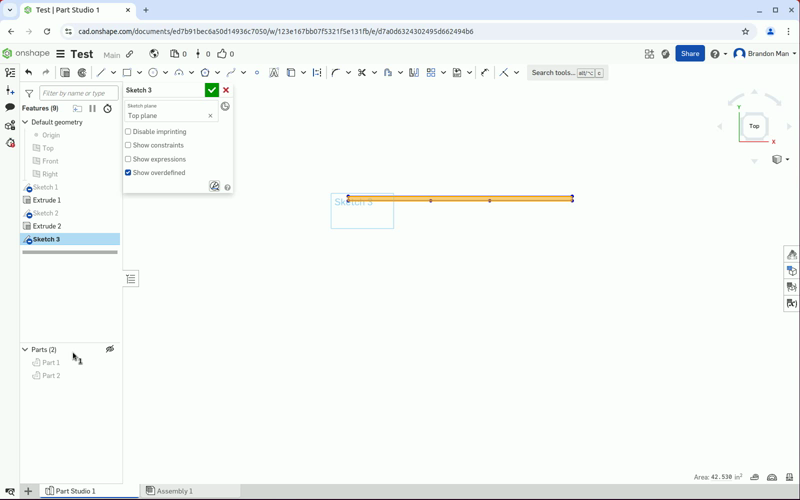
key(shift+y)
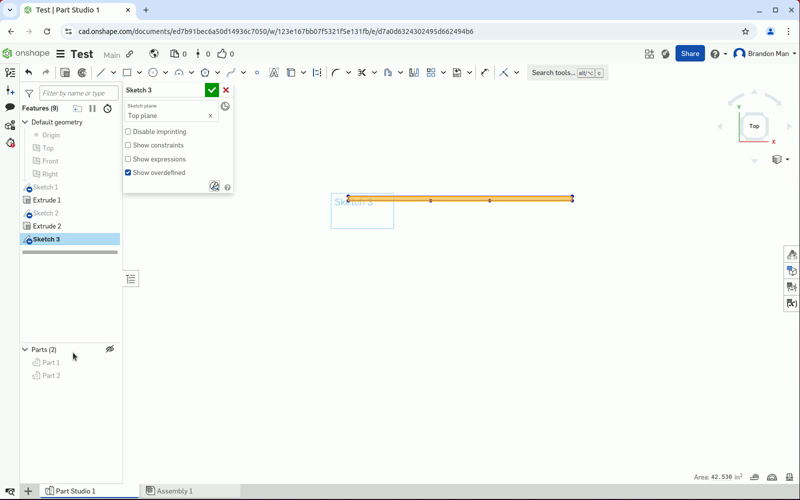
key(shift+e)
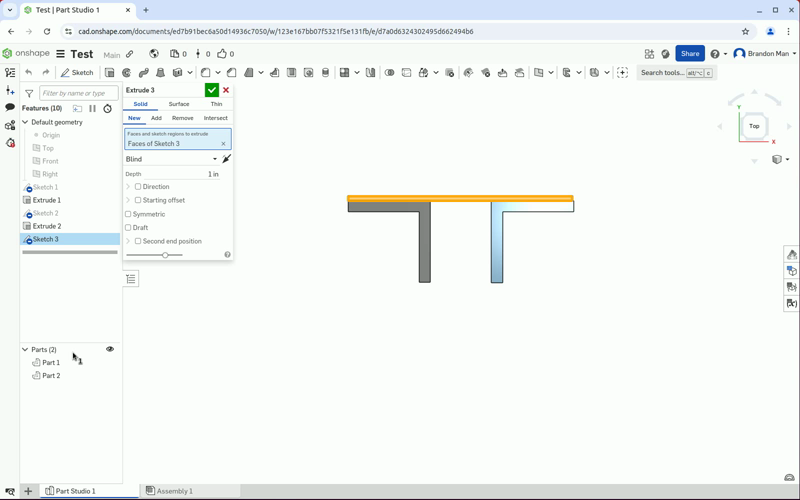
mouse_move(143, 106)
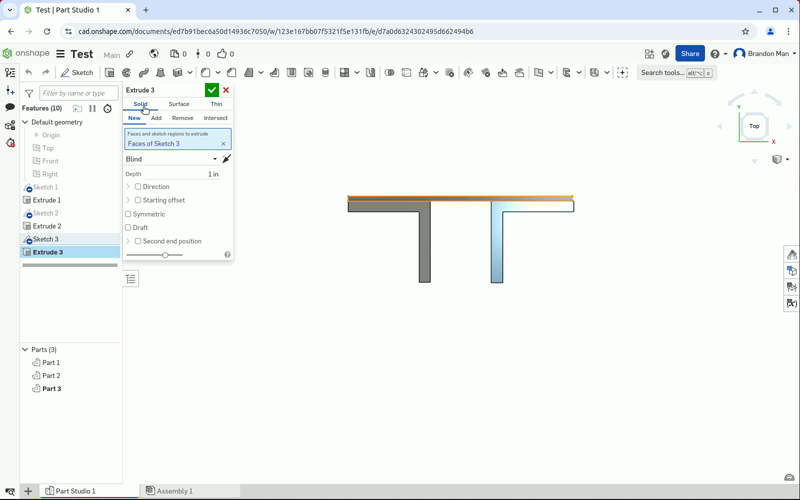
click(143, 106)
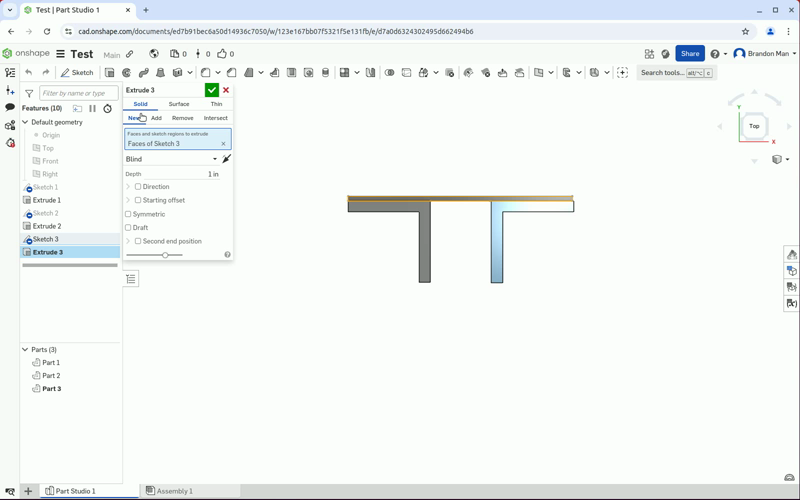
mouse_move(137, 120)
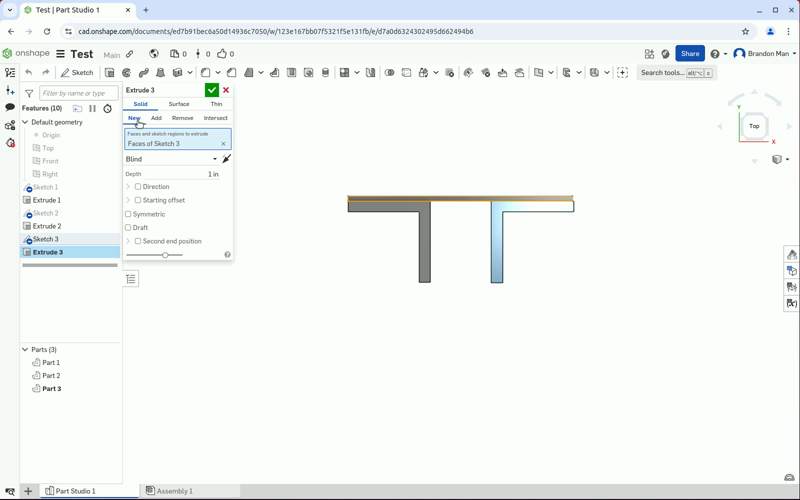
click(137, 120)
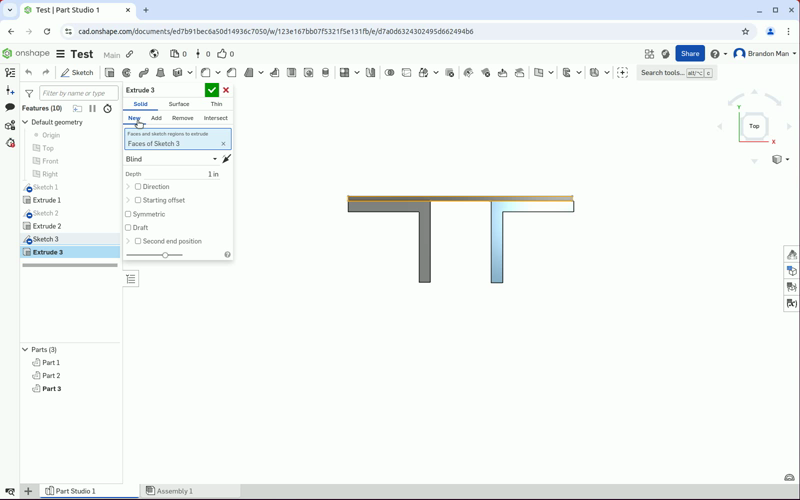
key(tab, 4)
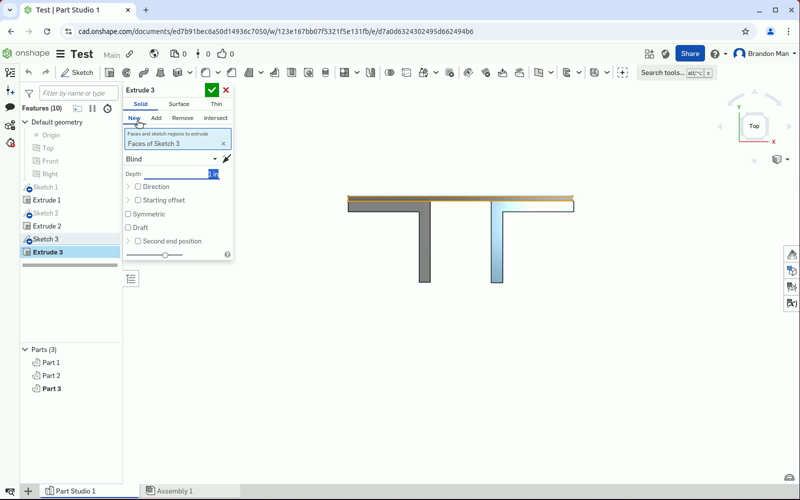
text(16.85)
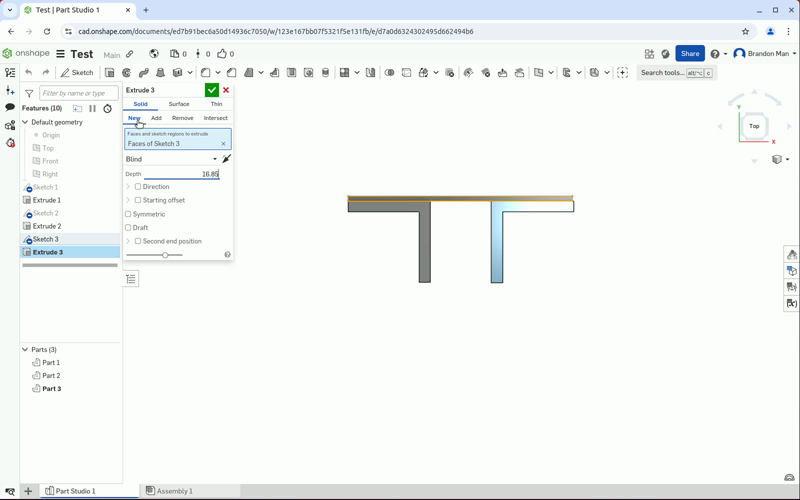
key(enter)
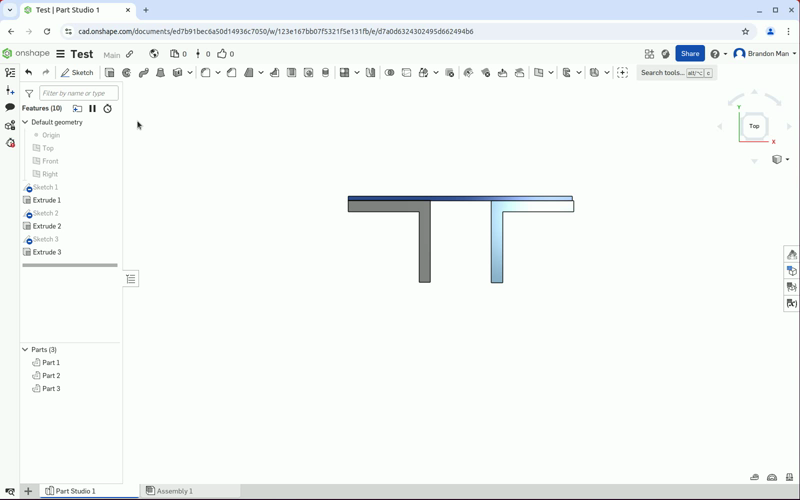
key(shift+h)
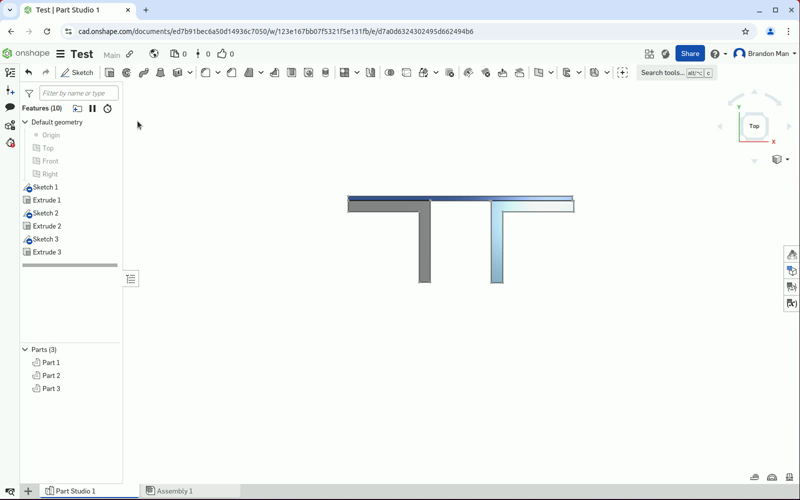
key(shift+h)
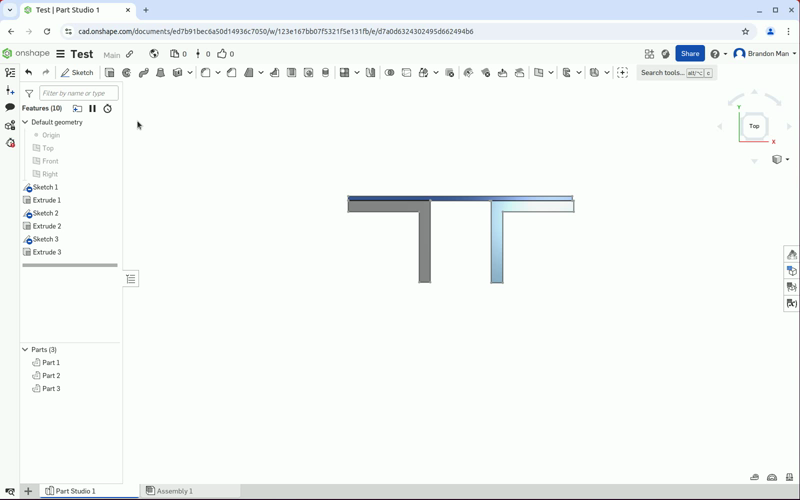
key(shift+7)
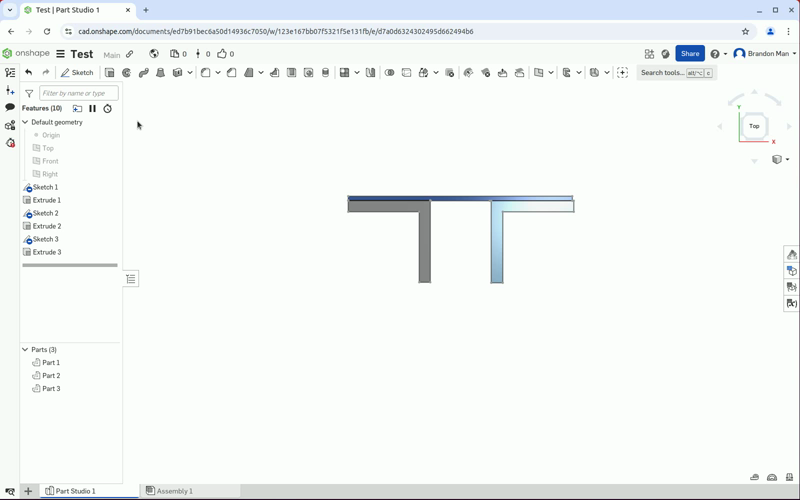
key(up, 3)
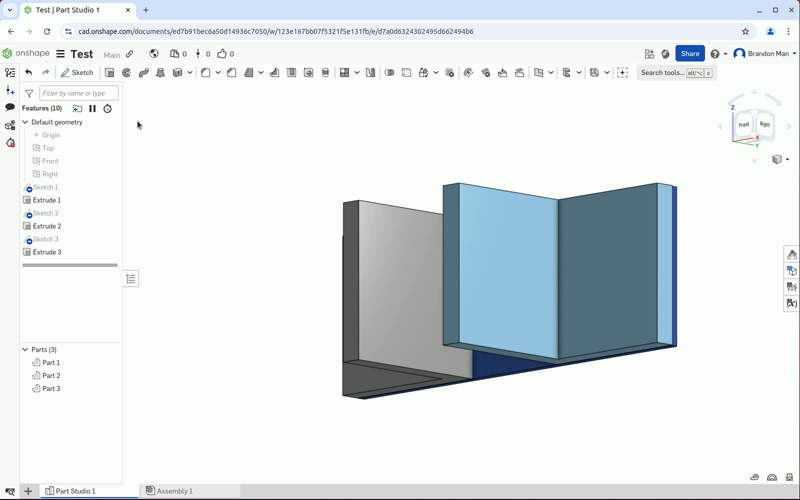
key(left, 3)
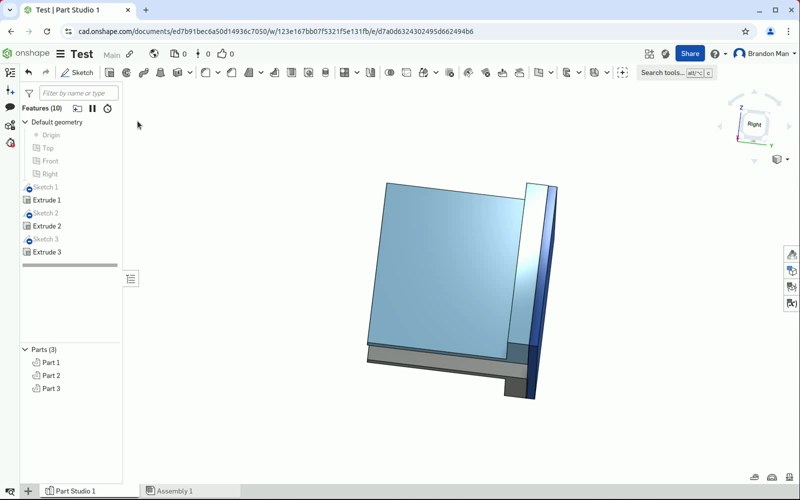
key(right, 3)
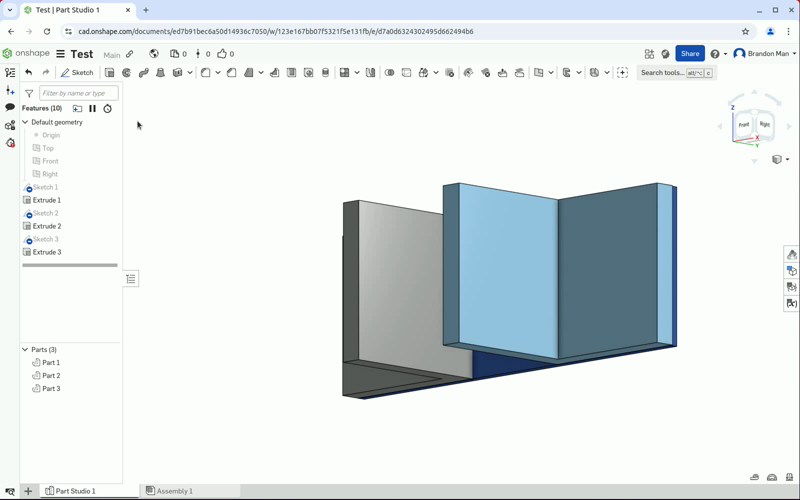
key(down, 3)
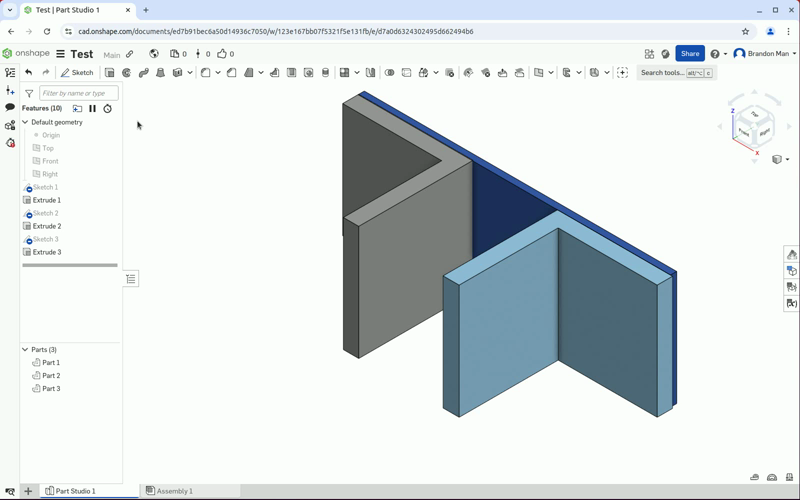
mouse_move(73, 189)
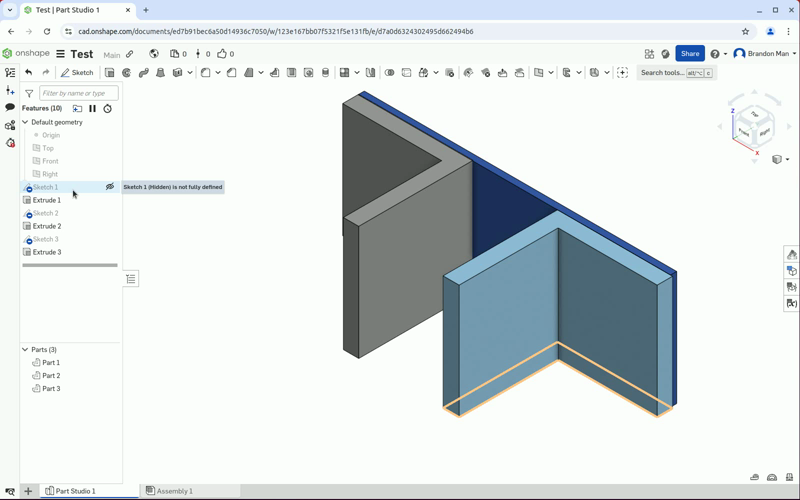
click(73, 189)